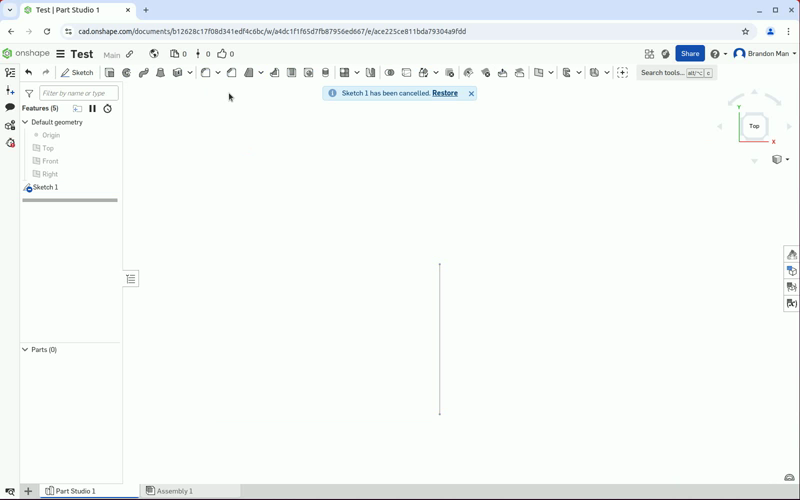
key(shift+h)
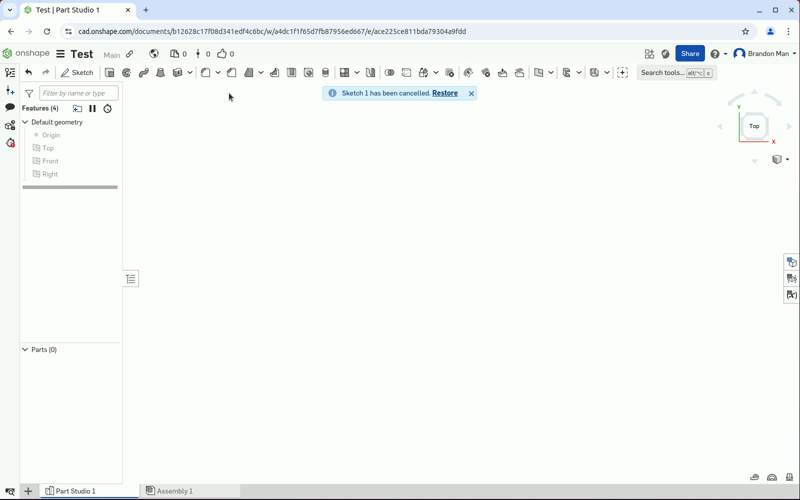
mouse_move(73, 352)
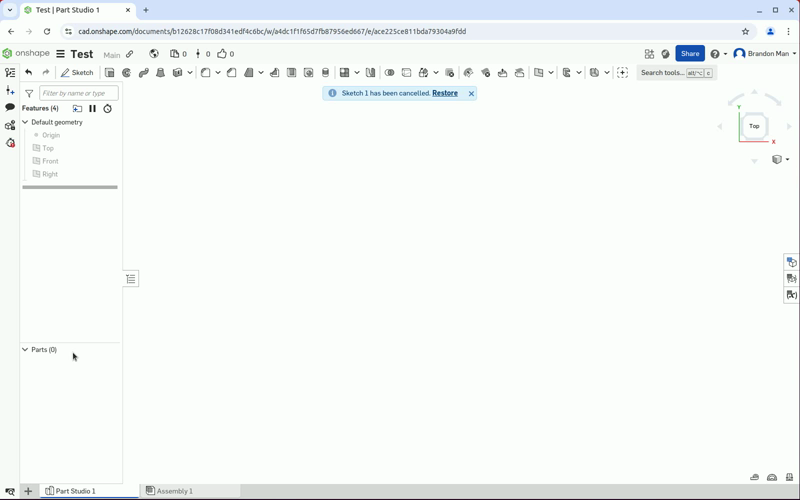
key(y)
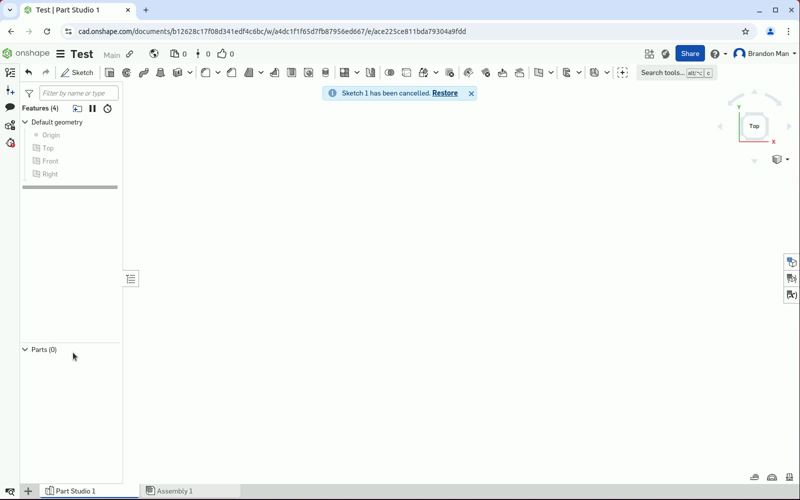
key(shift+p)
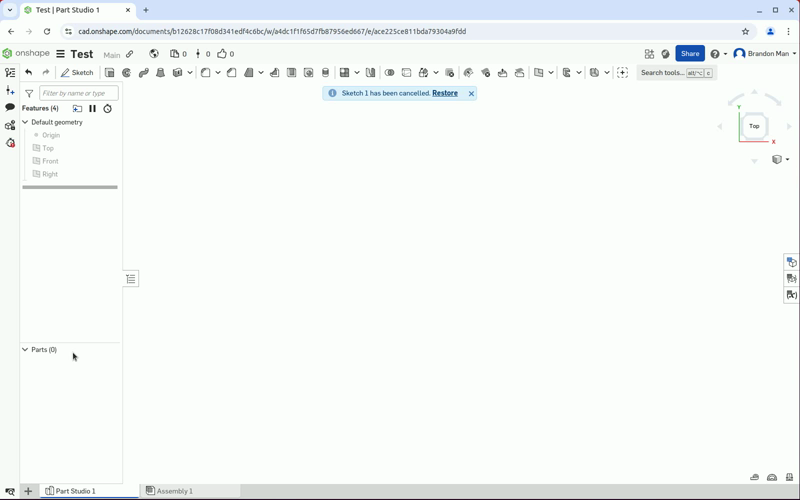
key(space)
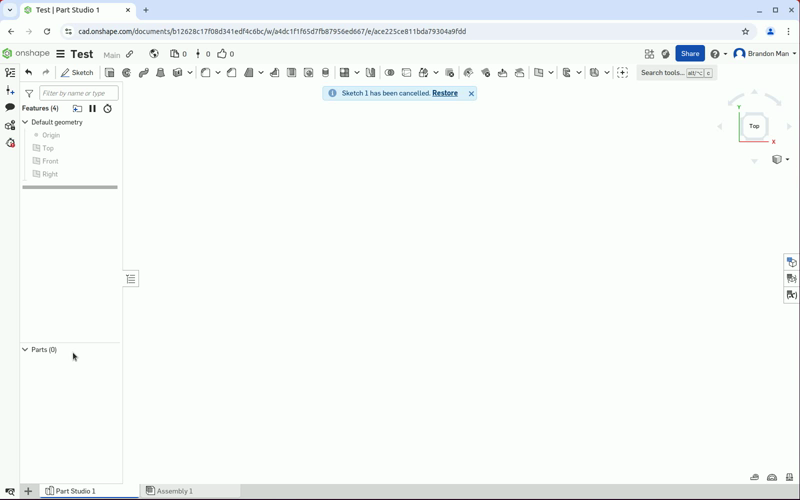
key_down(shift)
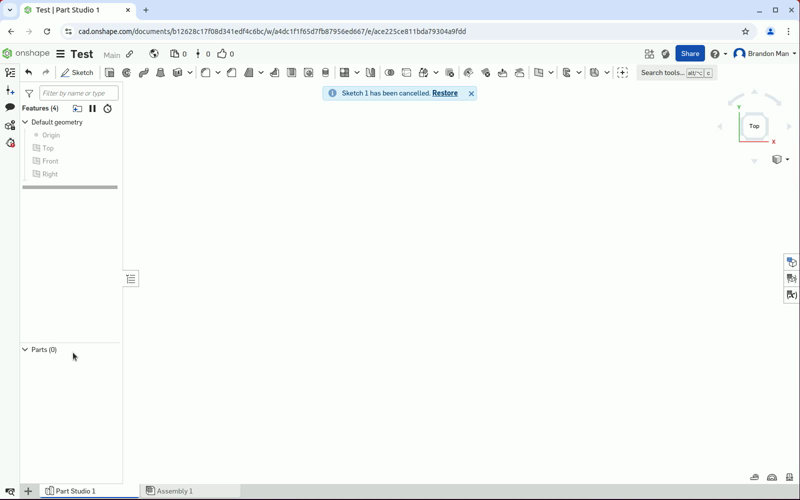
key(up)
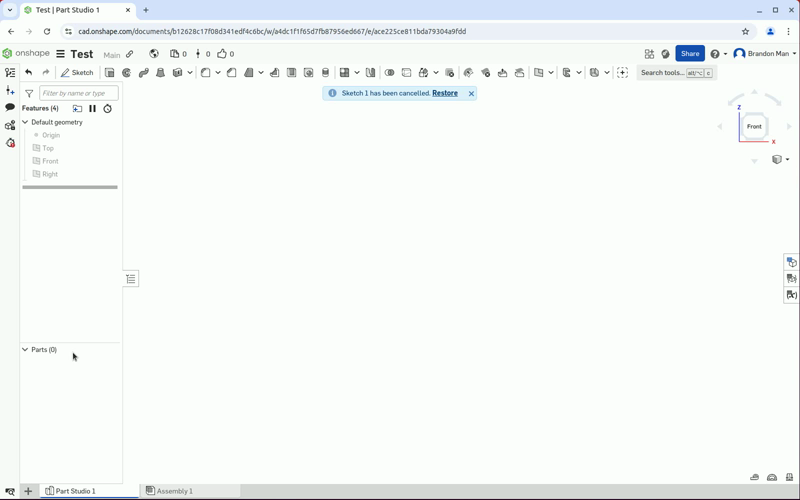
key_up(shift)
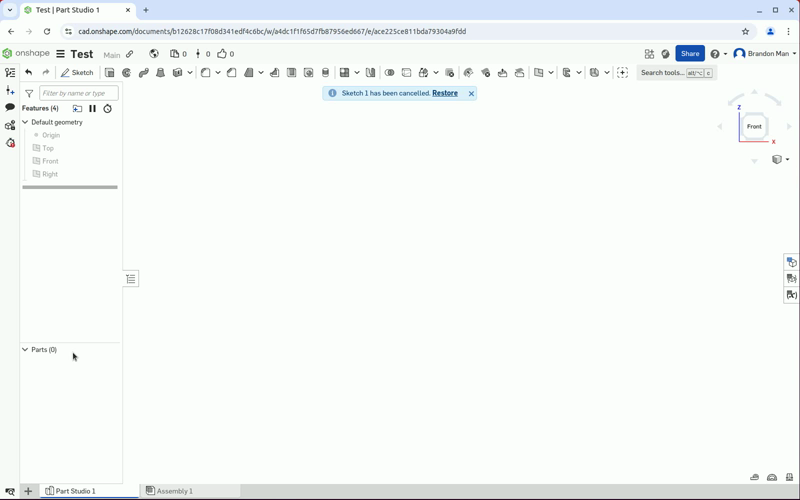
mouse_move(73, 352)
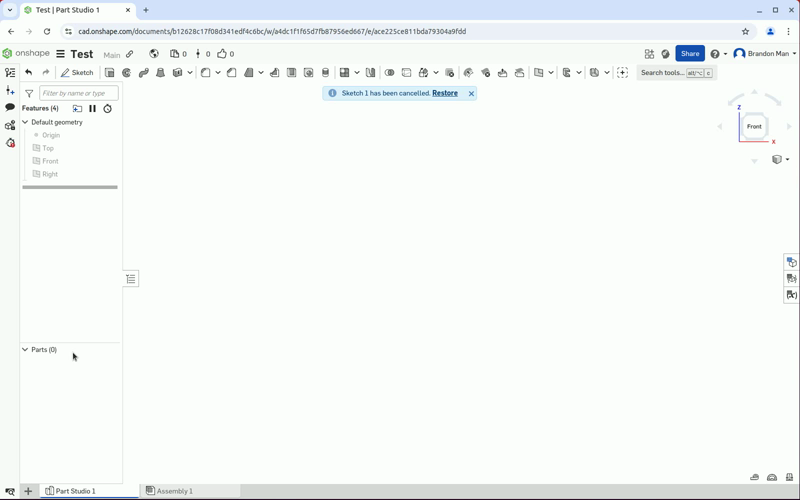
key(shift+y)
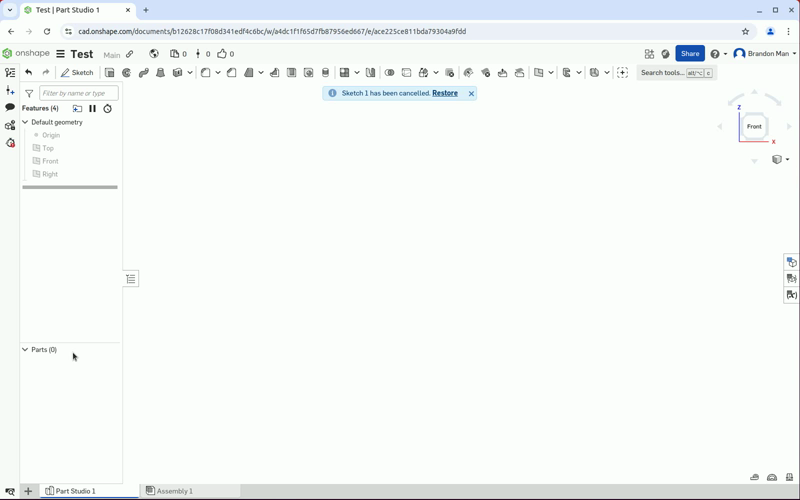
key(shift+s)
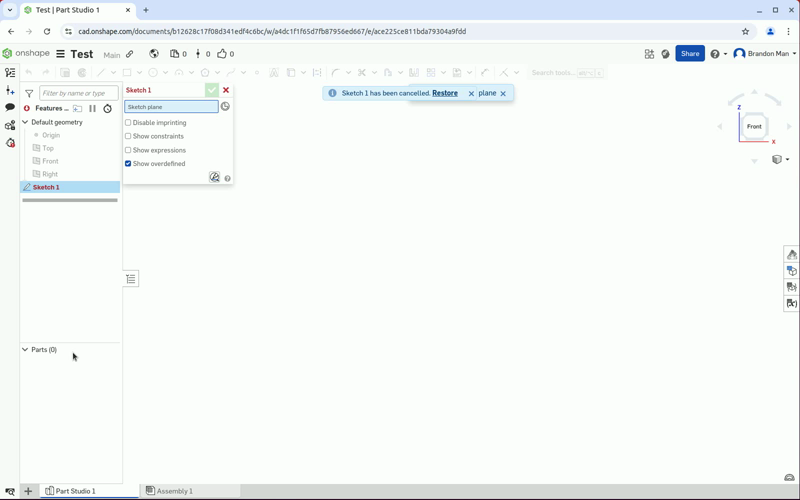
mouse_move(73, 163)
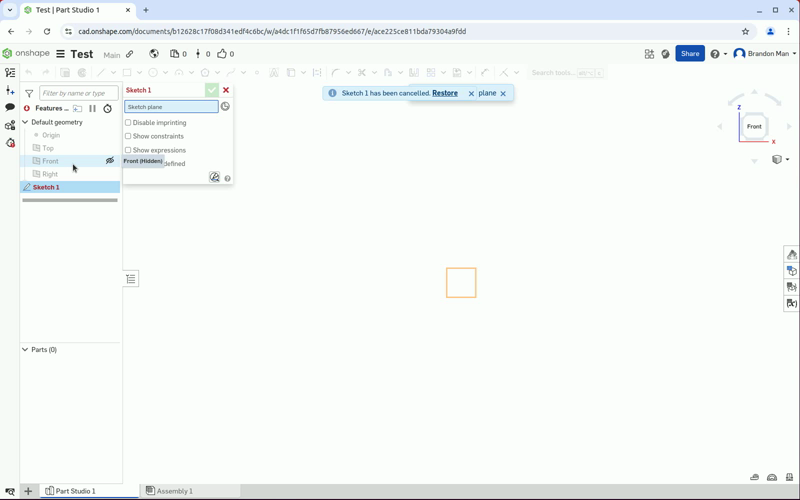
click(73, 163)
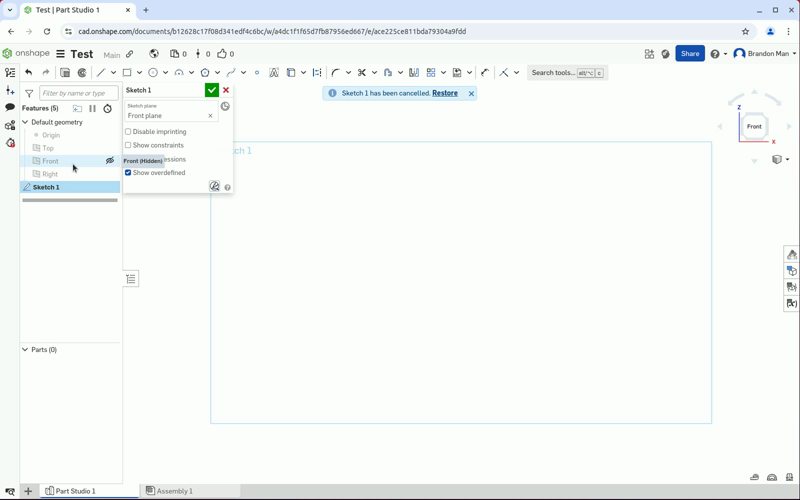
mouse_move(73, 352)
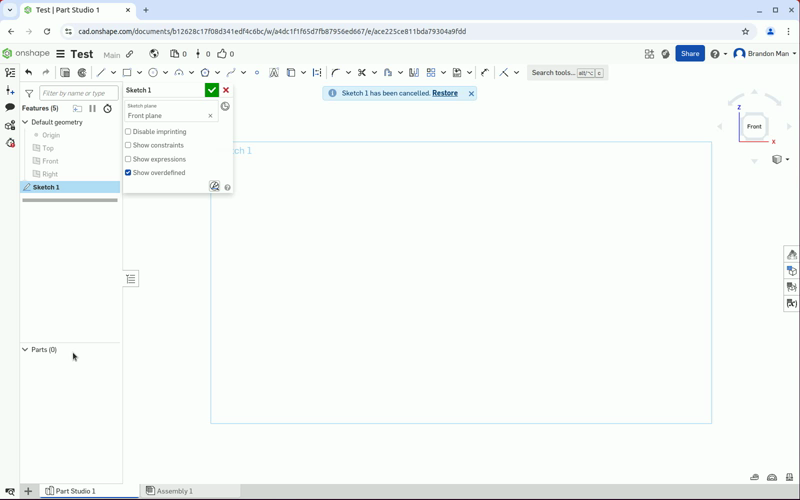
key(y)
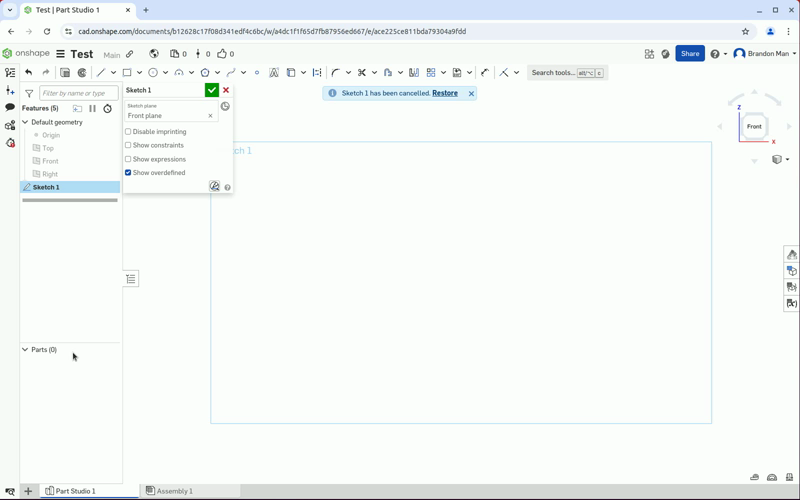
key(l)
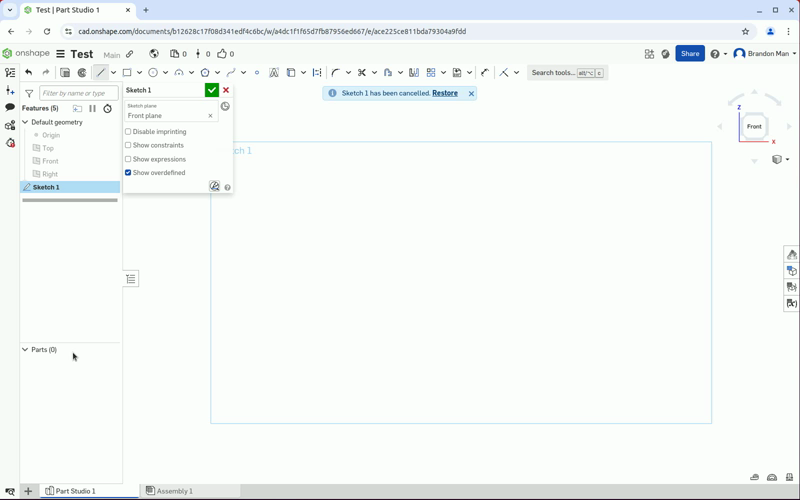
key_down(shift)
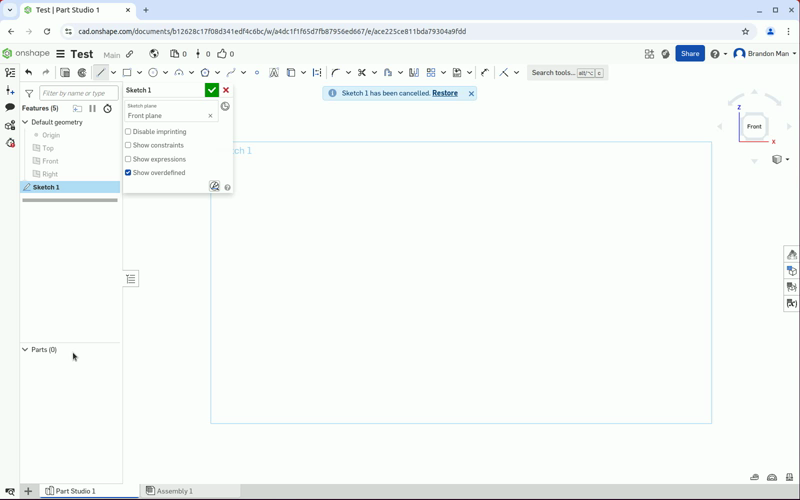
mouse_move(419, 332)
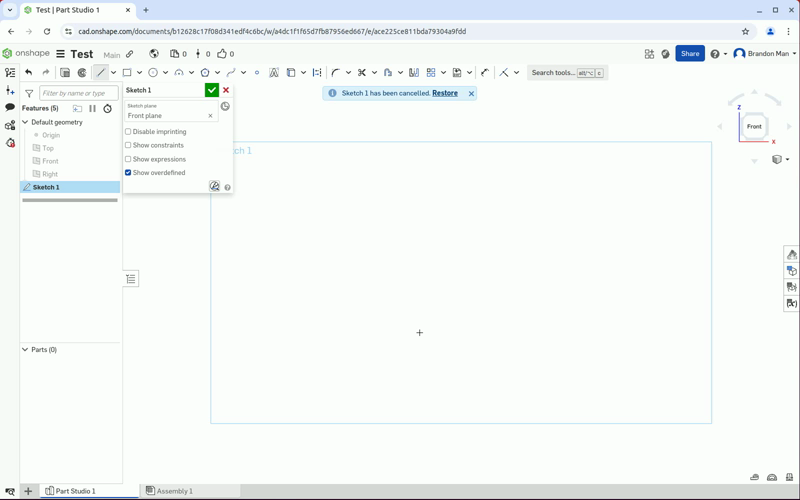
click(419, 332)
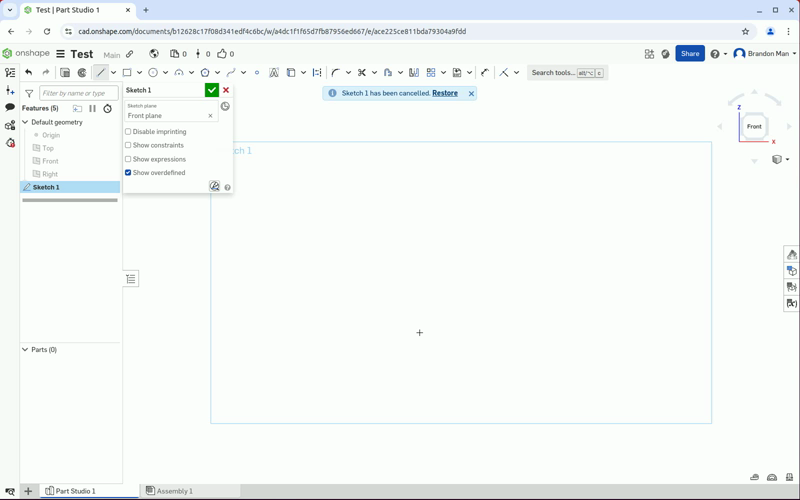
key_up(shift)
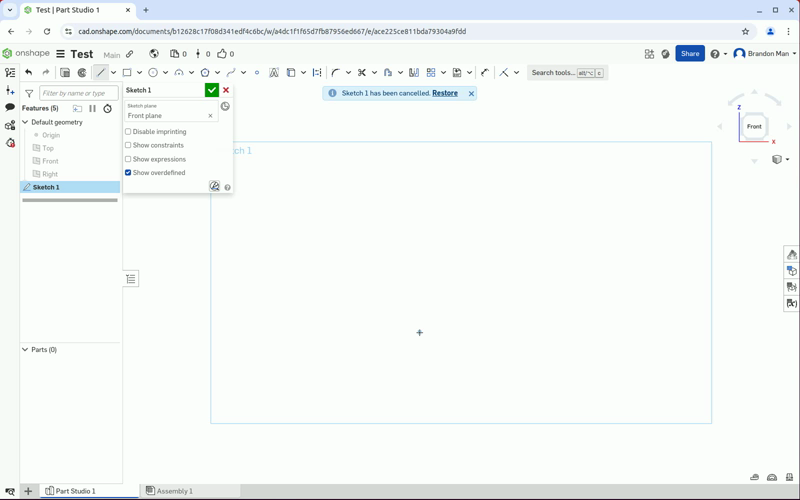
key_down(shift)
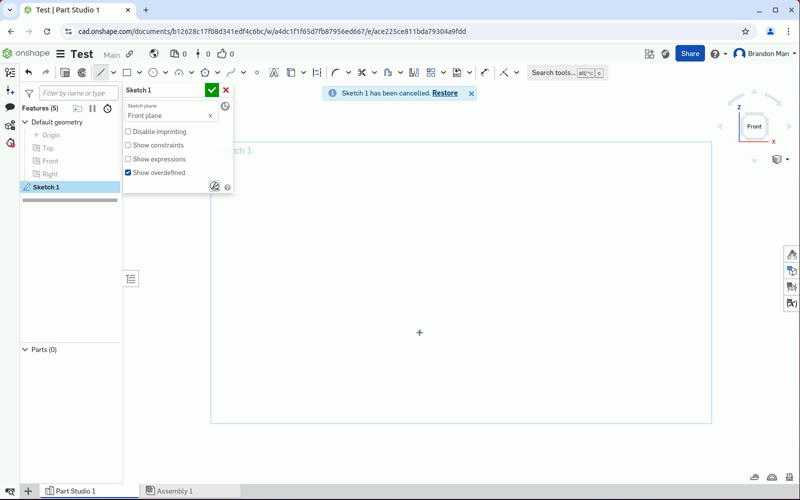
mouse_move(532, 332)
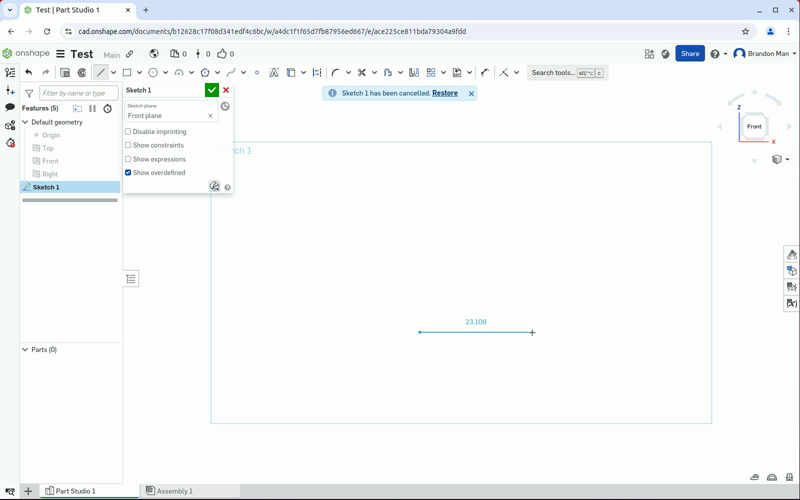
click(532, 332)
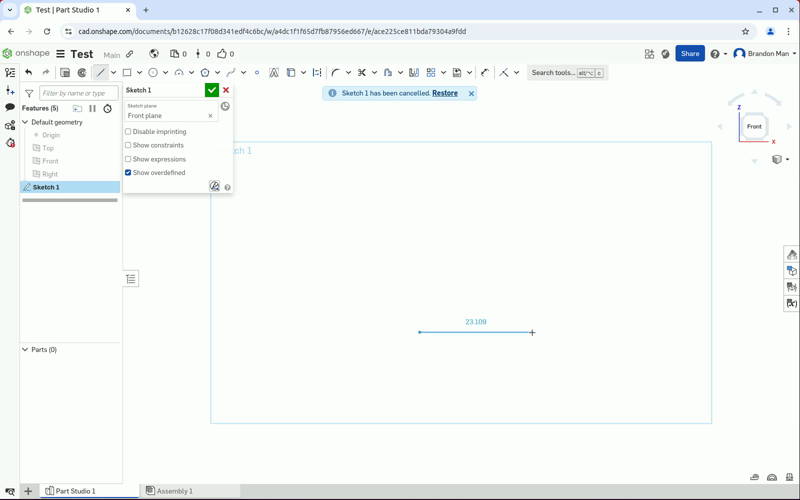
key_up(shift)
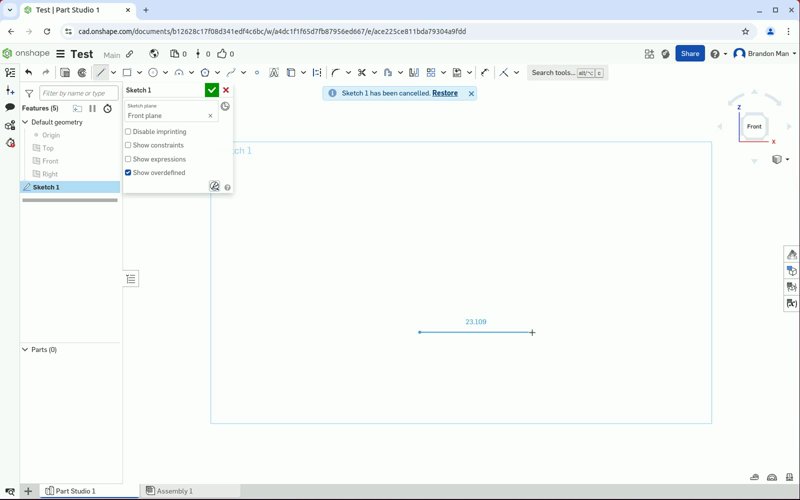
key_down(shift)
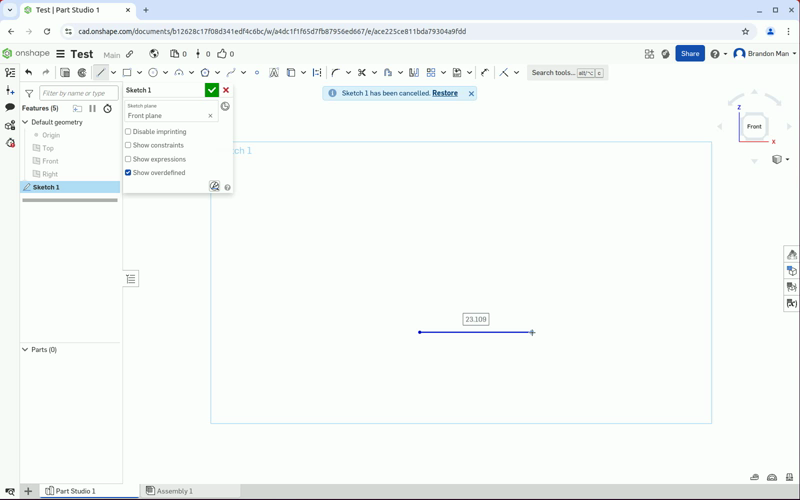
mouse_move(532, 219)
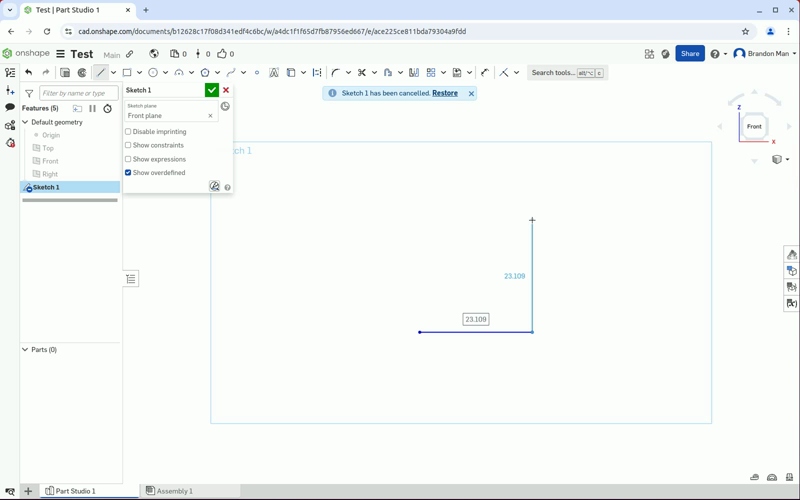
click(532, 219)
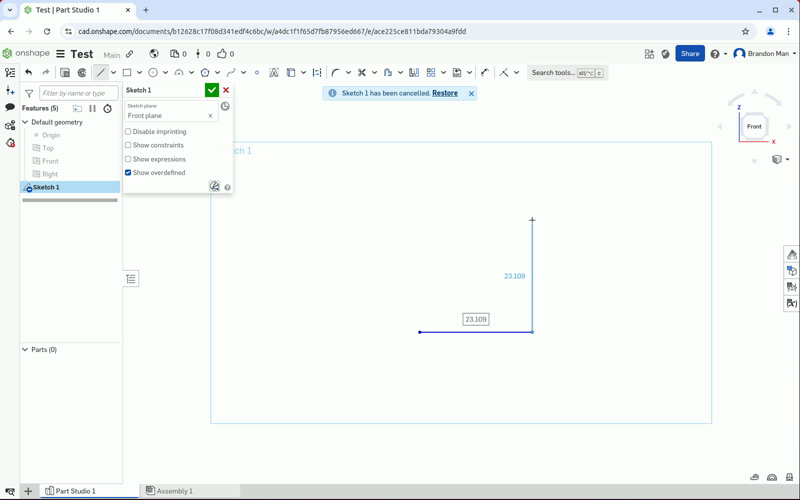
key_up(shift)
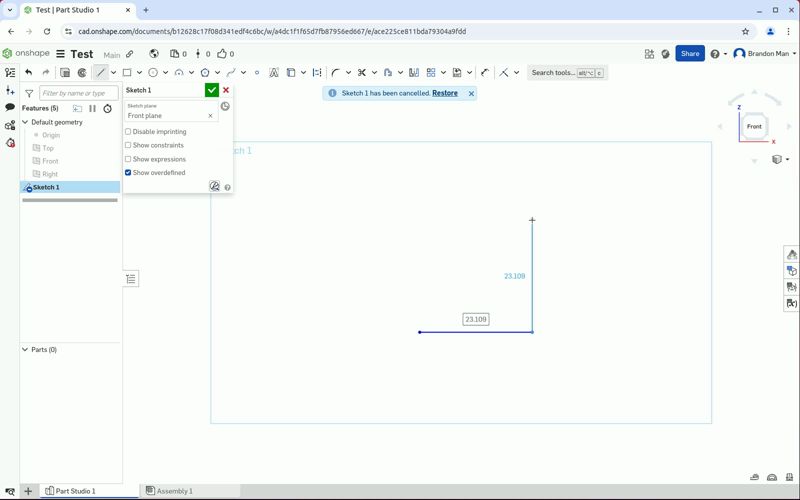
key_down(shift)
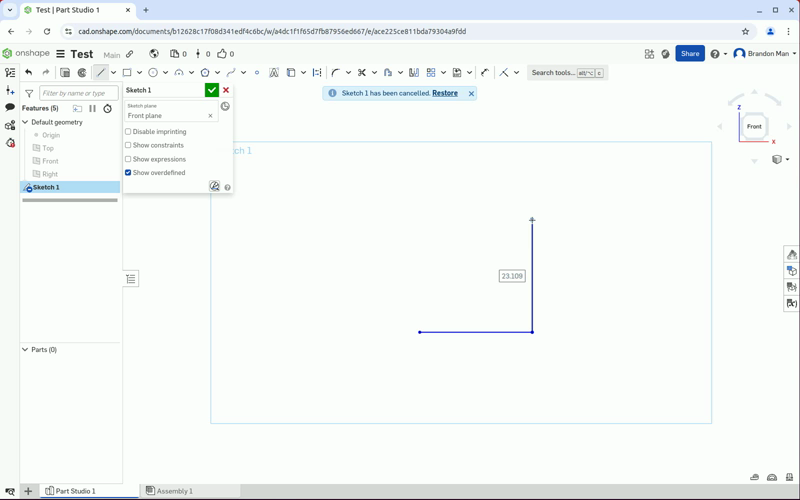
mouse_move(419, 219)
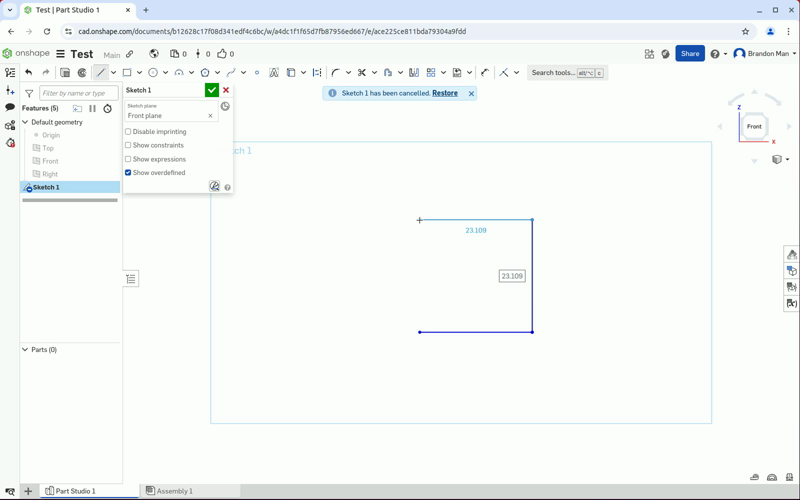
click(419, 219)
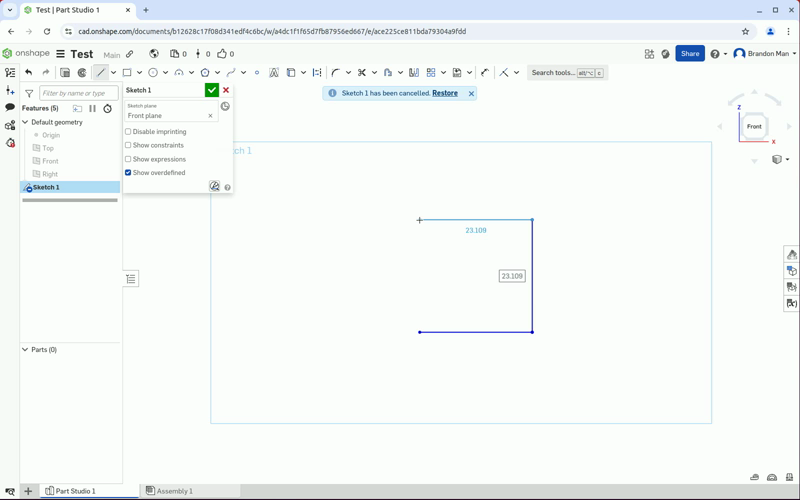
key_up(shift)
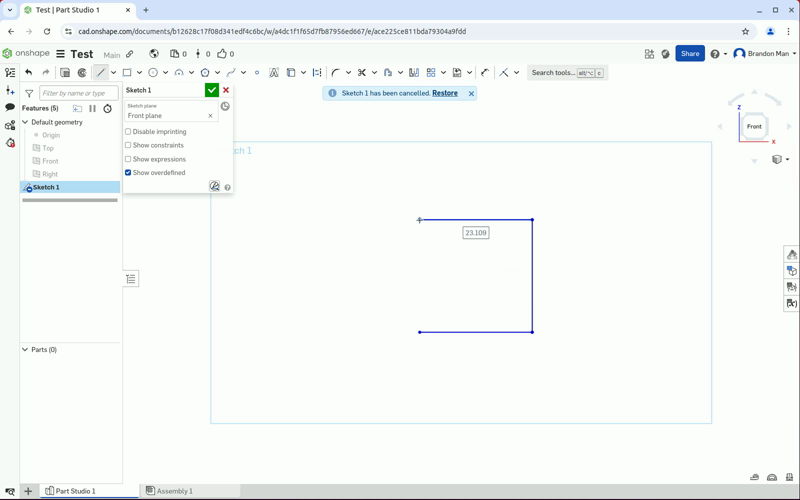
key_down(shift)
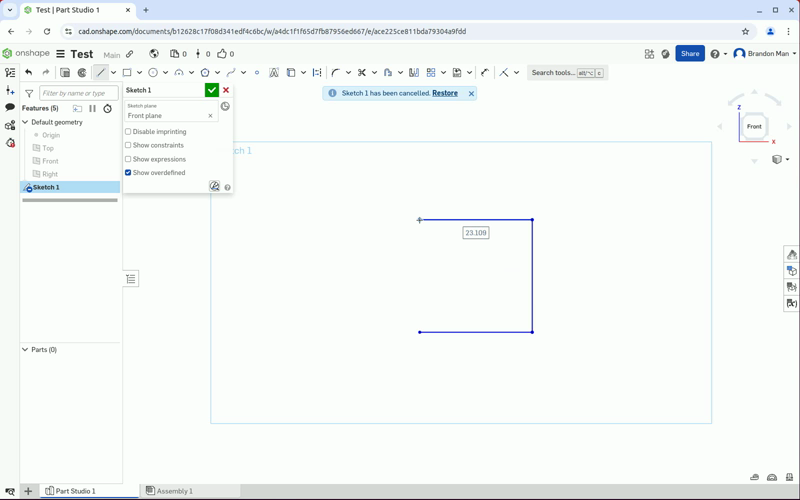
mouse_move(419, 332)
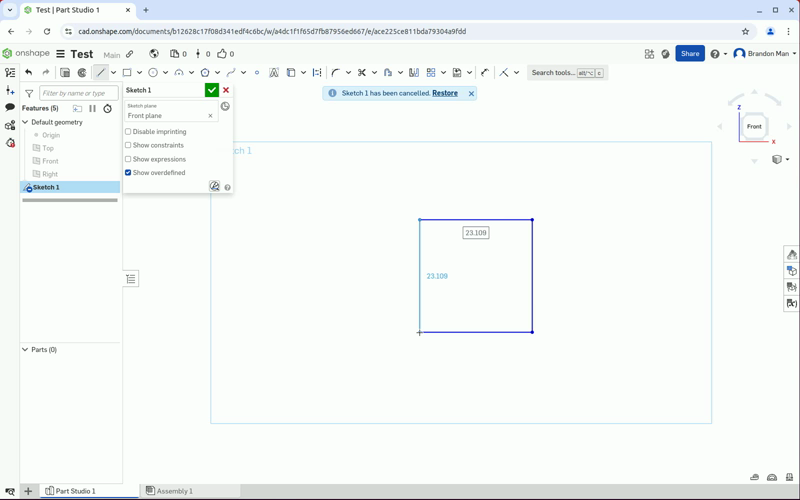
key_up(shift)
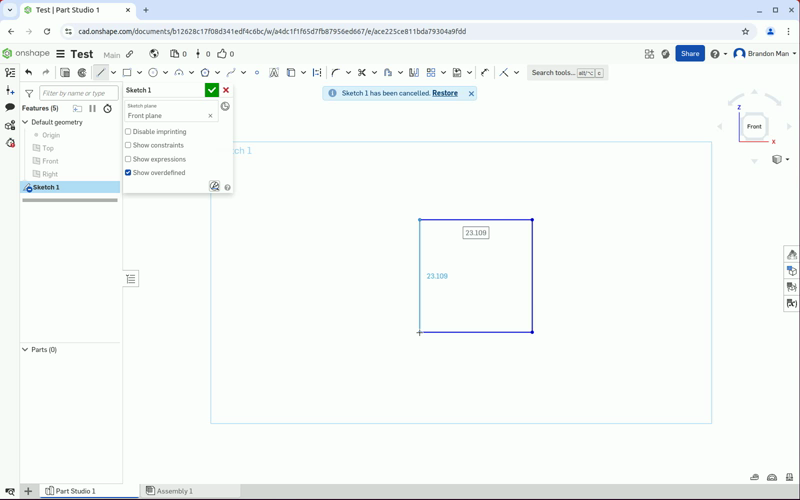
click(419, 332)
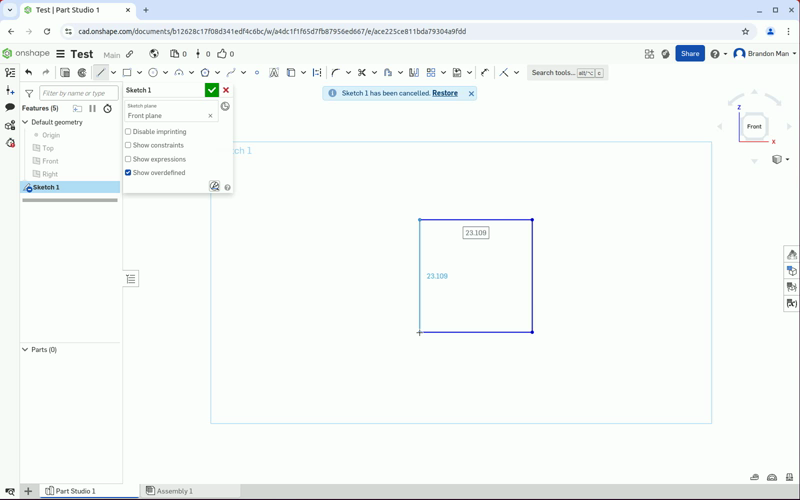
key(esc)
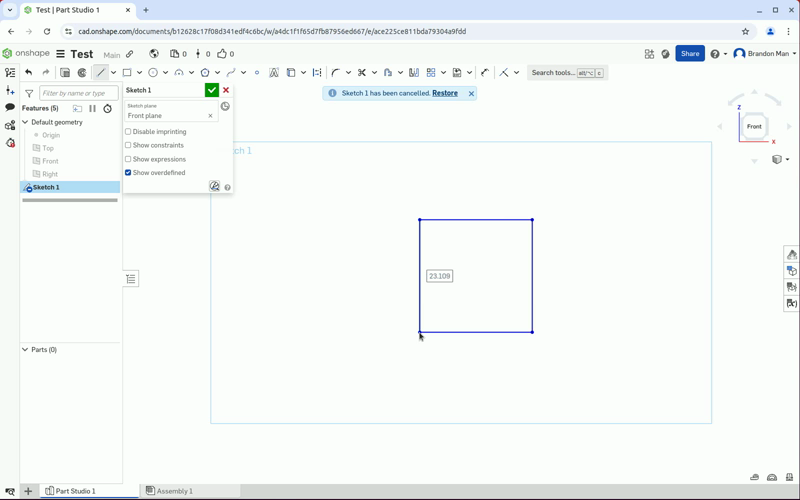
mouse_move(464, 276)
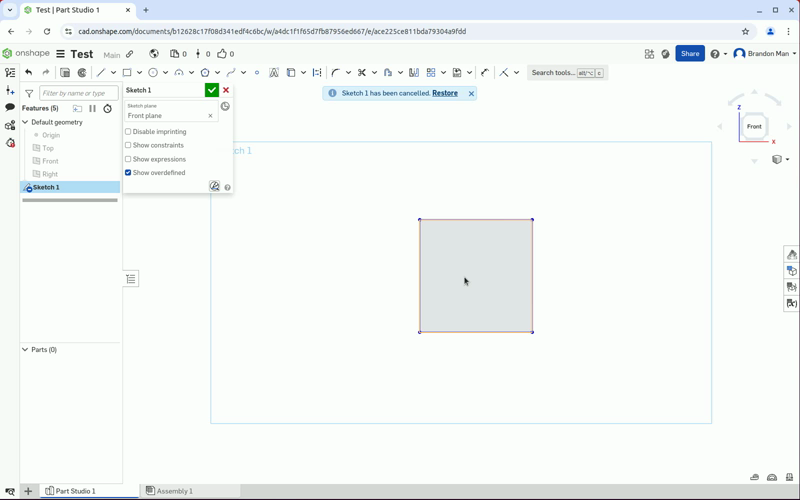
click(464, 276)
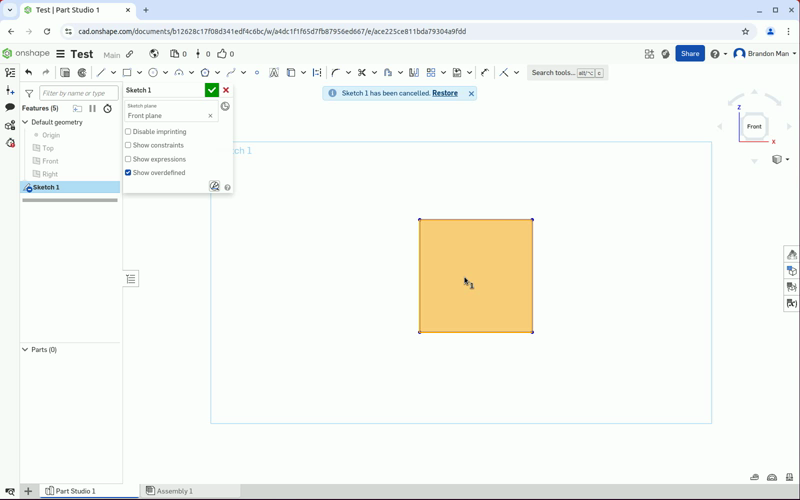
mouse_move(73, 352)
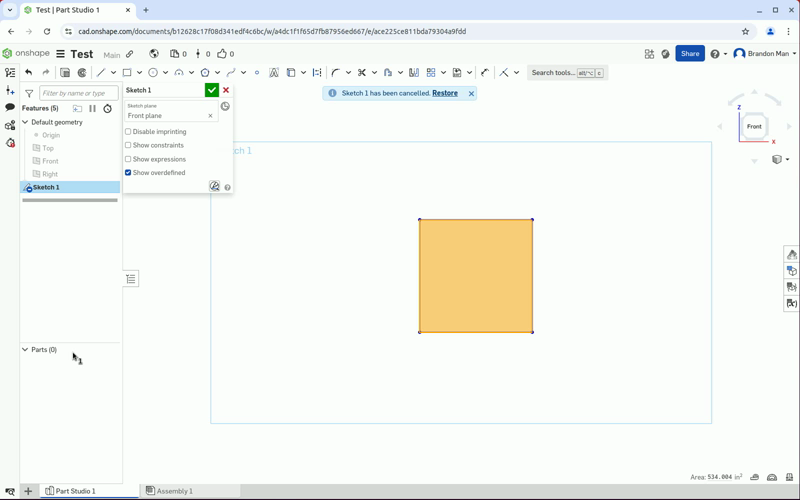
key(shift+y)
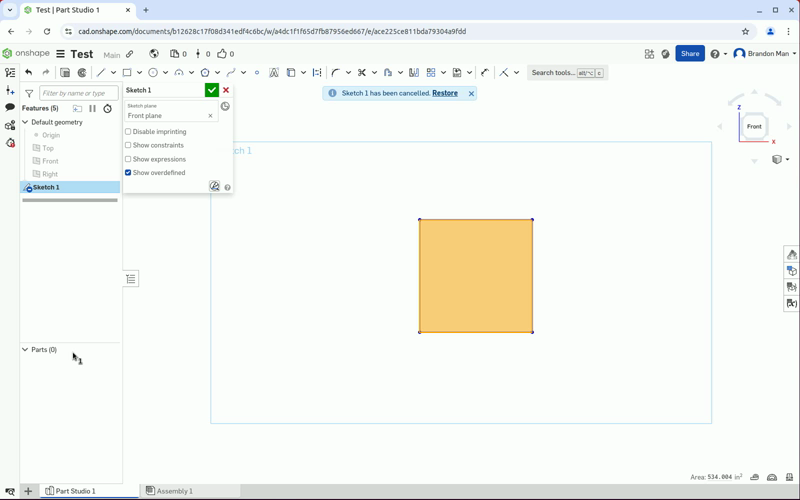
key(shift+e)
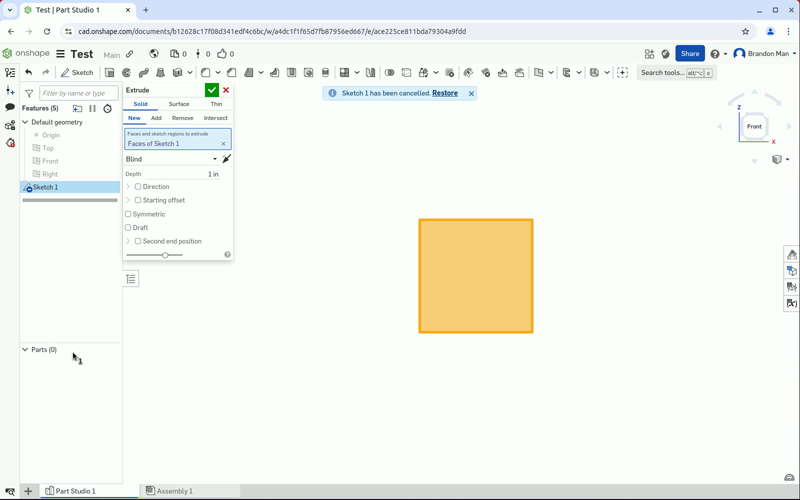
mouse_move(143, 106)
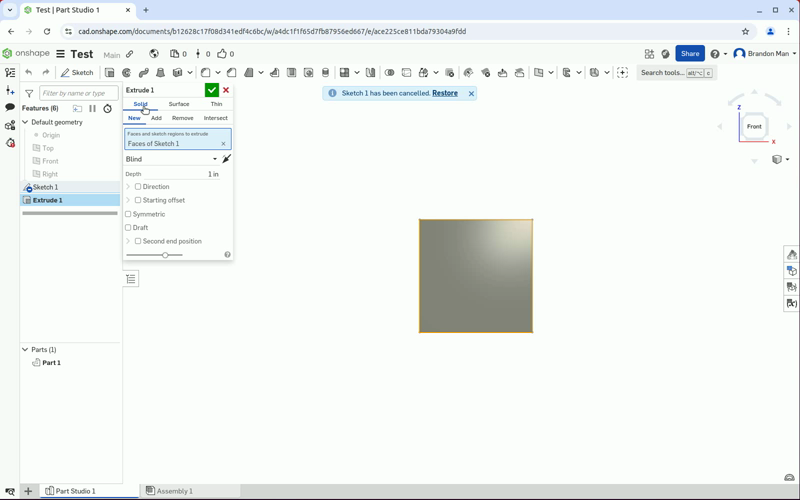
click(143, 106)
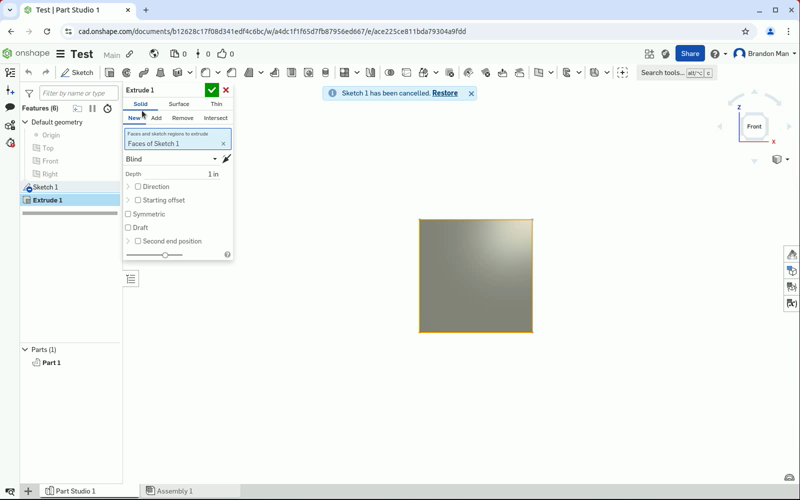
mouse_move(137, 120)
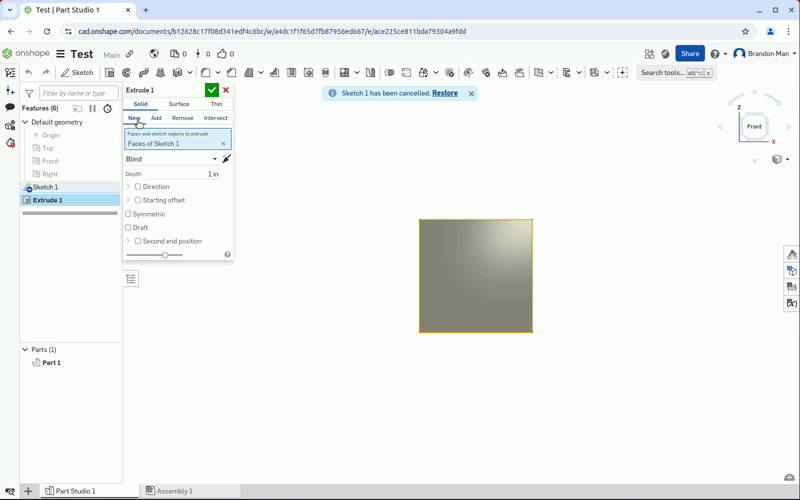
click(137, 120)
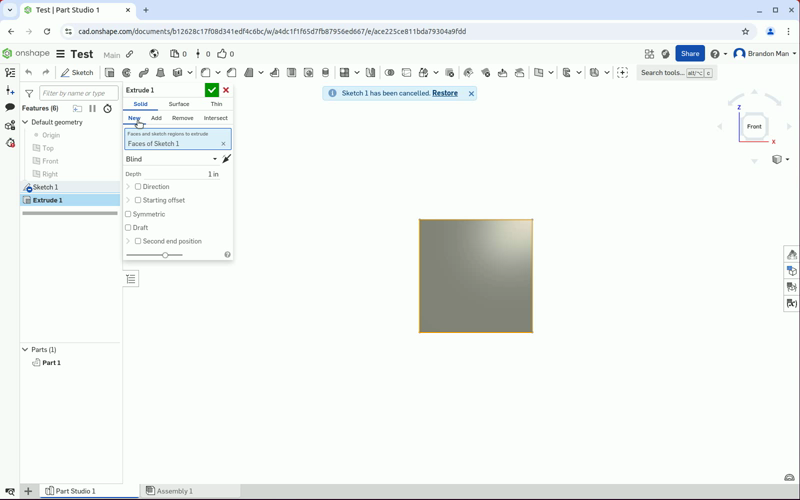
key(tab, 4)
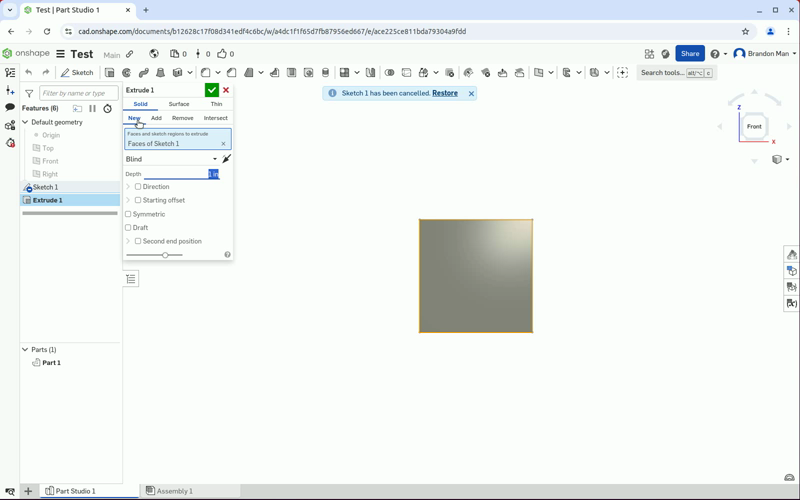
text(23.108)
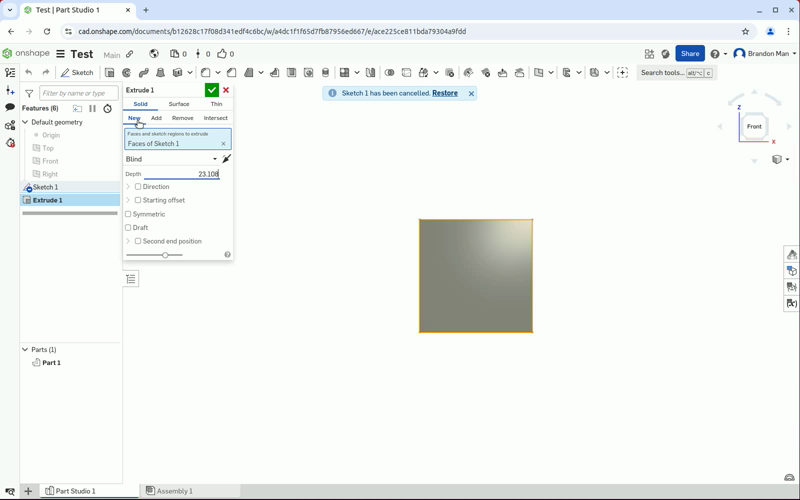
key(enter)
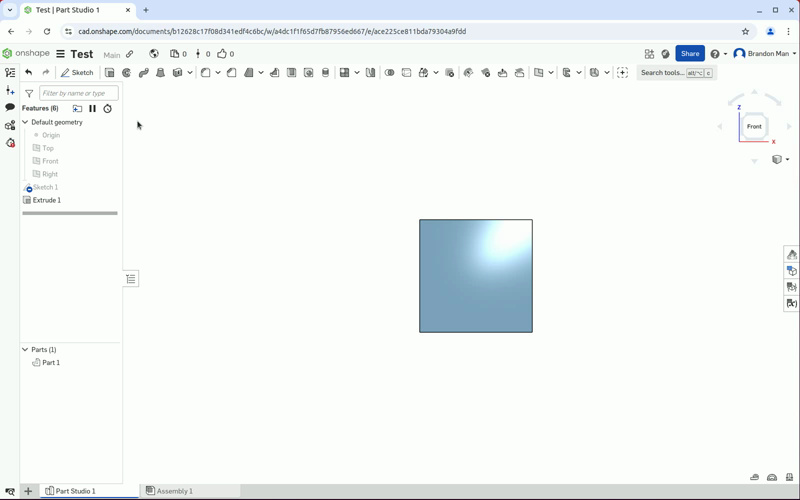
key(shift+h)
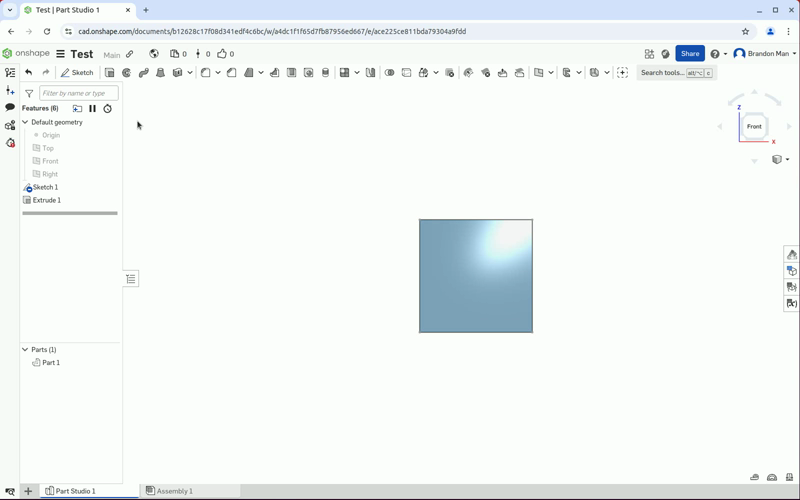
key(shift+h)
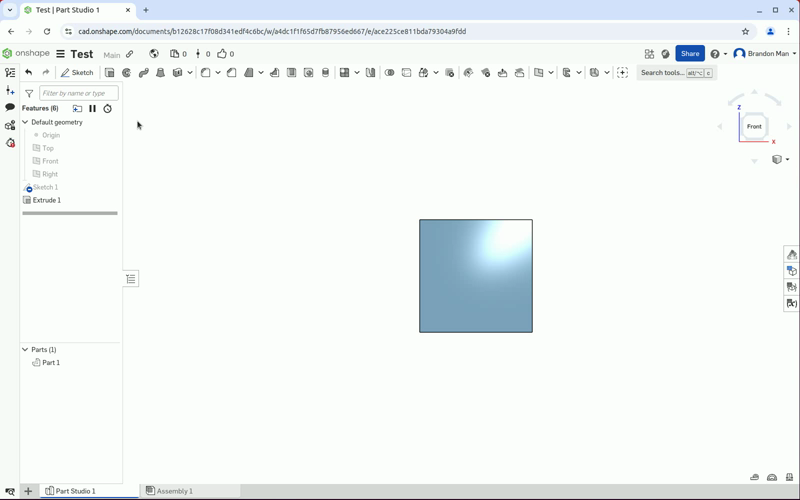
mouse_move(73, 189)
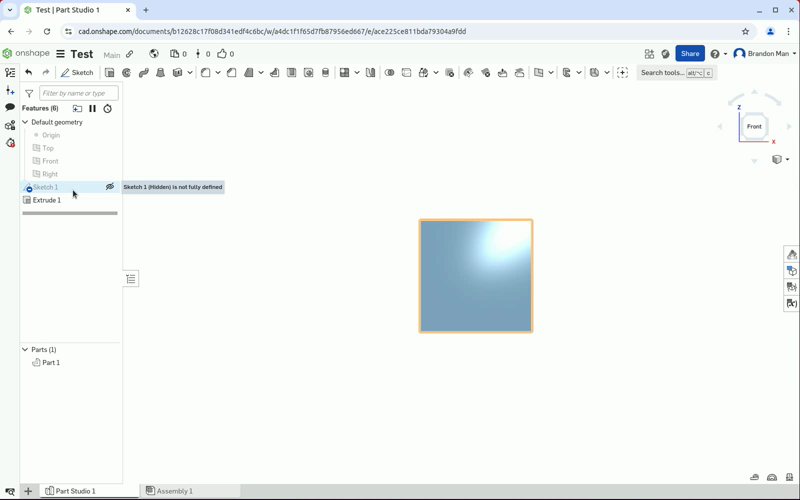
click(73, 189)
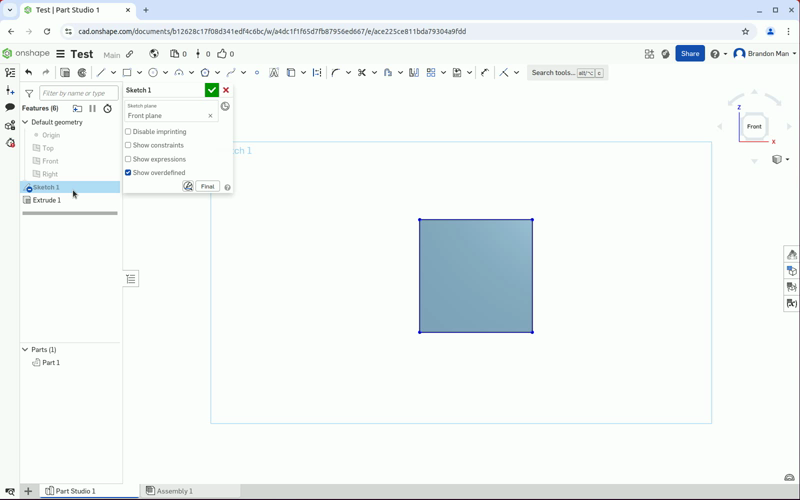
mouse_move(229, 92)
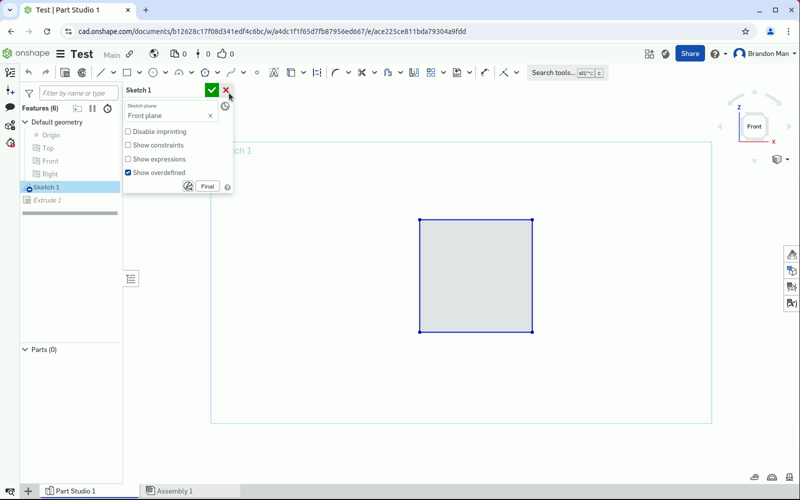
click(229, 92)
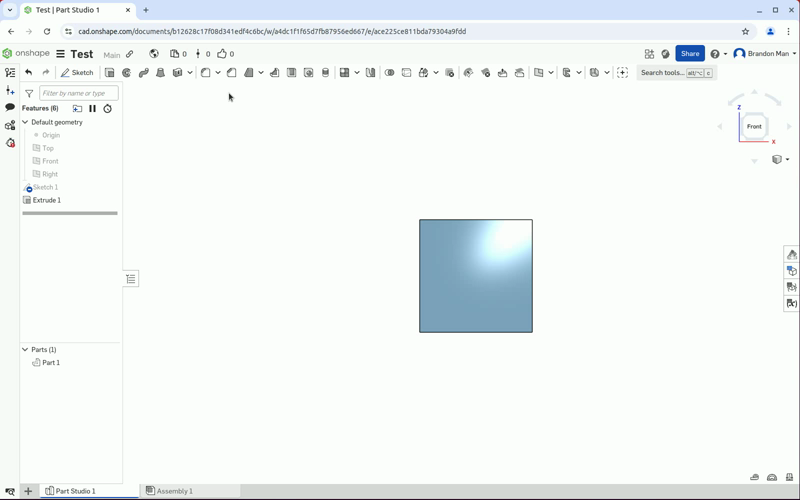
mouse_move(541, 75)
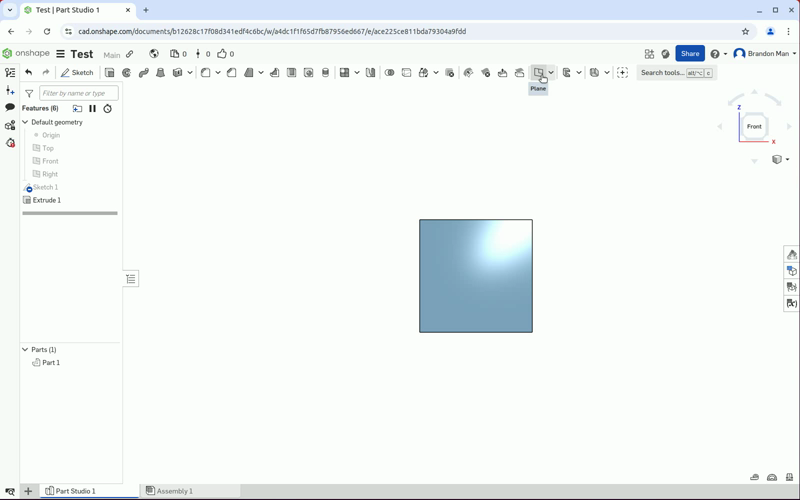
click(541, 75)
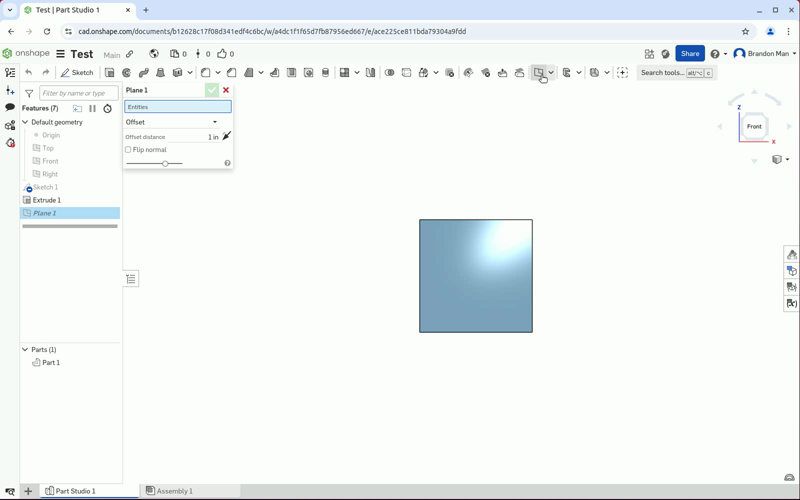
mouse_move(73, 163)
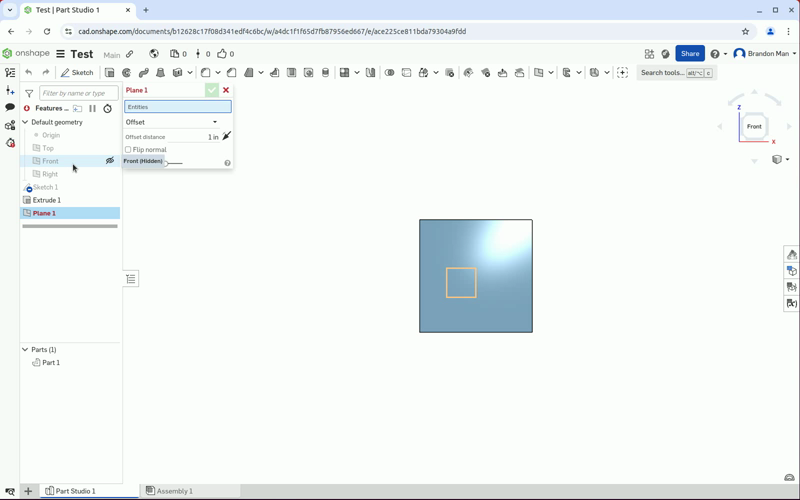
click(73, 163)
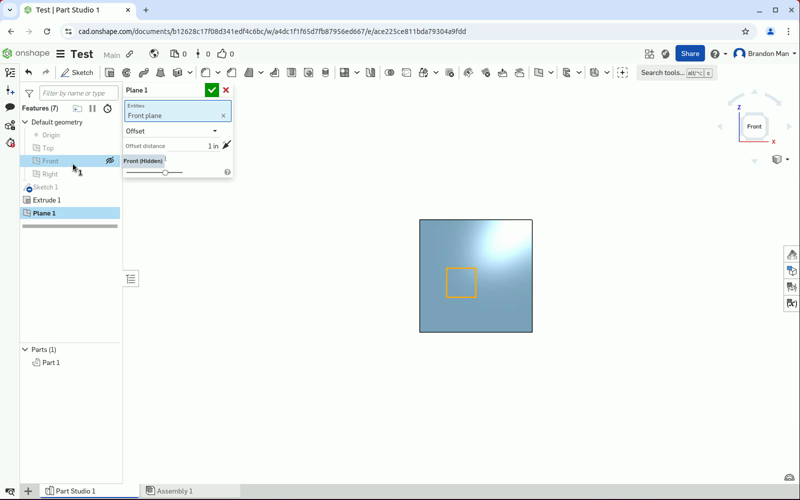
key(tab, 2)
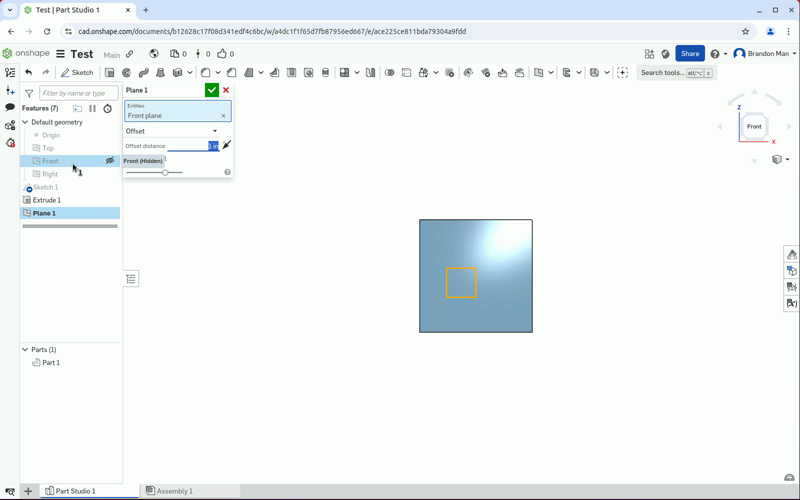
text(23.108)
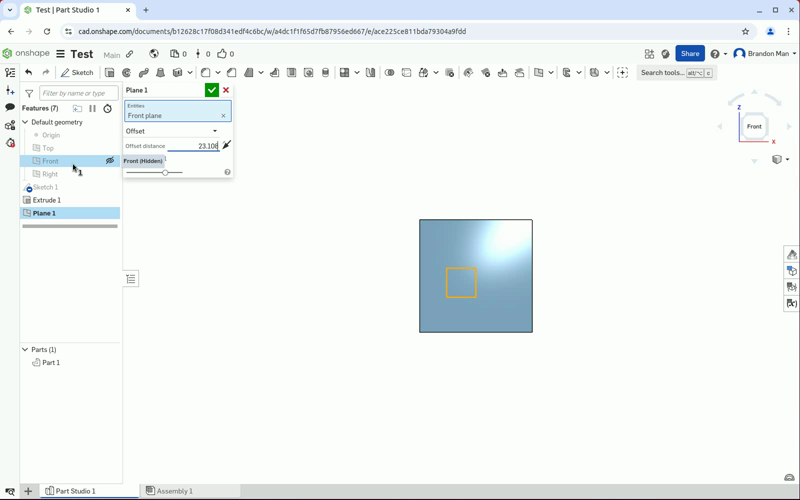
key(enter, 2)
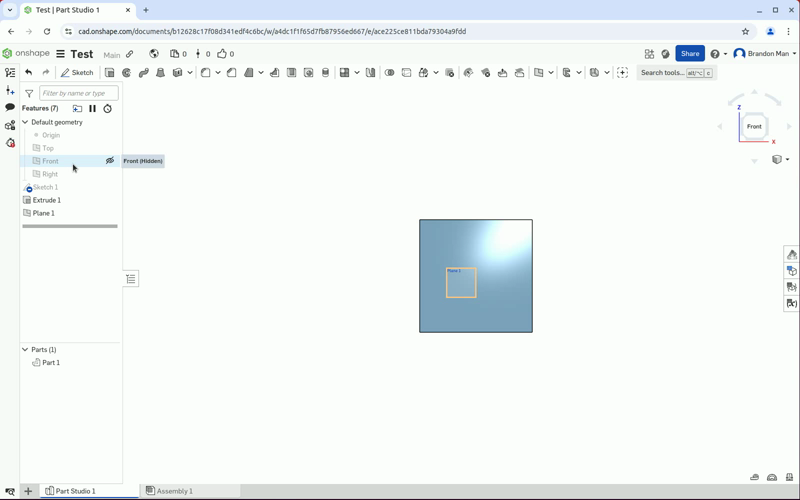
key(shift+s)
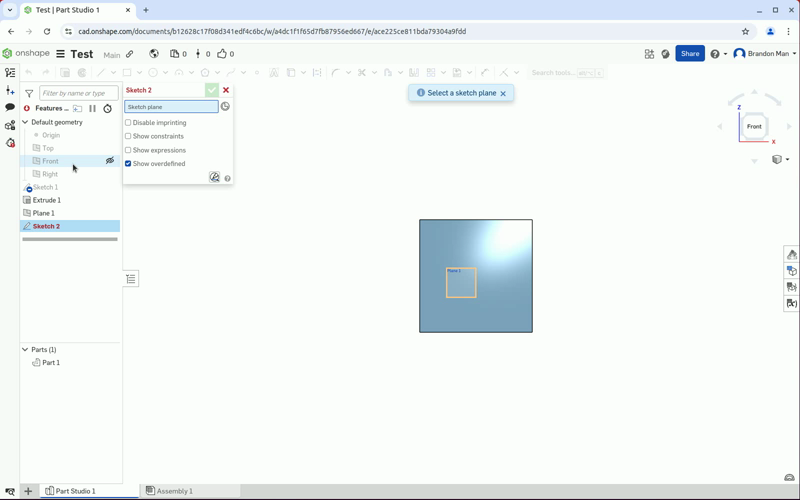
mouse_move(73, 215)
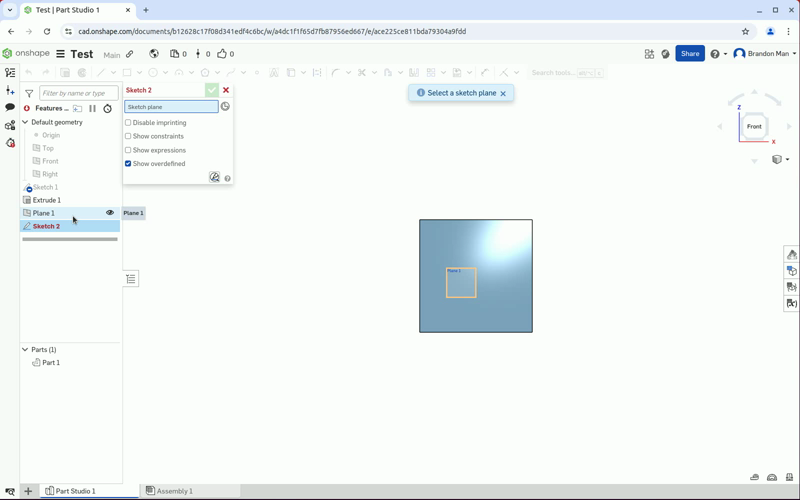
click(73, 215)
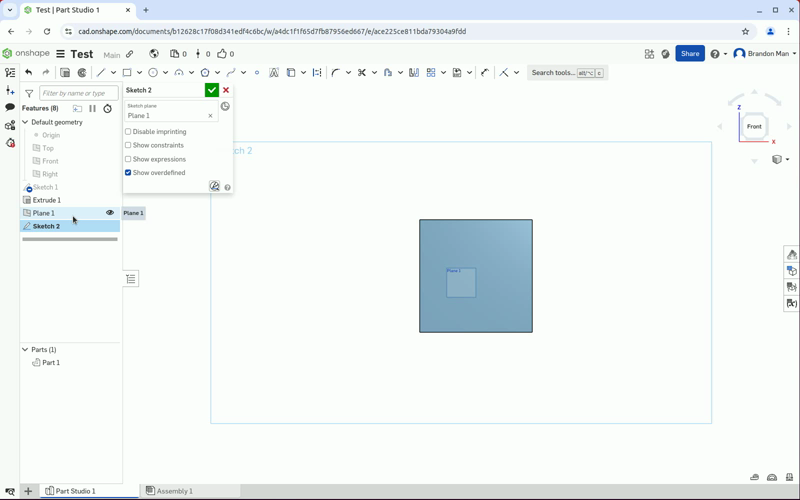
mouse_move(73, 352)
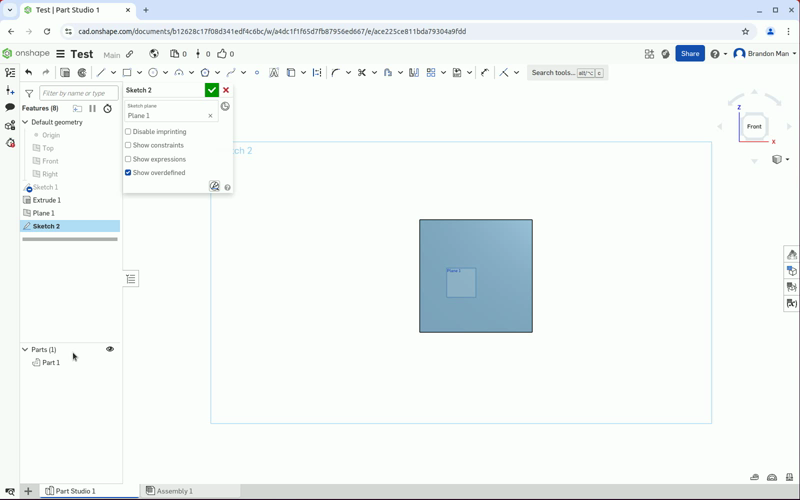
key(y)
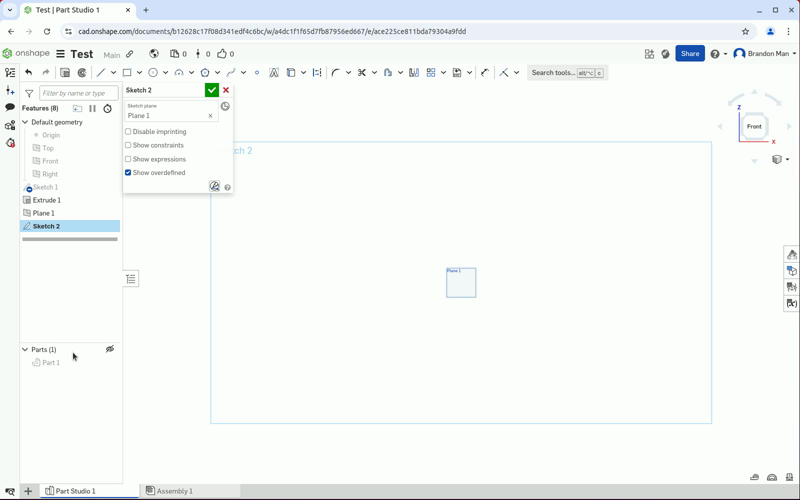
key(c)
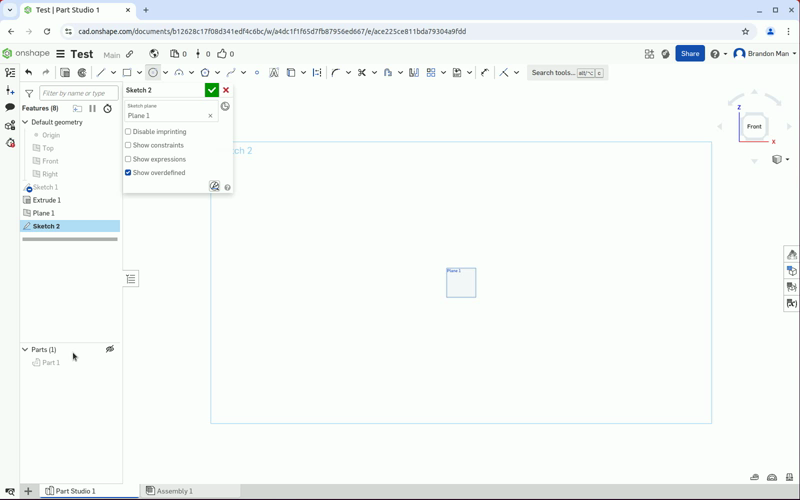
key_down(shift)
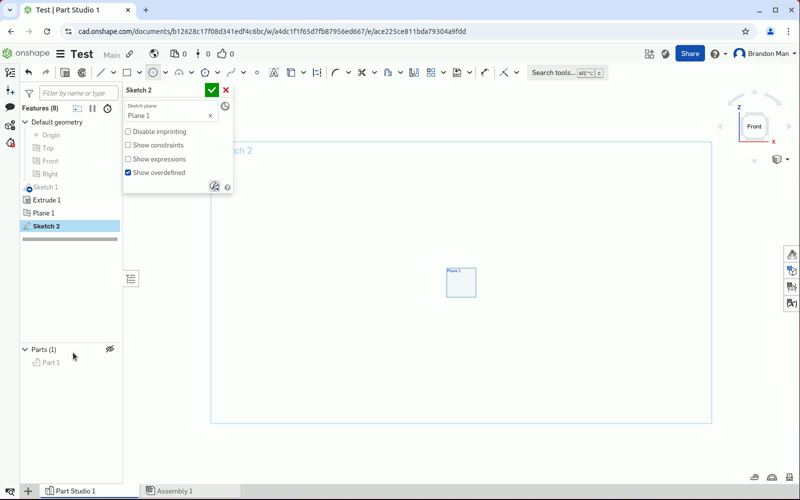
mouse_move(476, 275)
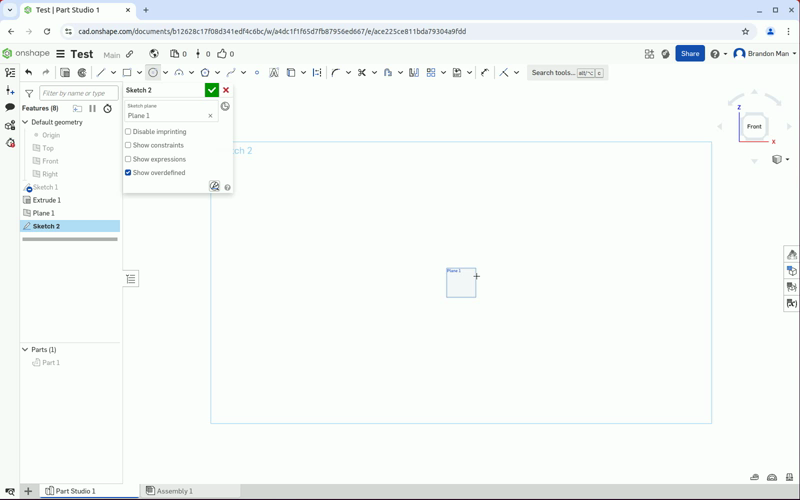
click(476, 275)
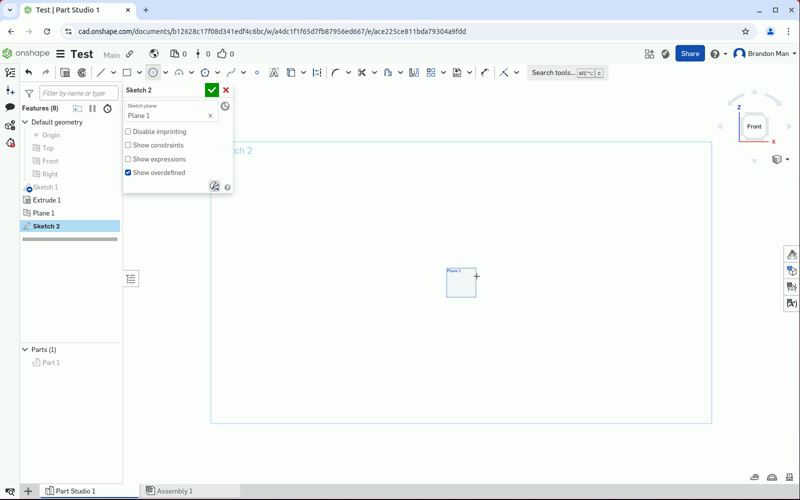
key_up(shift)
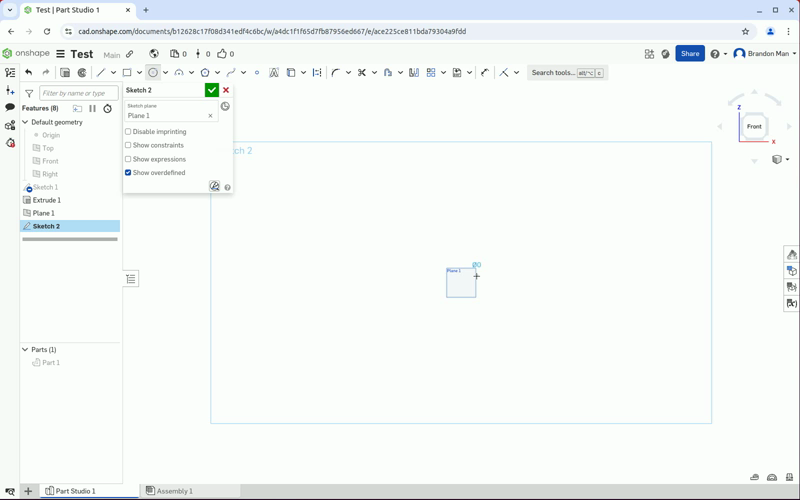
mouse_move(505, 275)
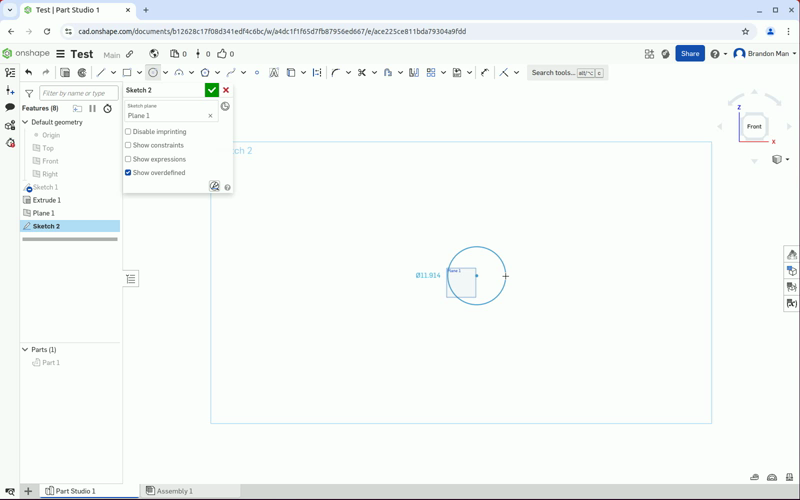
click(505, 275)
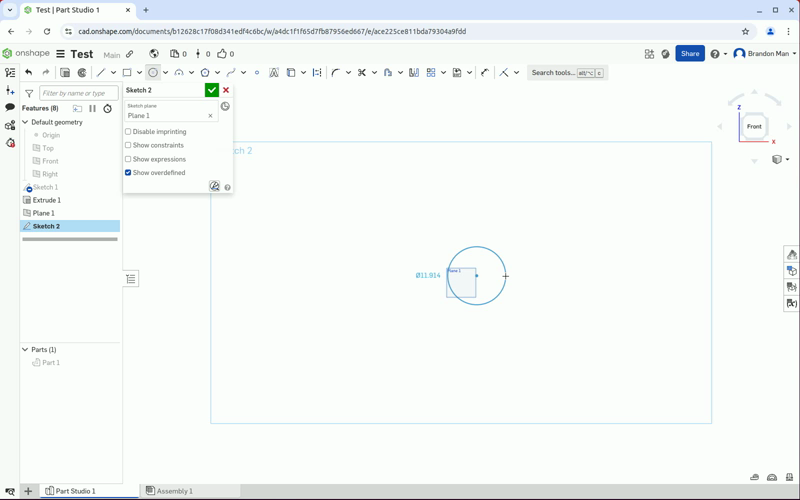
key(esc)
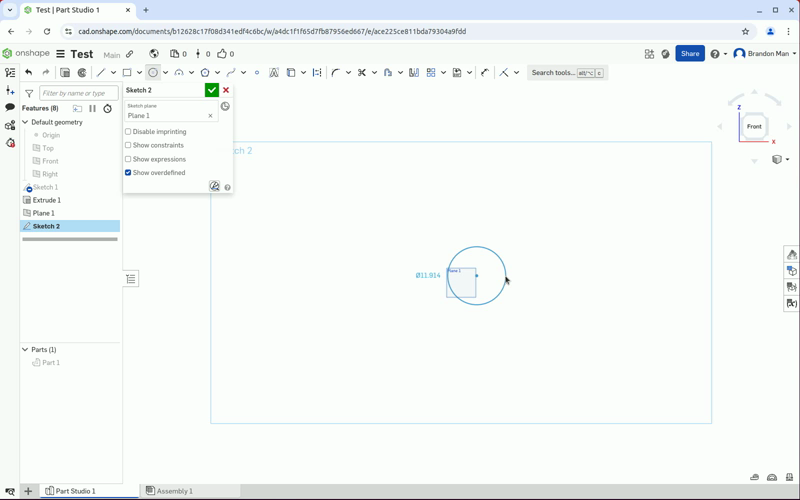
mouse_move(491, 283)
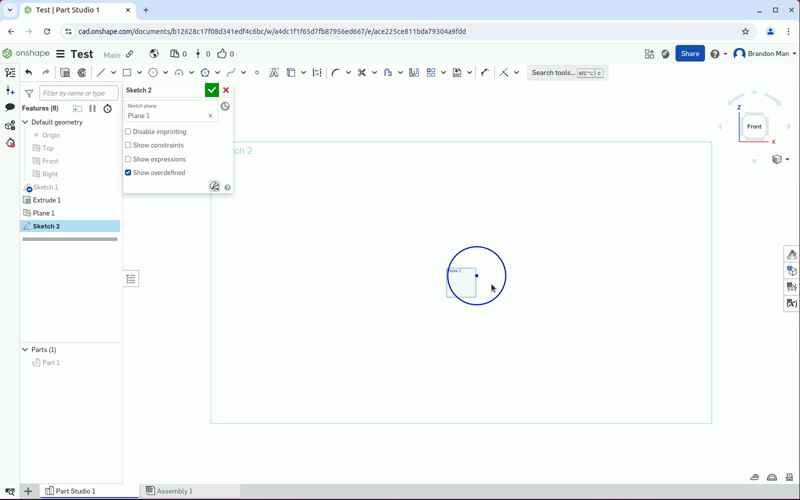
click(491, 283)
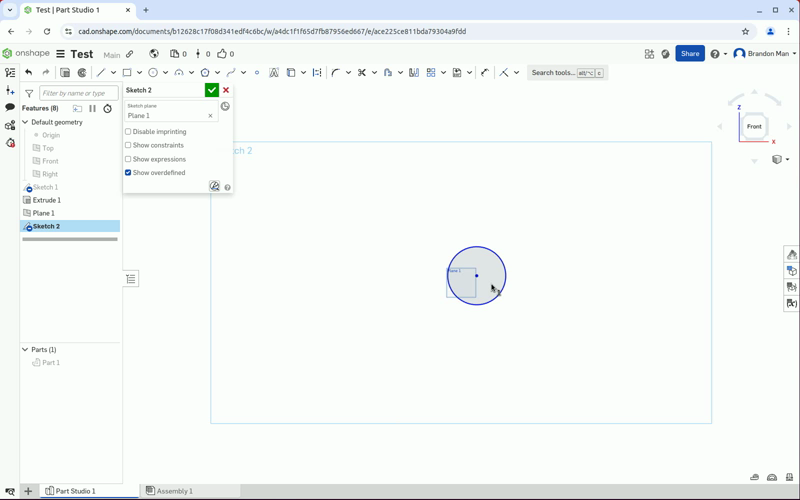
mouse_move(73, 352)
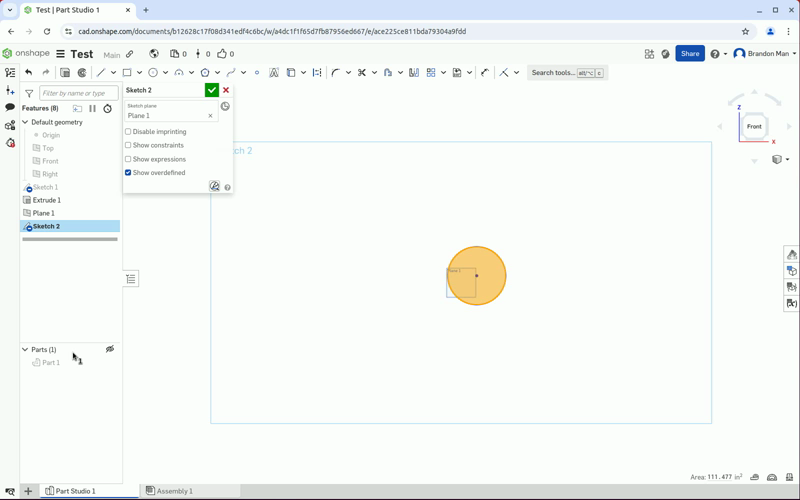
key(shift+y)
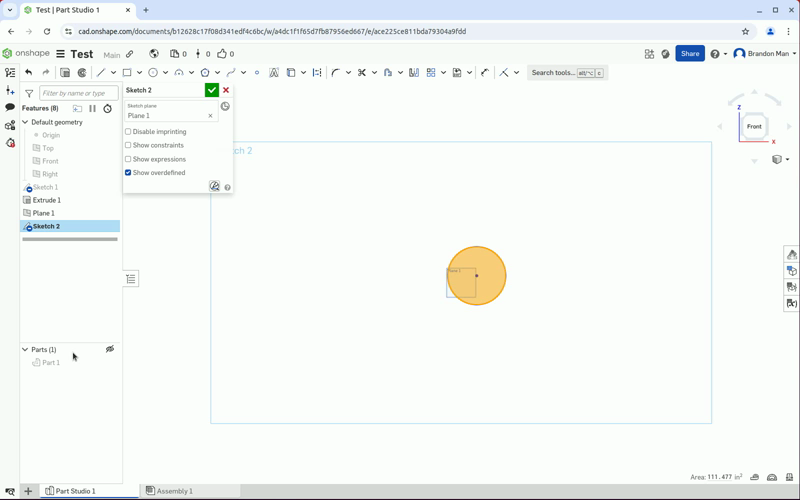
key(shift+e)
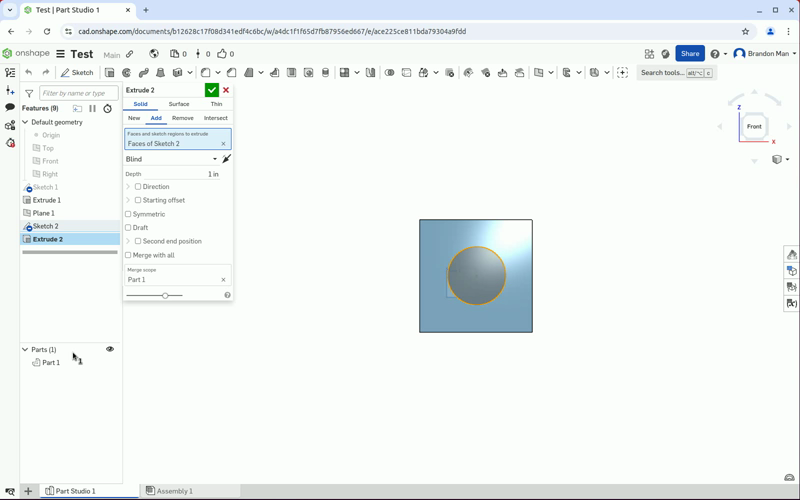
mouse_move(143, 106)
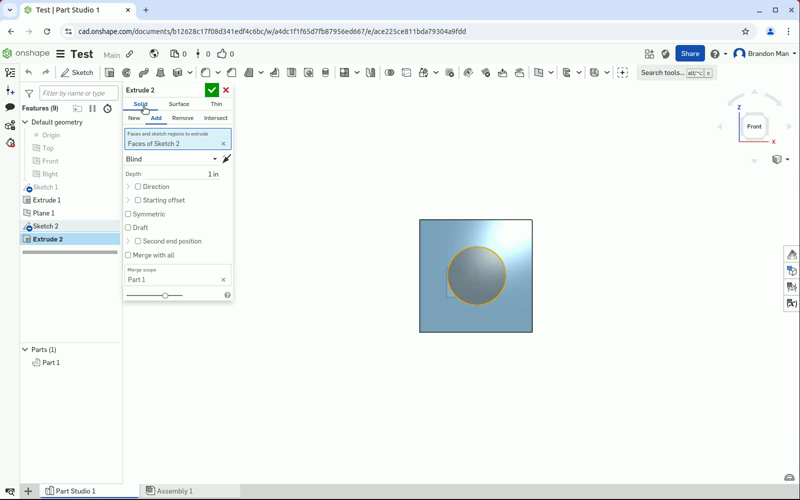
click(143, 106)
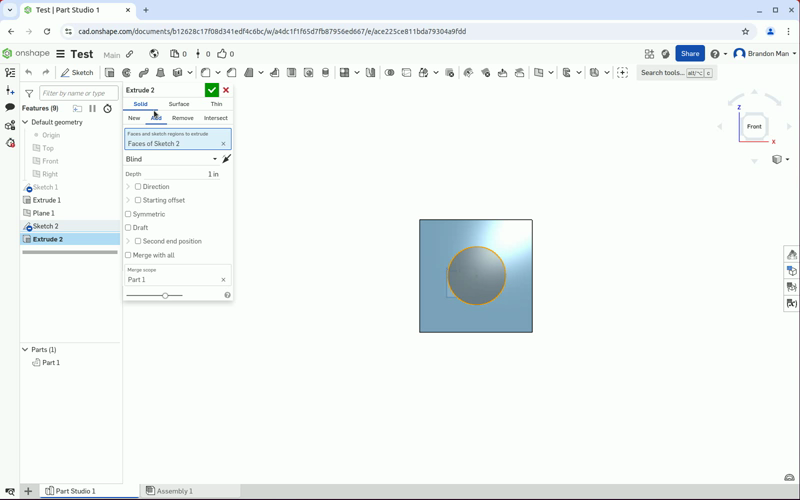
mouse_move(186, 120)
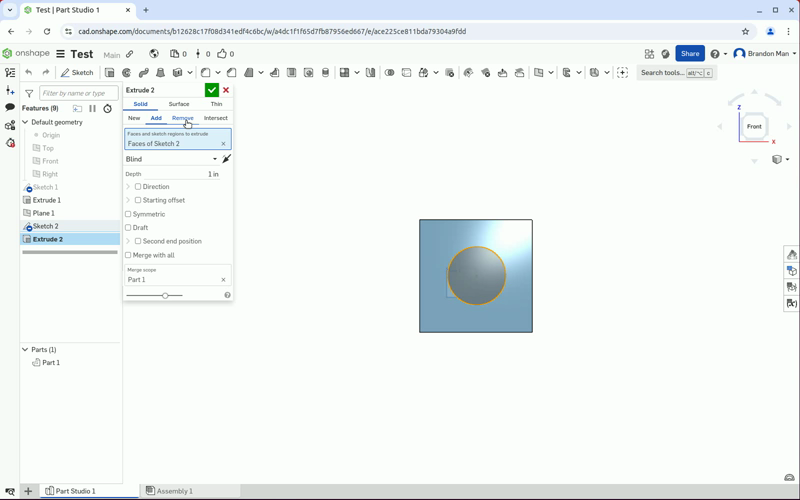
click(186, 120)
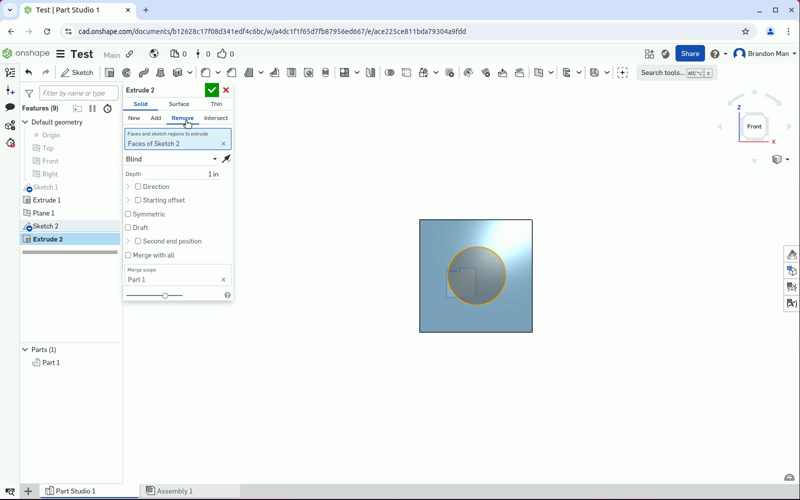
key(tab, 4)
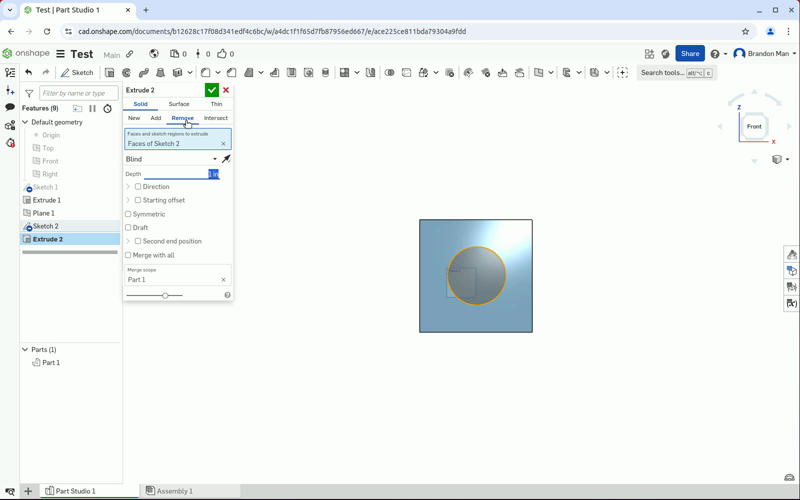
text(23.108)
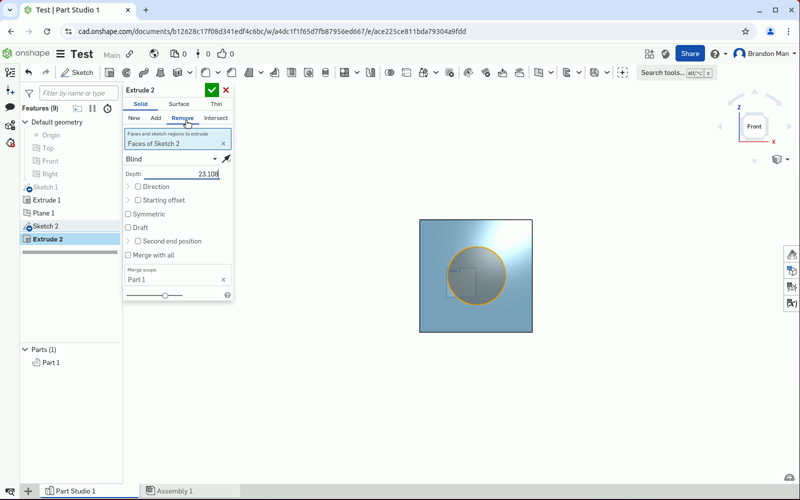
key(tab, 6)
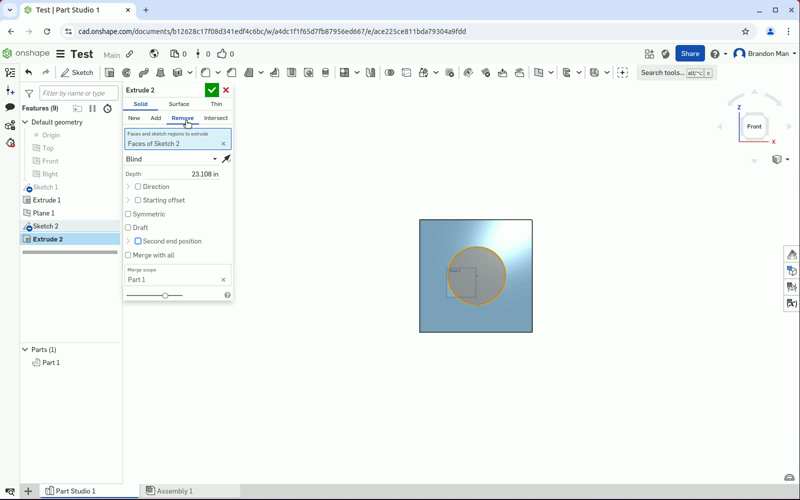
key(space)
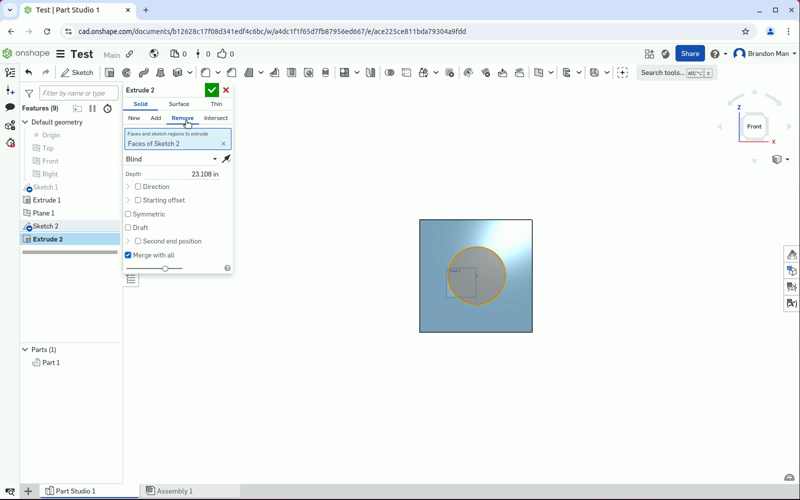
key(enter)
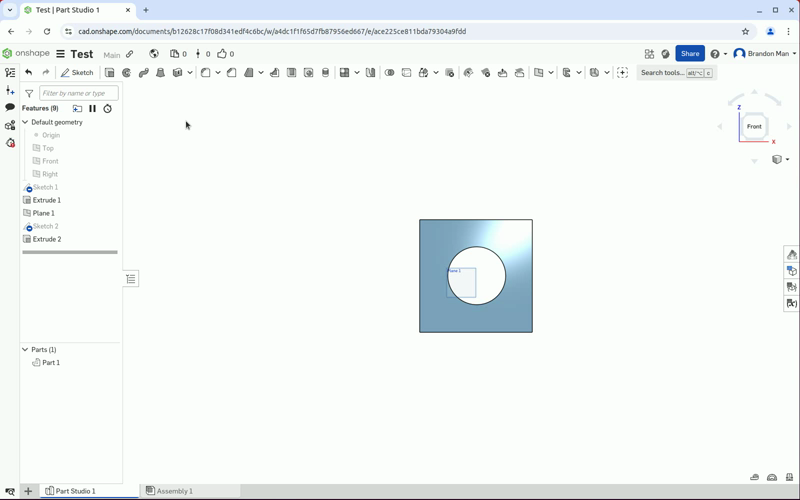
key(shift+h)
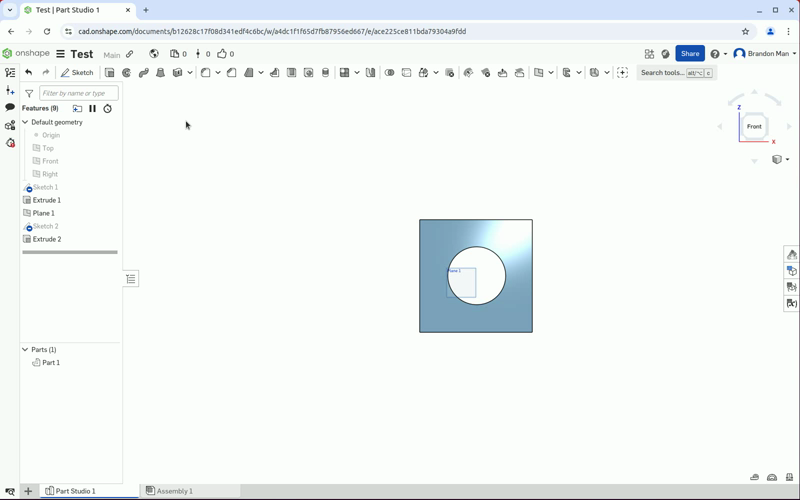
key(shift+h)
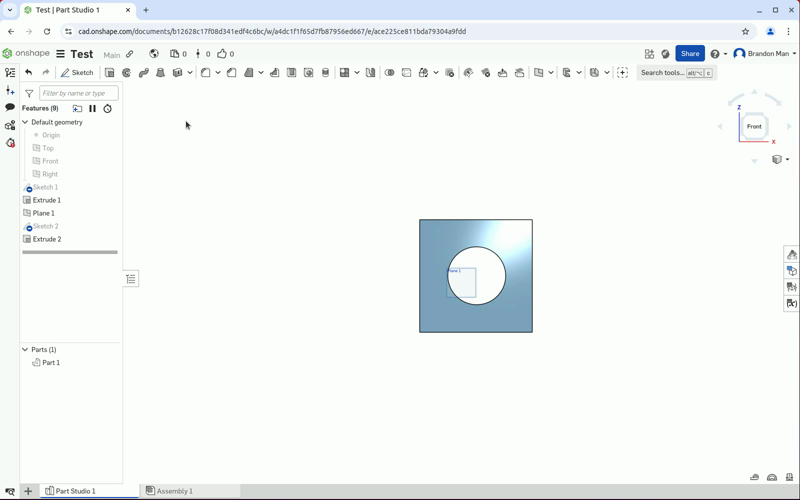
mouse_move(73, 189)
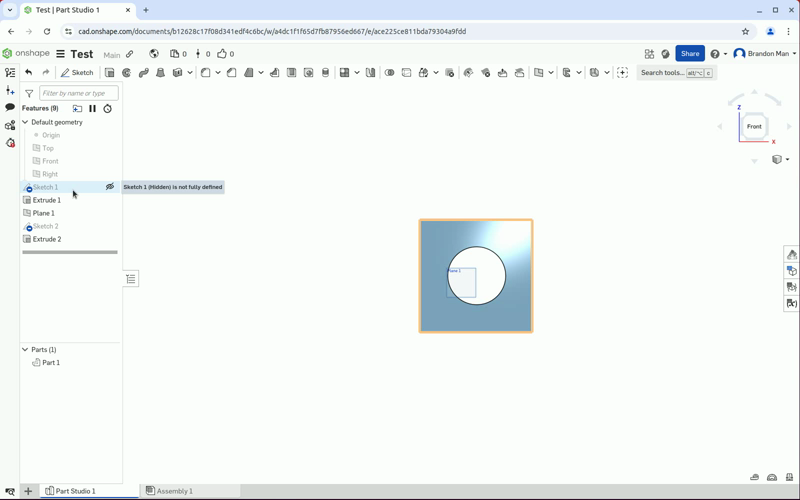
click(73, 189)
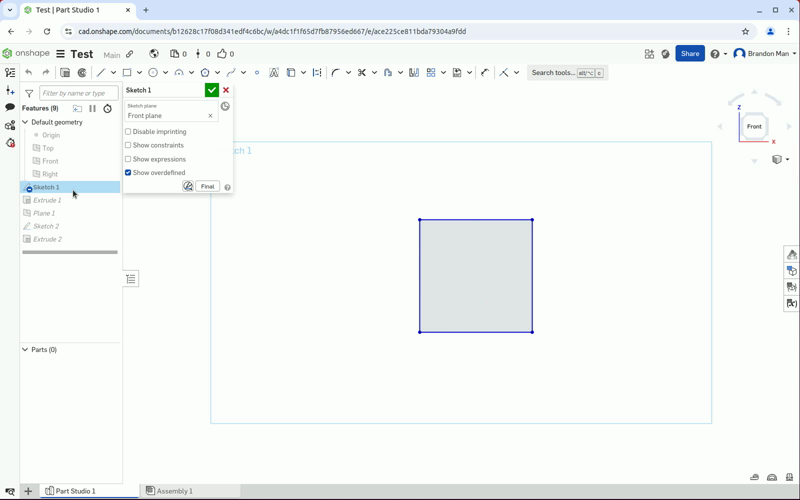
mouse_move(229, 92)
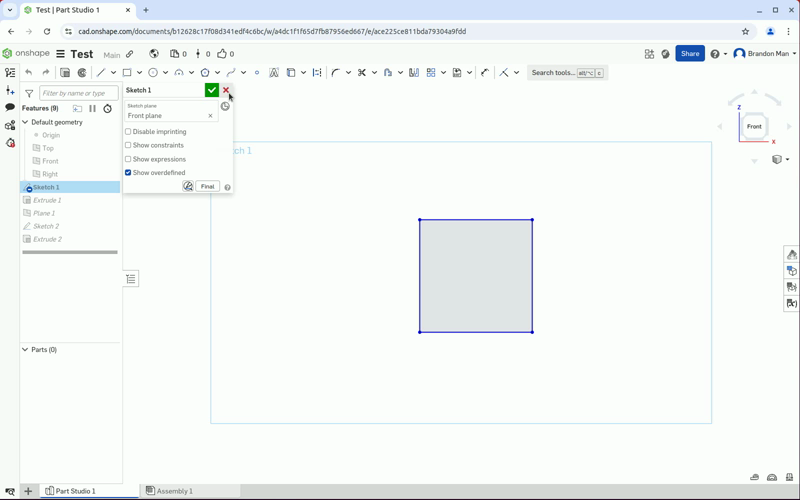
click(229, 92)
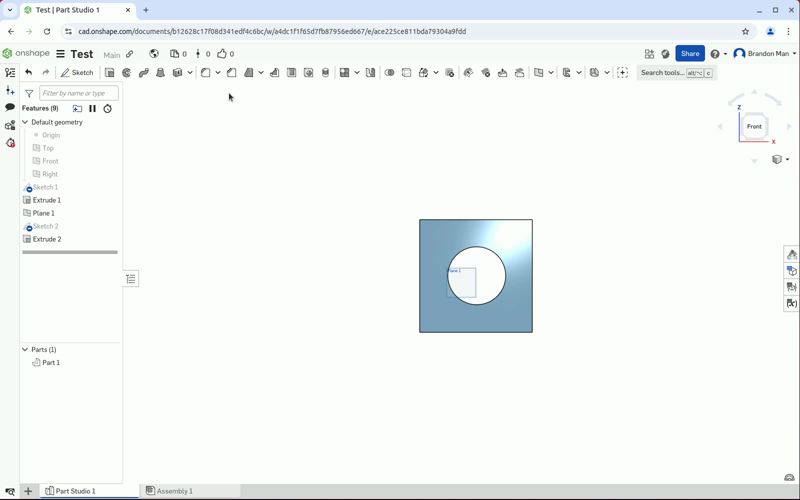
mouse_move(73, 352)
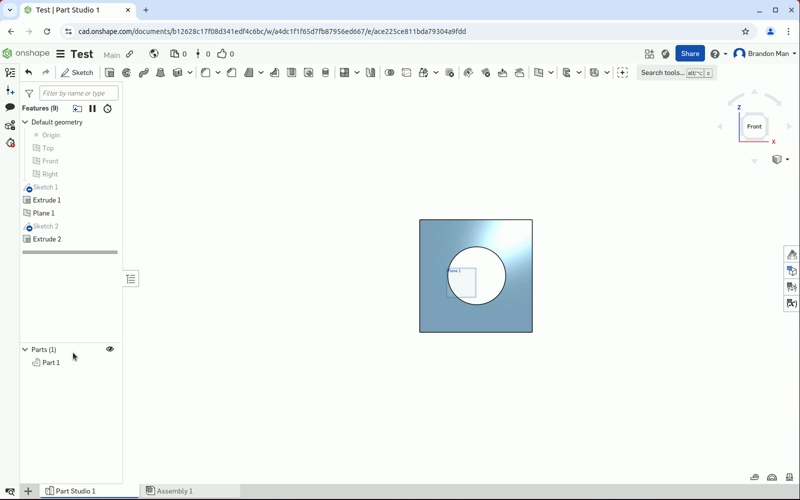
key(y)
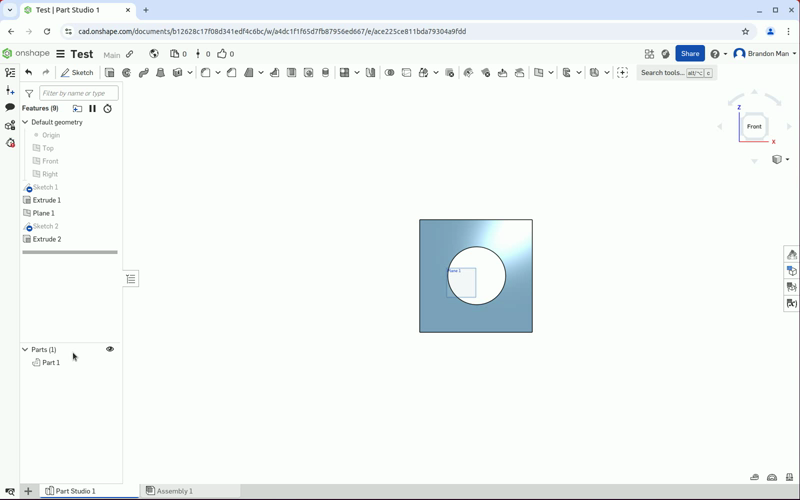
key(shift+p)
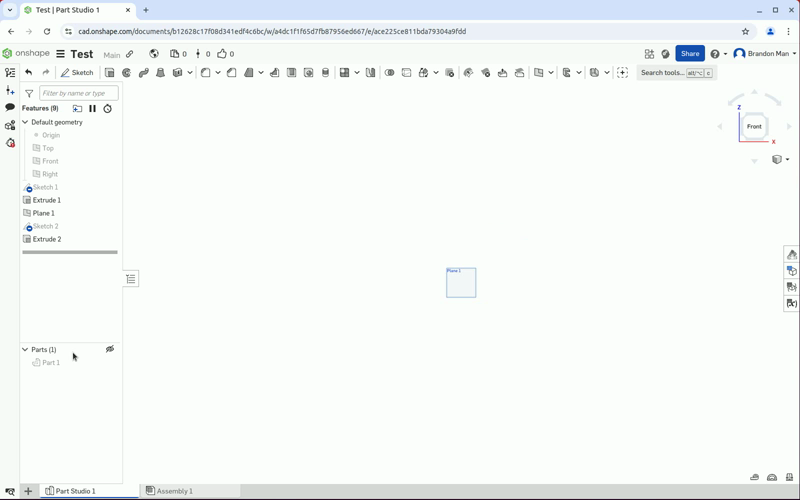
key(space)
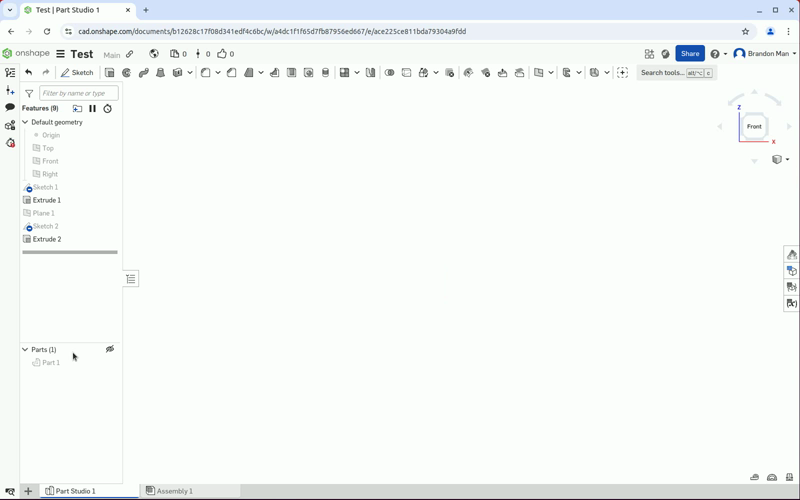
key_down(shift)
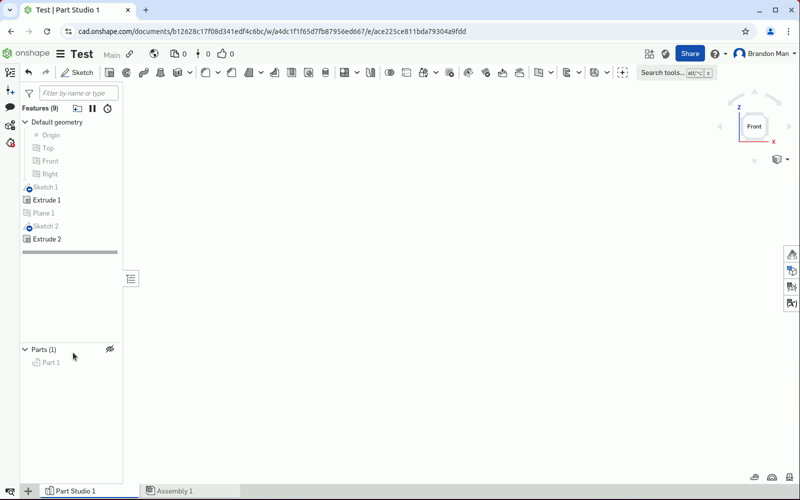
key(left)
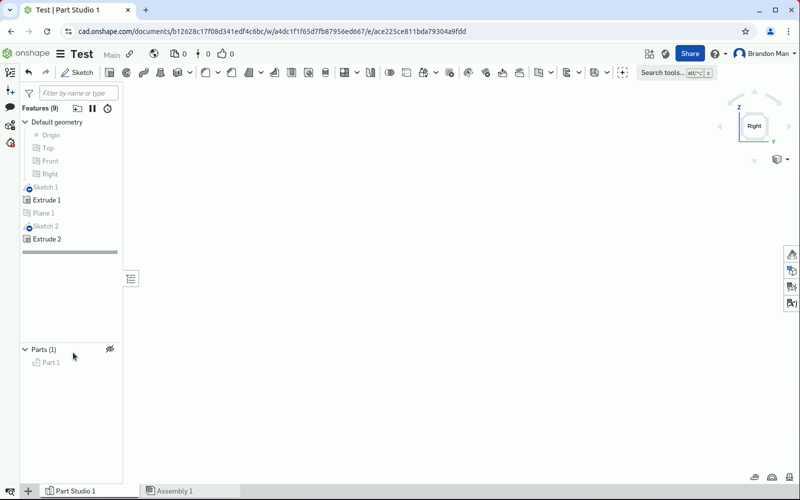
key_up(shift)
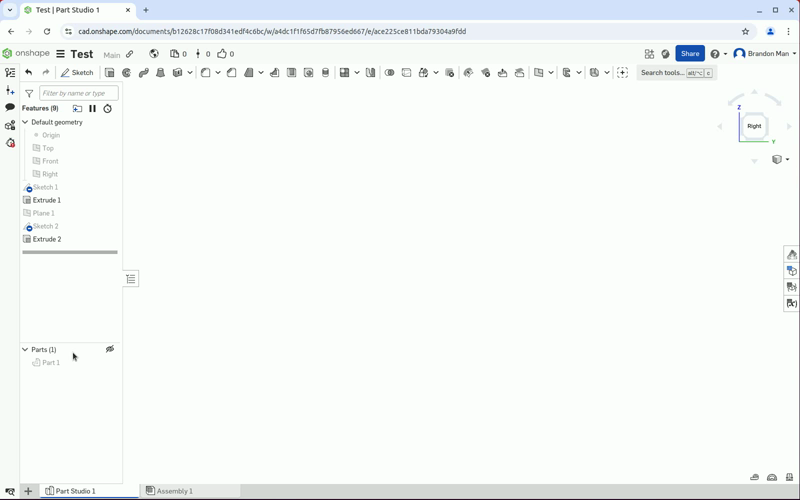
mouse_move(73, 352)
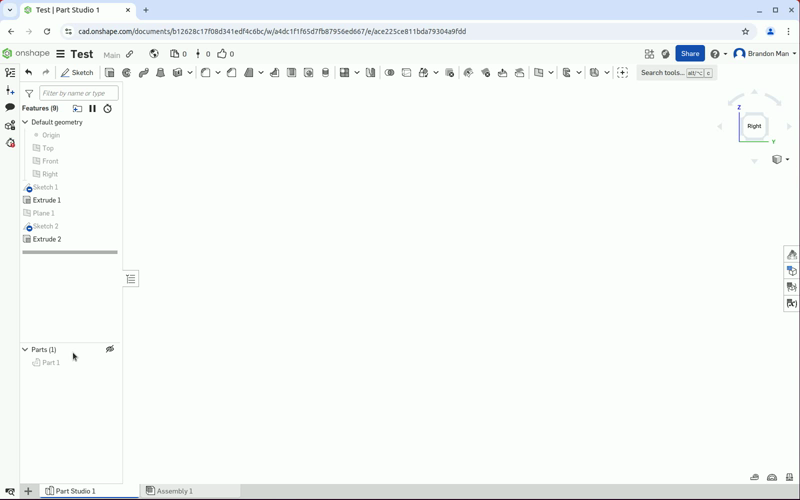
key(shift+y)
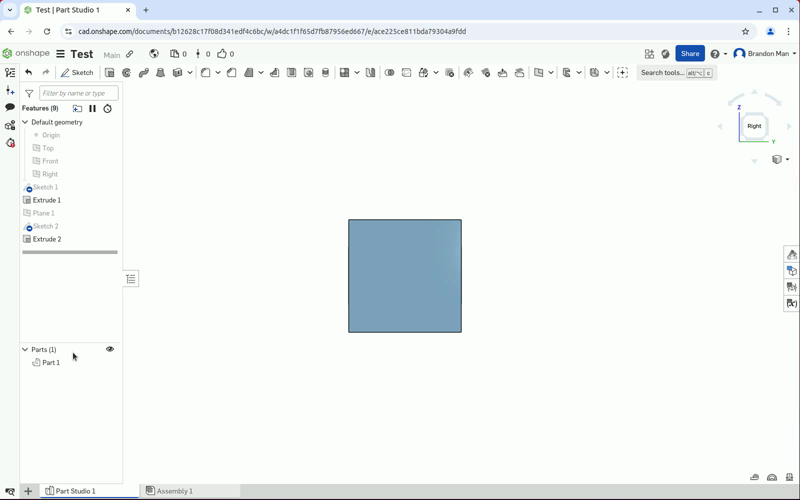
mouse_move(541, 75)
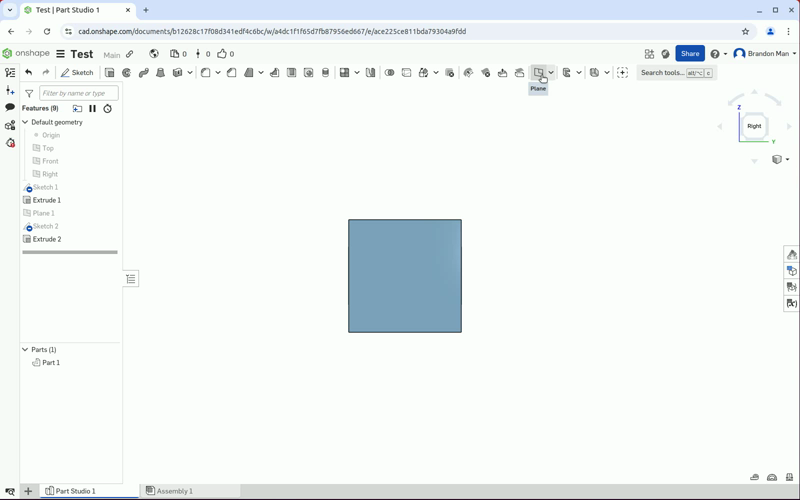
click(541, 75)
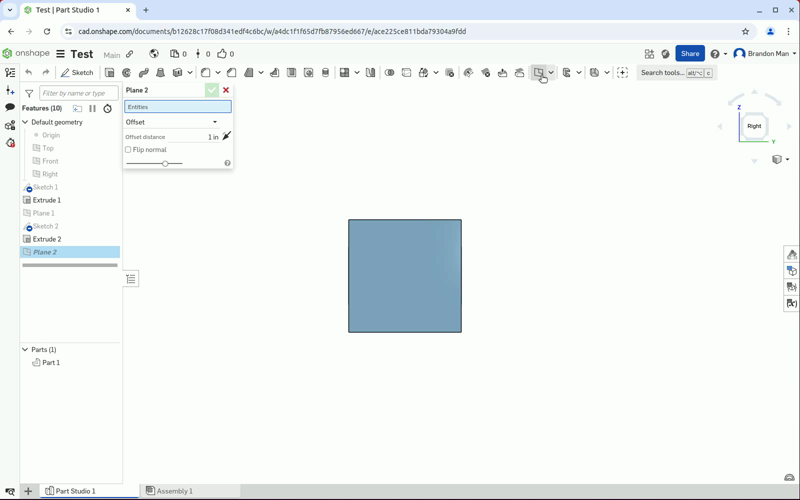
mouse_move(73, 176)
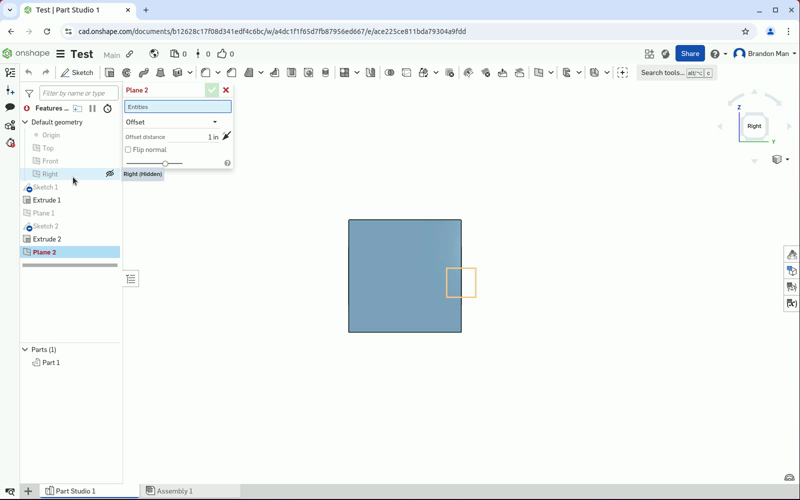
click(73, 176)
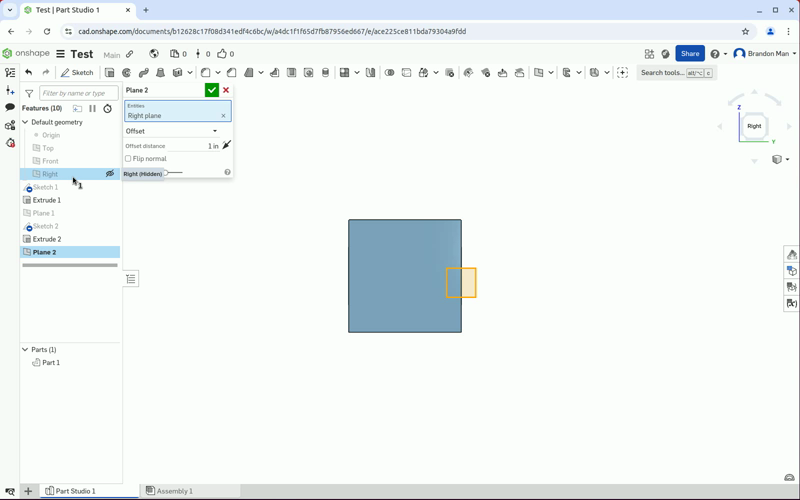
key(tab, 2)
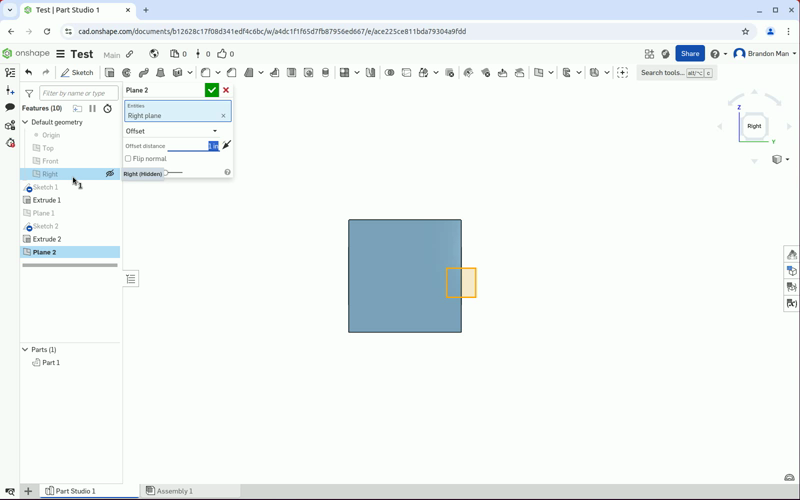
text(14.697)
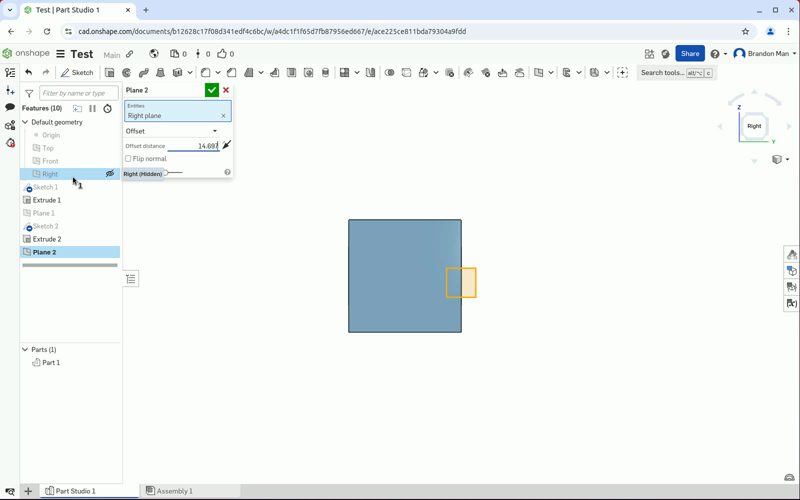
key(enter, 2)
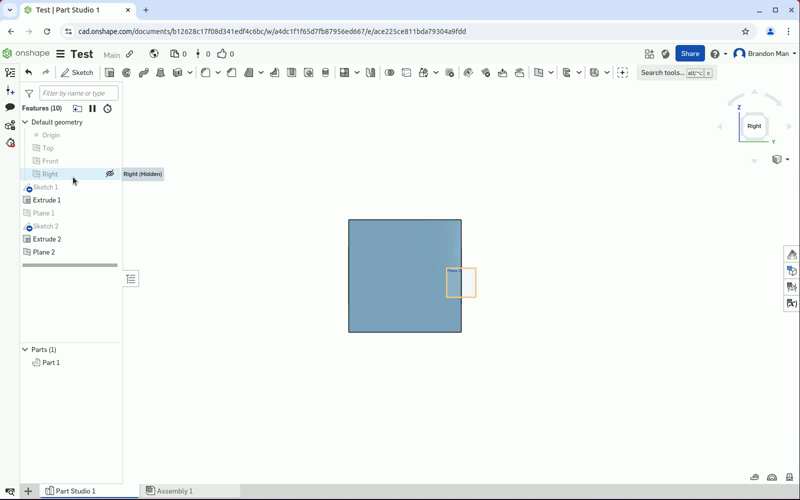
key(shift+s)
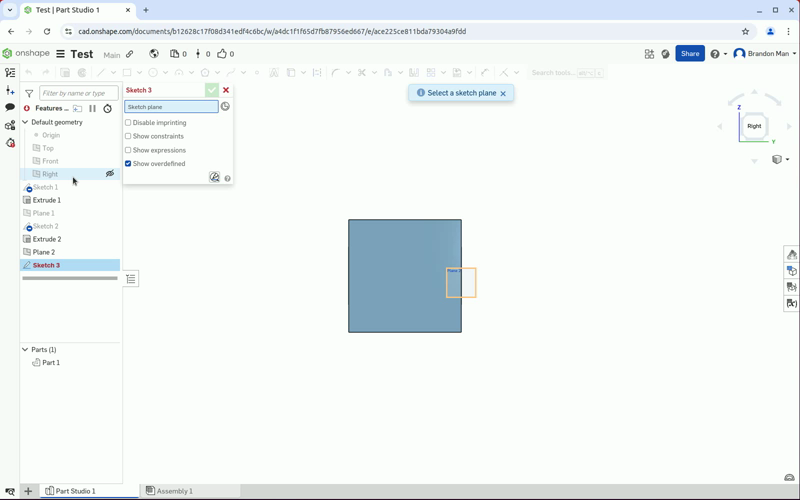
mouse_move(73, 254)
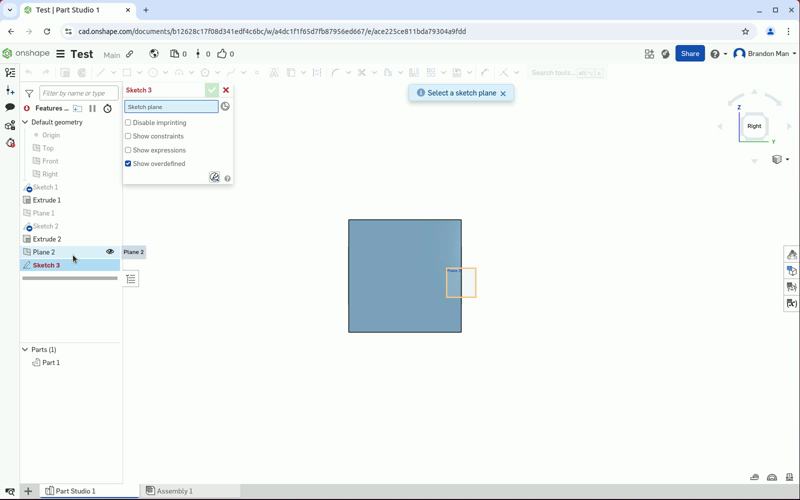
click(73, 254)
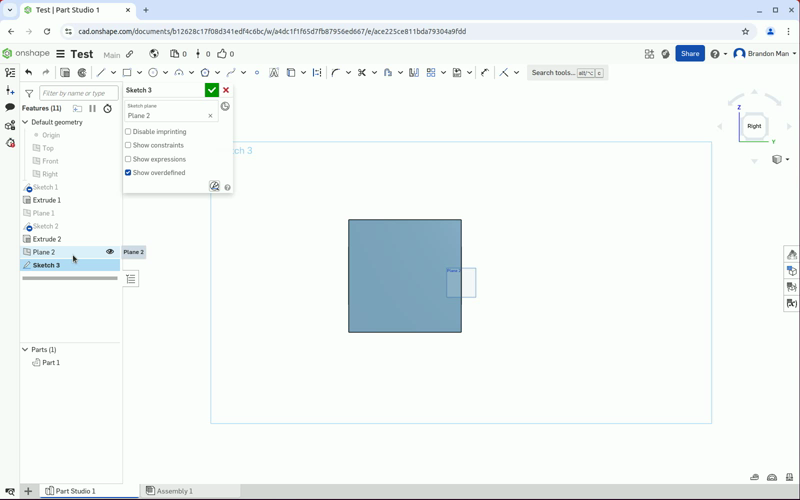
mouse_move(73, 352)
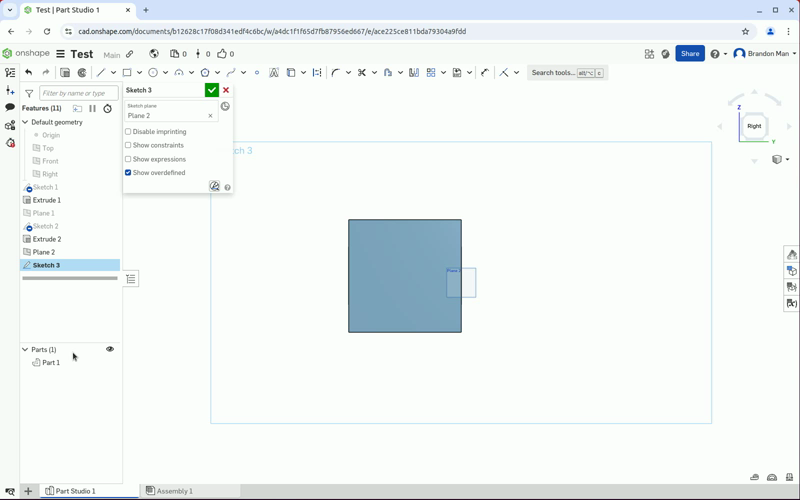
key(y)
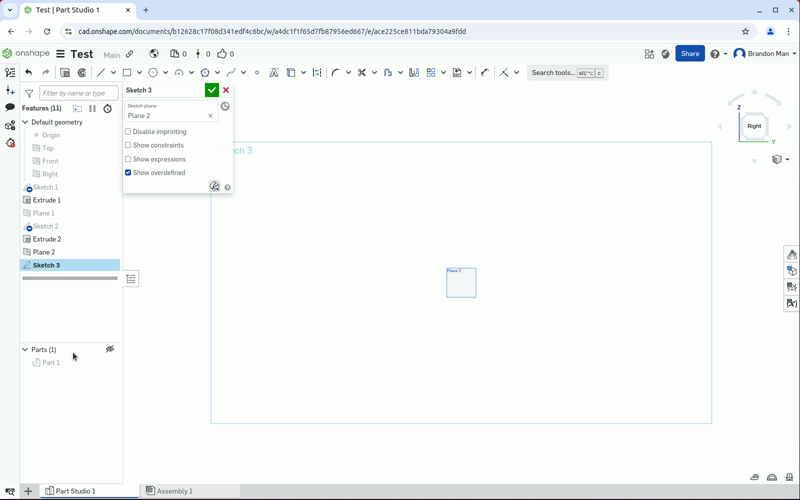
key(l)
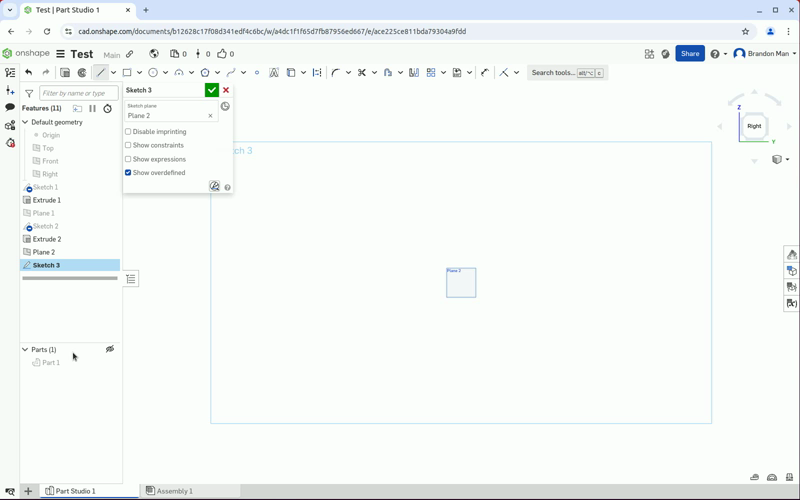
key_down(shift)
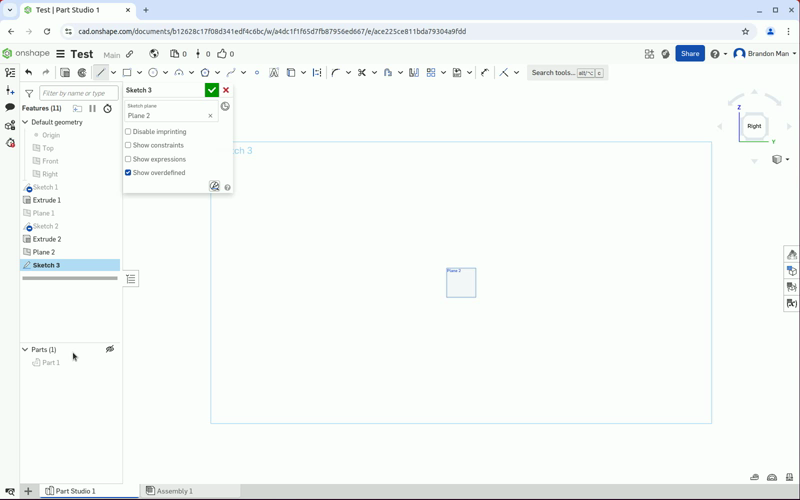
mouse_move(376, 304)
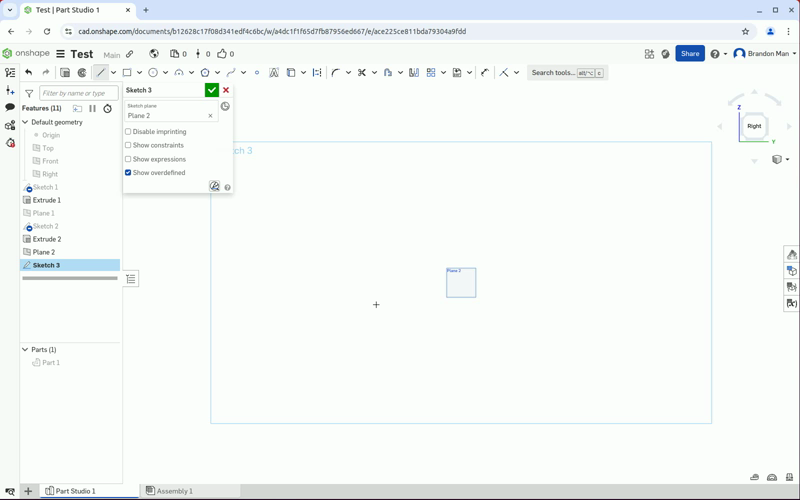
click(376, 304)
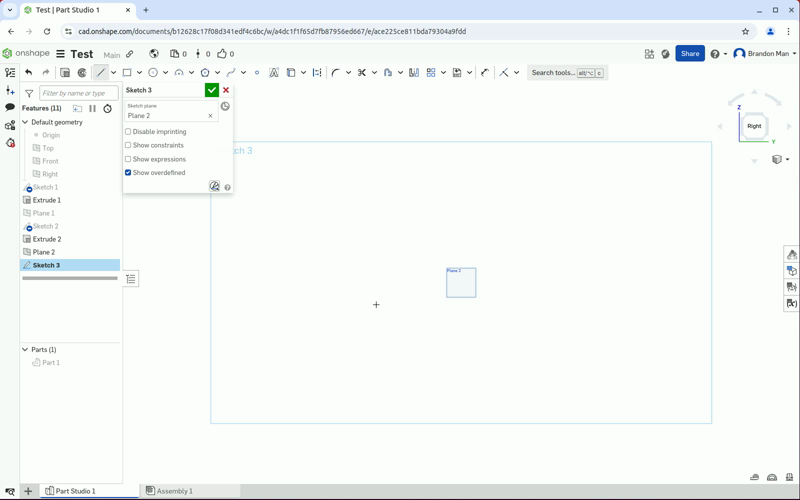
key_up(shift)
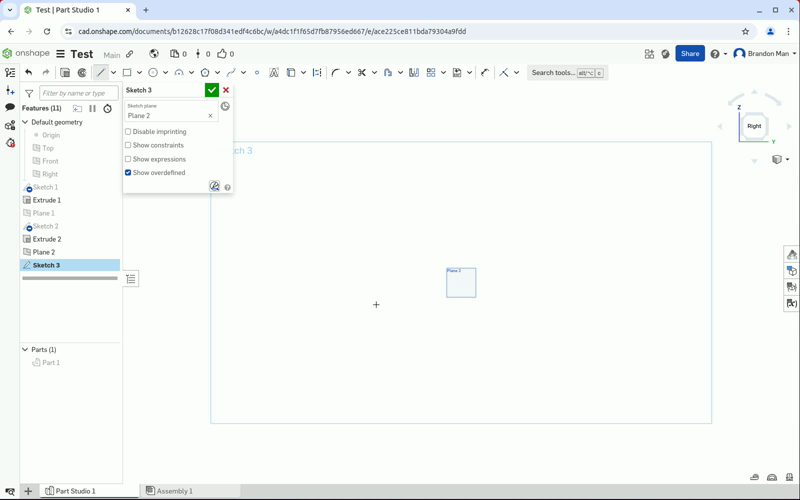
key_down(shift)
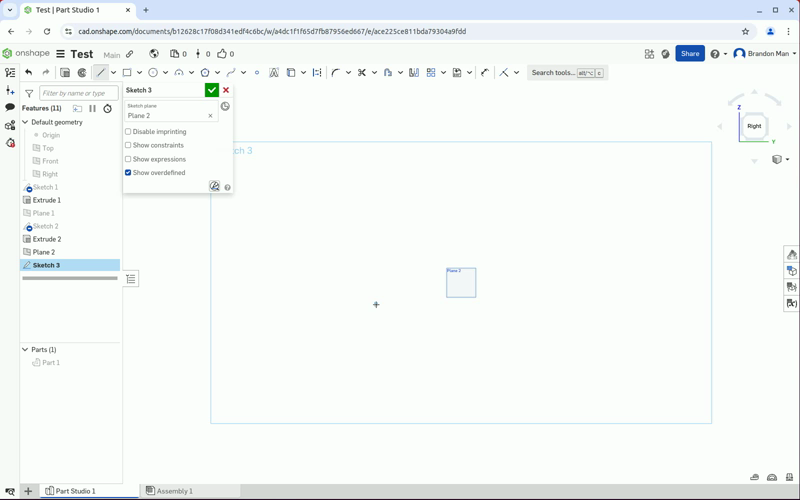
mouse_move(406, 304)
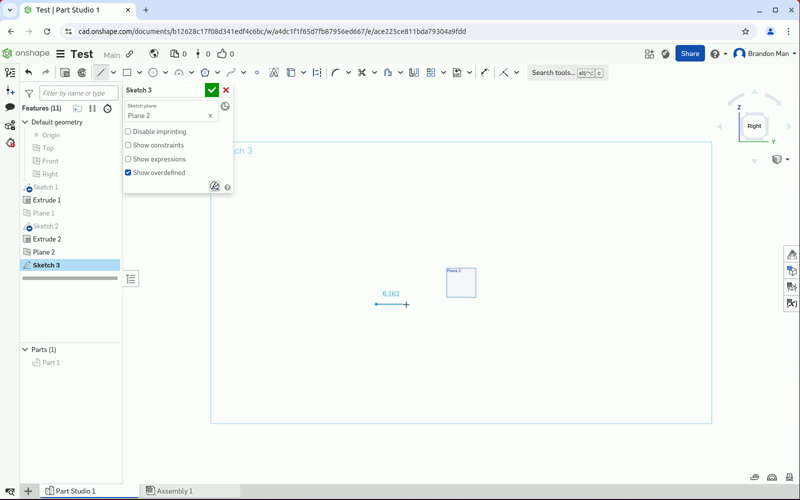
mouse_move(433, 304)
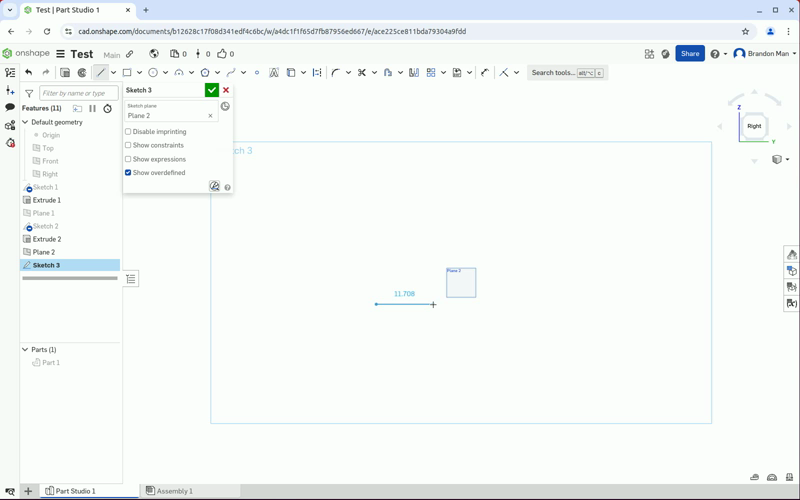
click(433, 304)
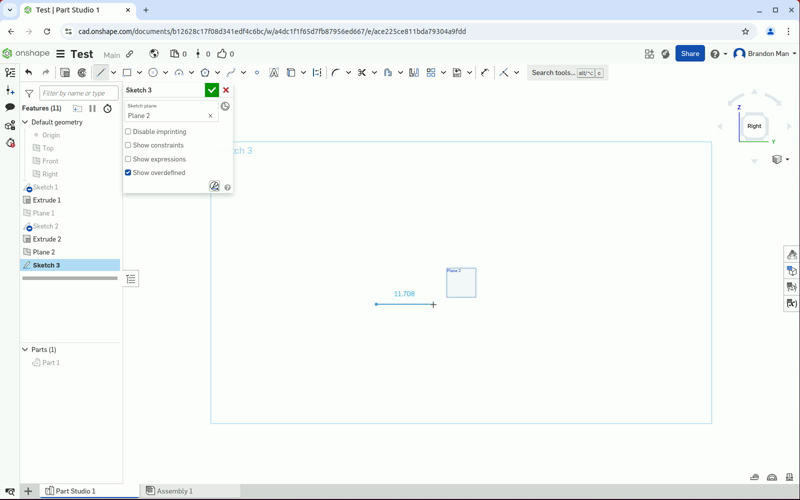
key_up(shift)
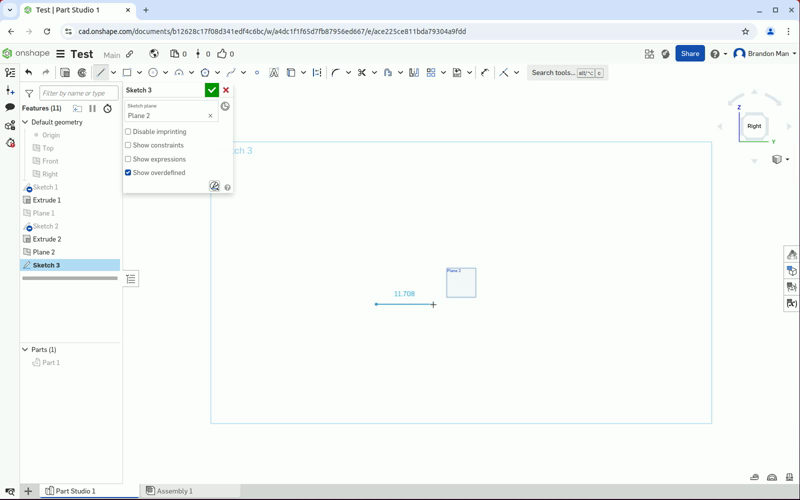
key_down(shift)
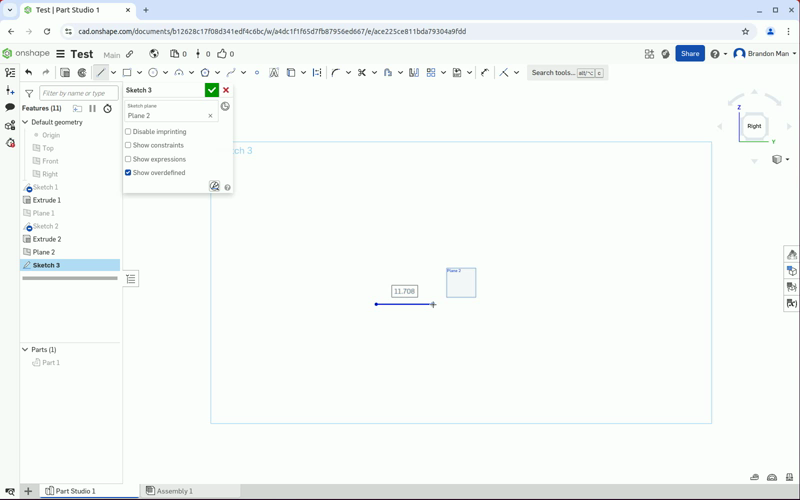
mouse_move(463, 304)
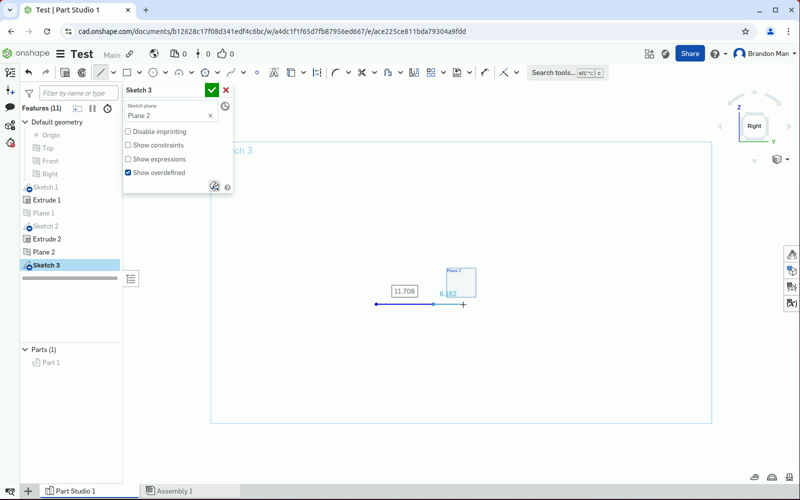
mouse_move(433, 247)
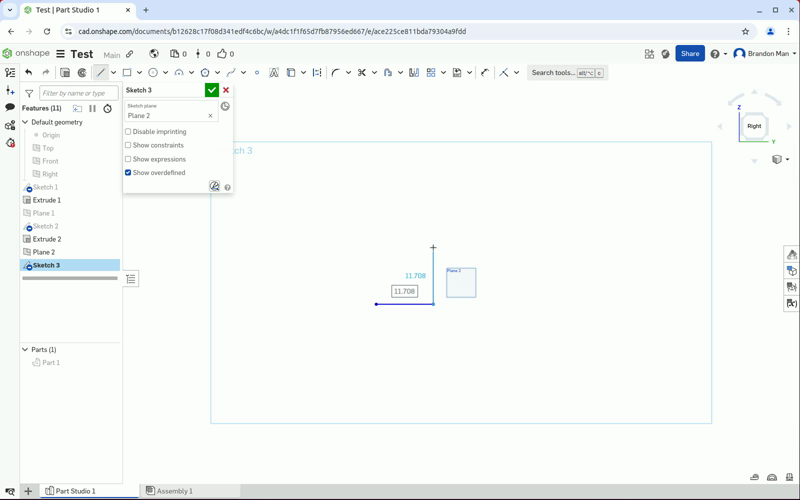
click(433, 247)
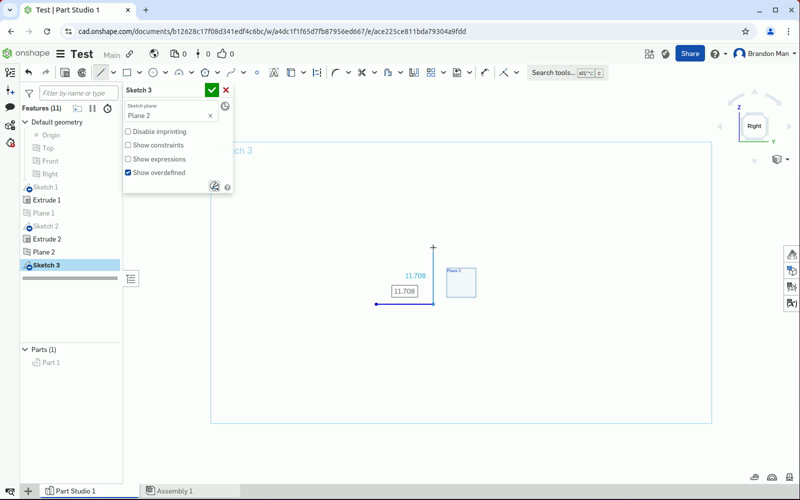
key_up(shift)
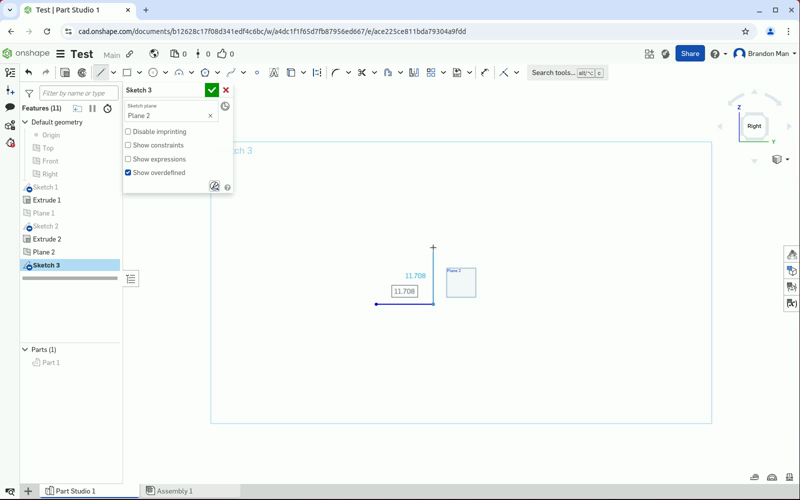
key_down(shift)
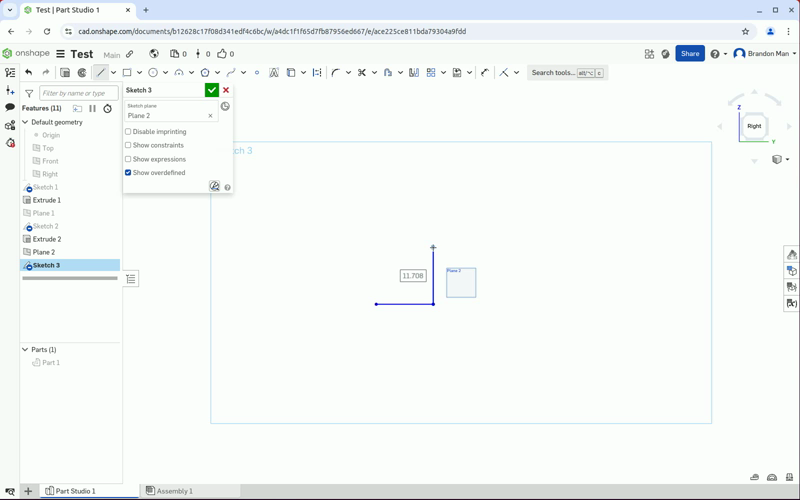
mouse_move(463, 247)
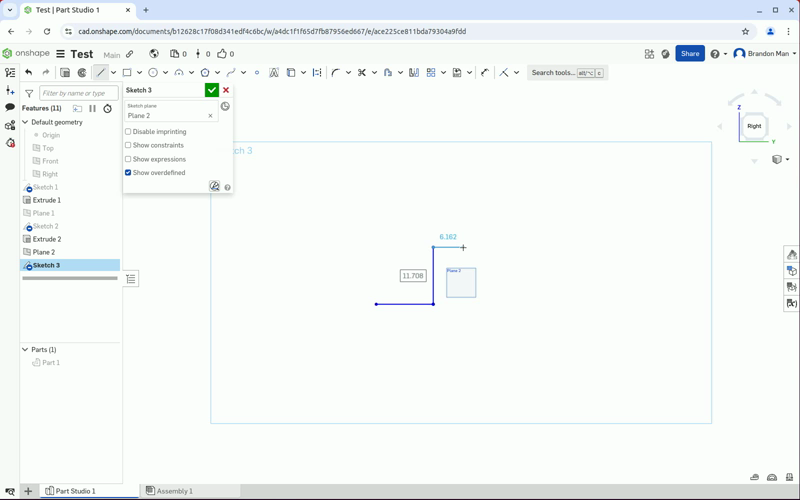
mouse_move(376, 247)
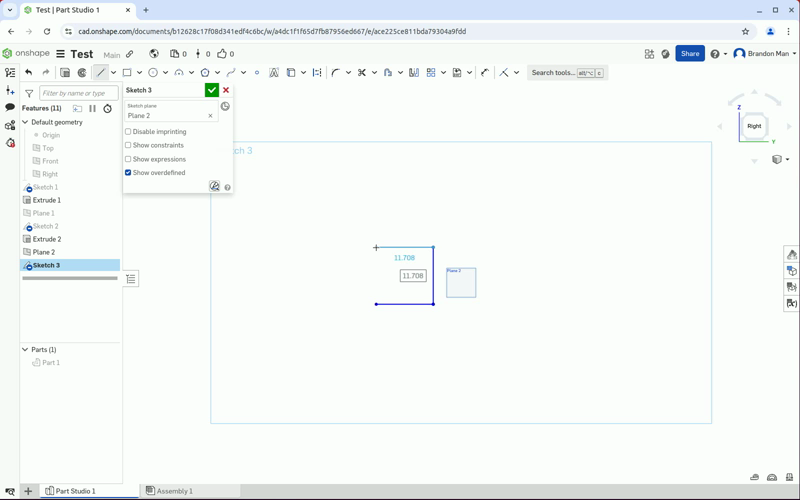
click(376, 247)
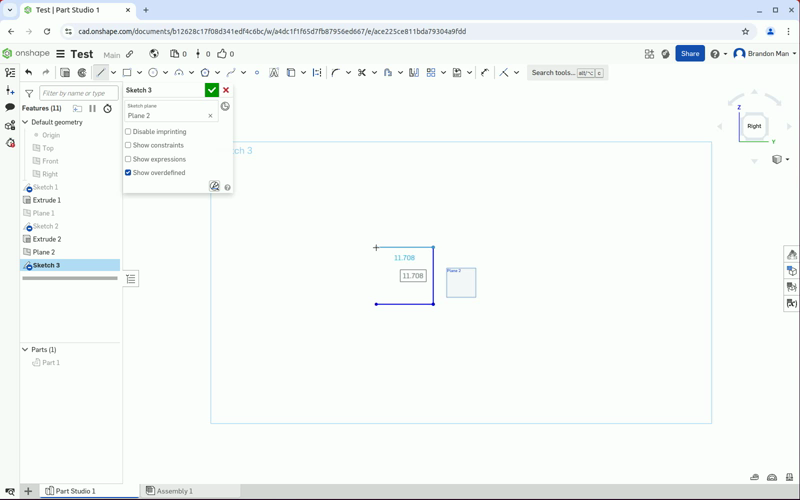
key_up(shift)
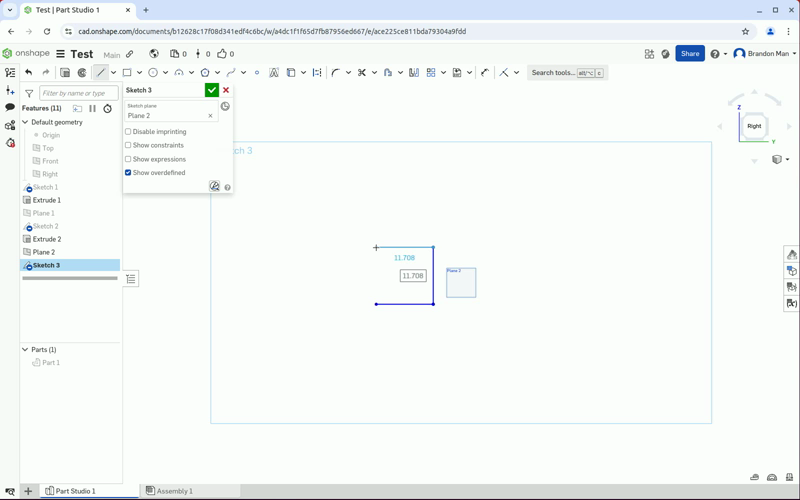
mouse_move(406, 247)
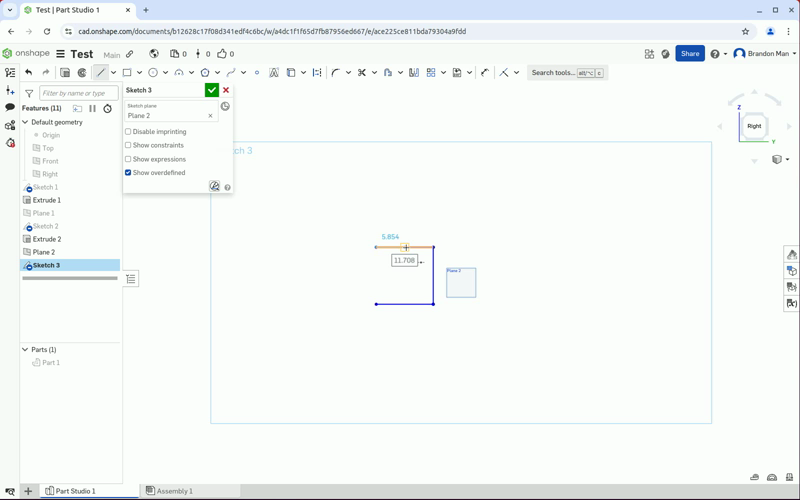
key_down(shift)
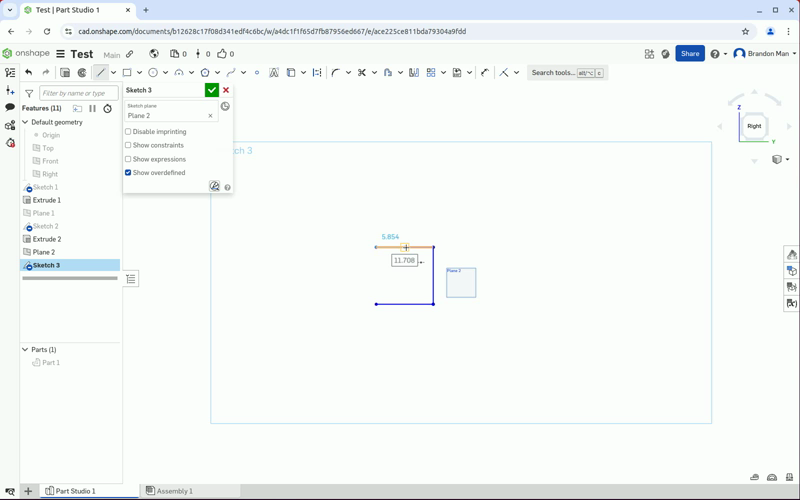
mouse_move(376, 304)
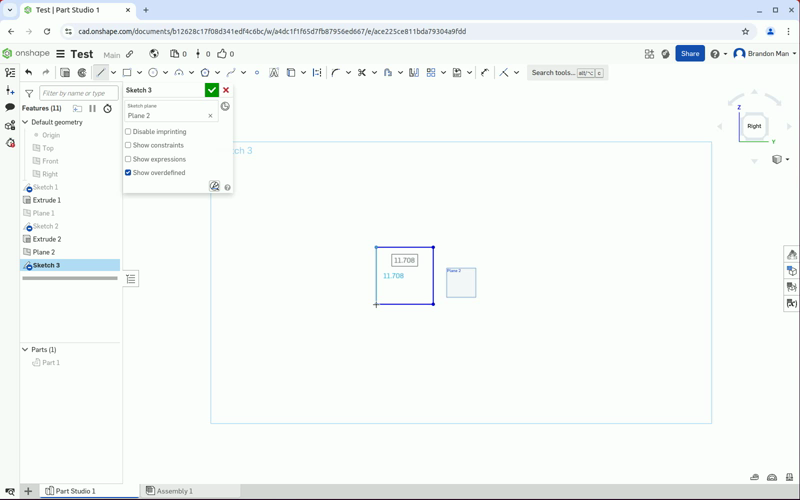
key_up(shift)
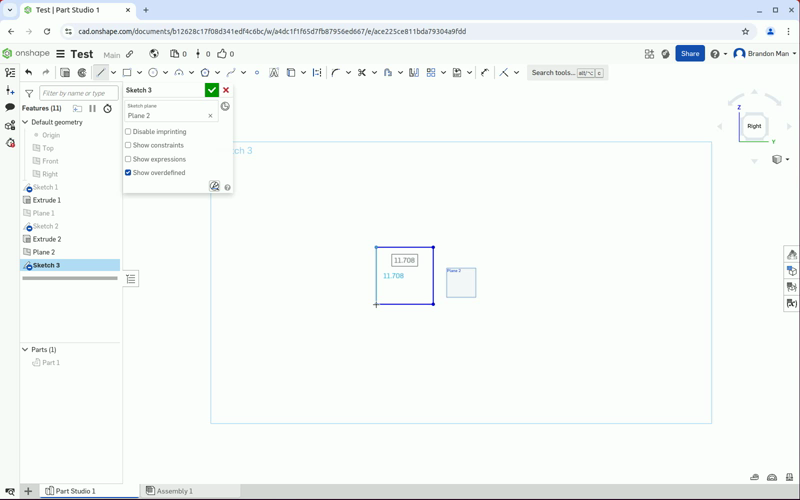
click(376, 304)
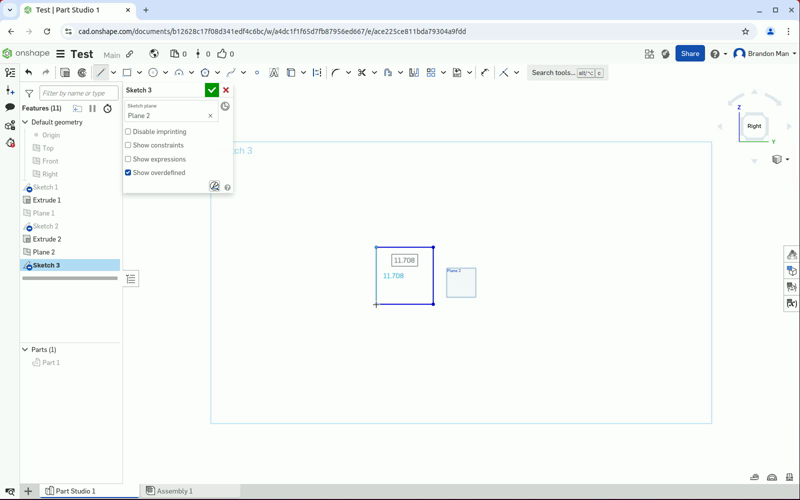
key(esc)
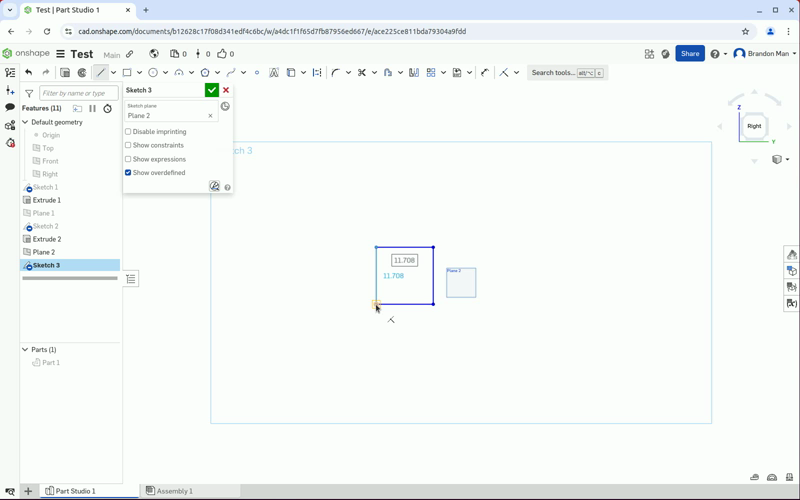
mouse_move(417, 274)
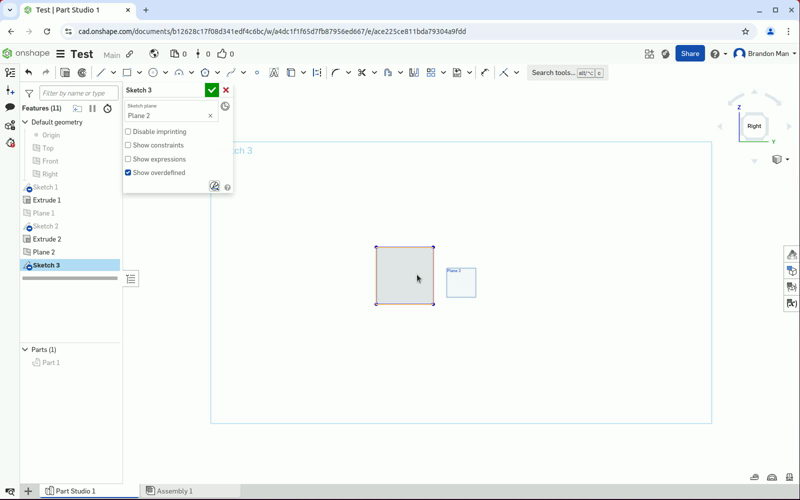
click(417, 274)
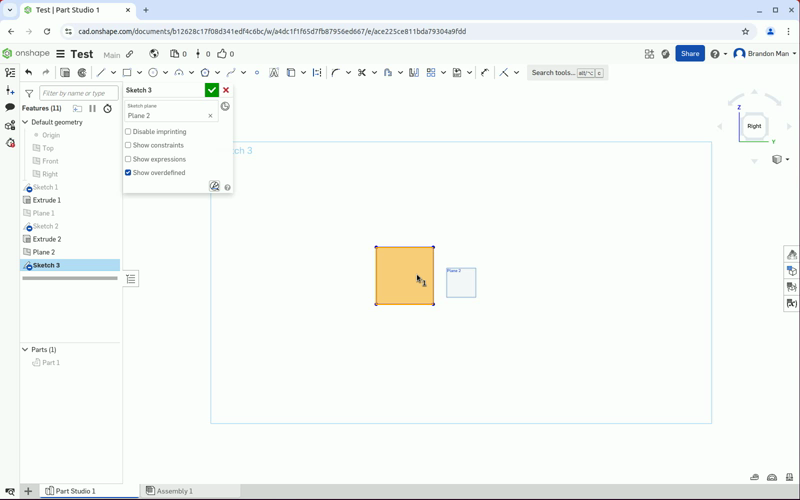
mouse_move(73, 352)
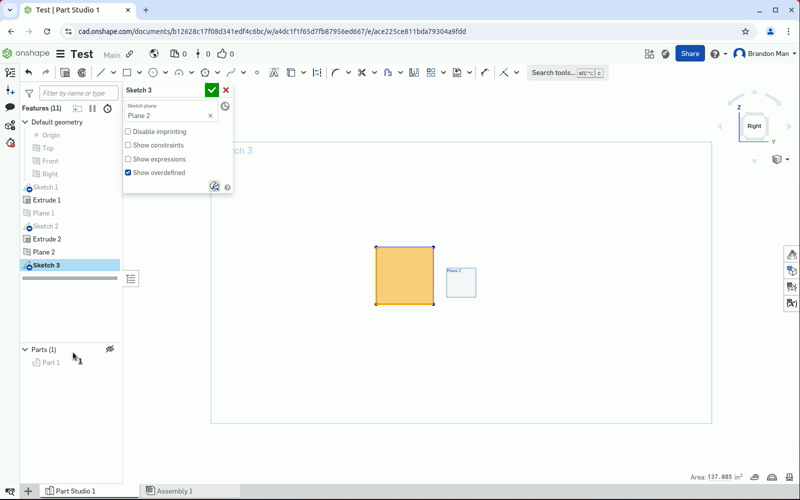
key(shift+y)
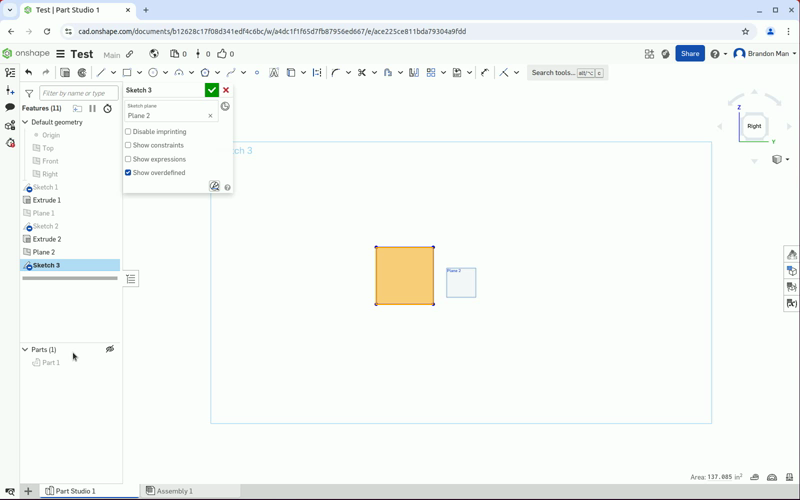
key(shift+e)
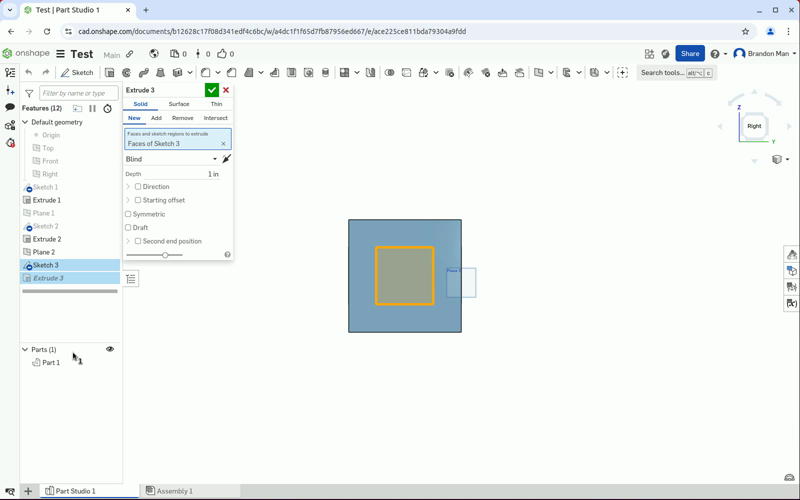
mouse_move(143, 106)
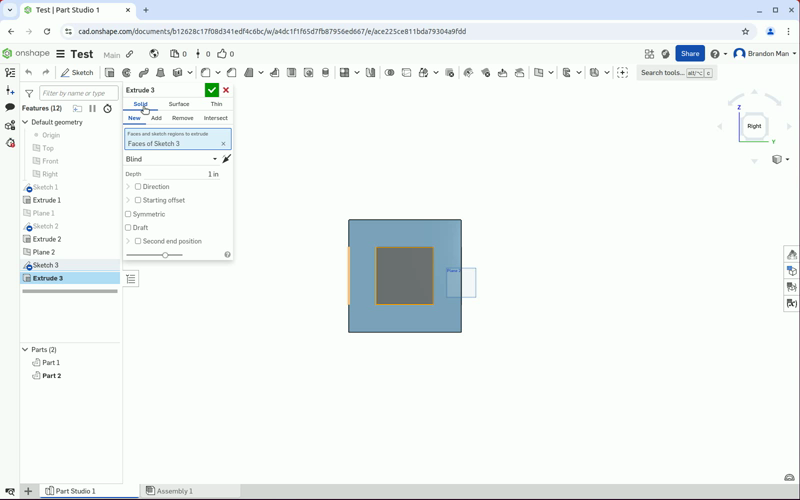
click(143, 106)
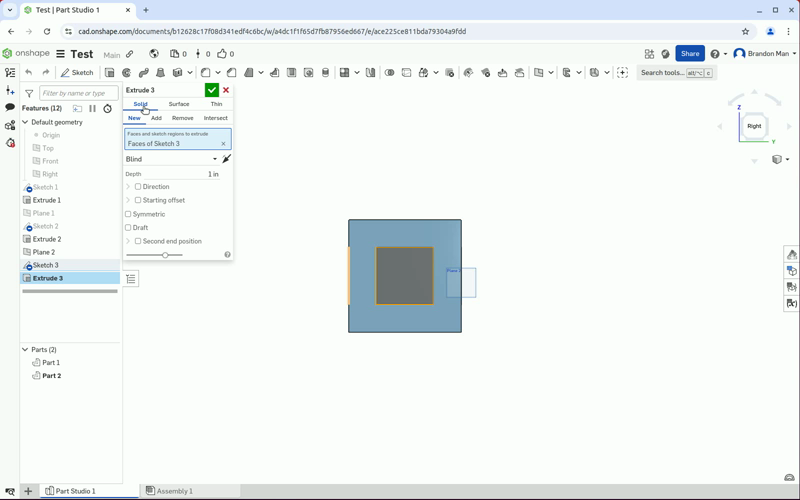
mouse_move(137, 120)
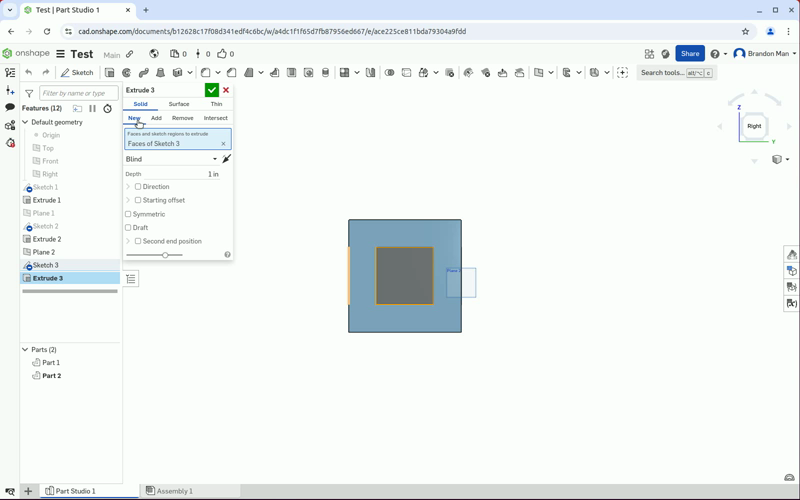
click(137, 120)
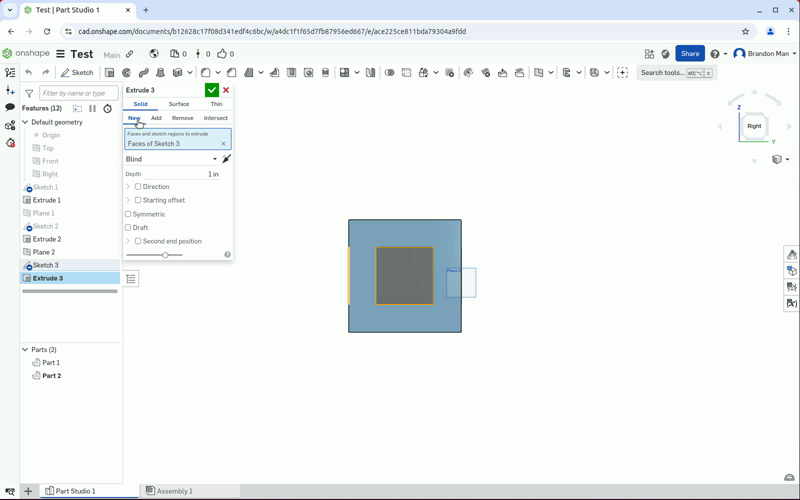
key(tab, 4)
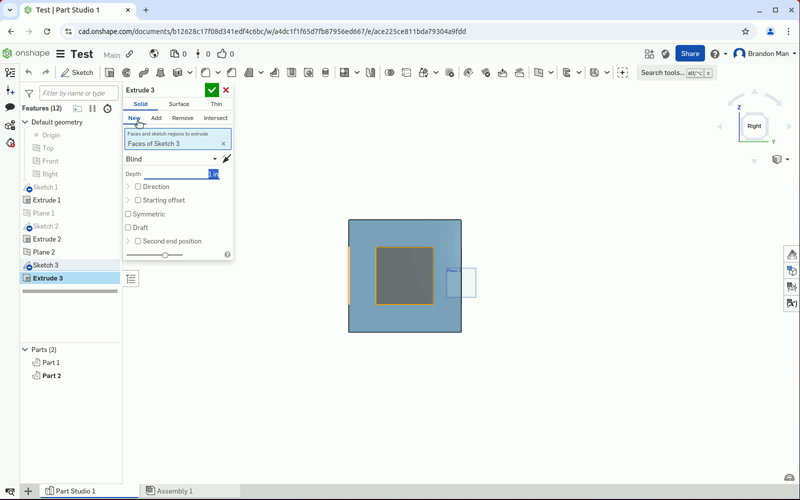
text(5.777)
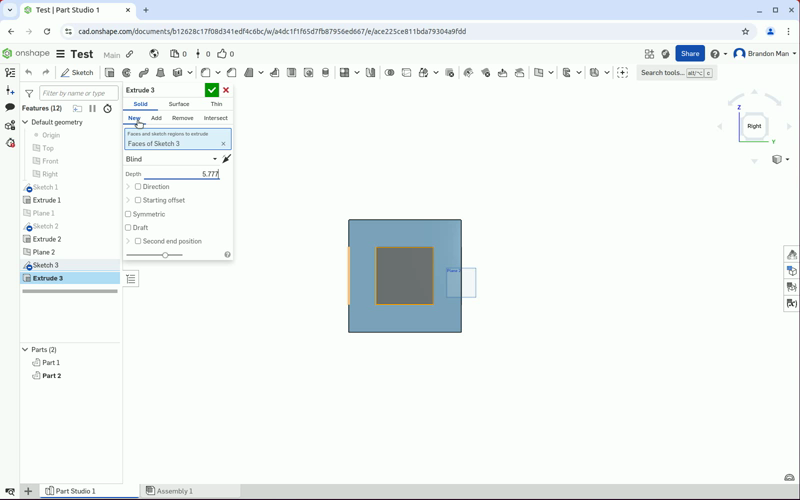
key(enter)
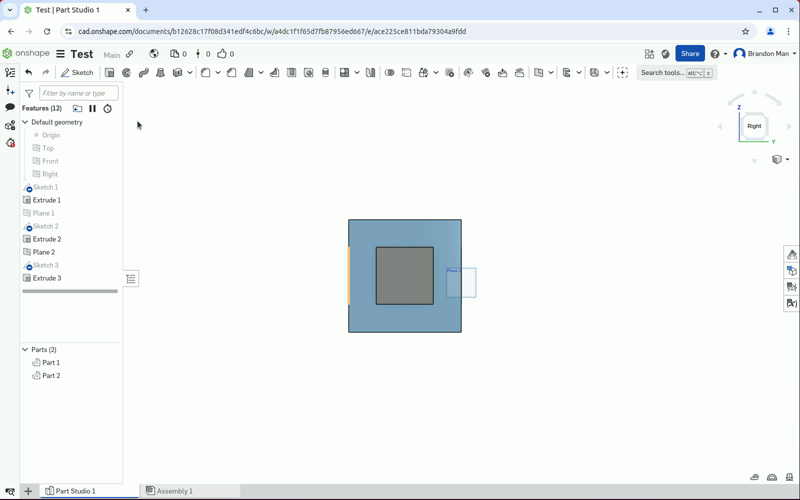
key(shift+h)
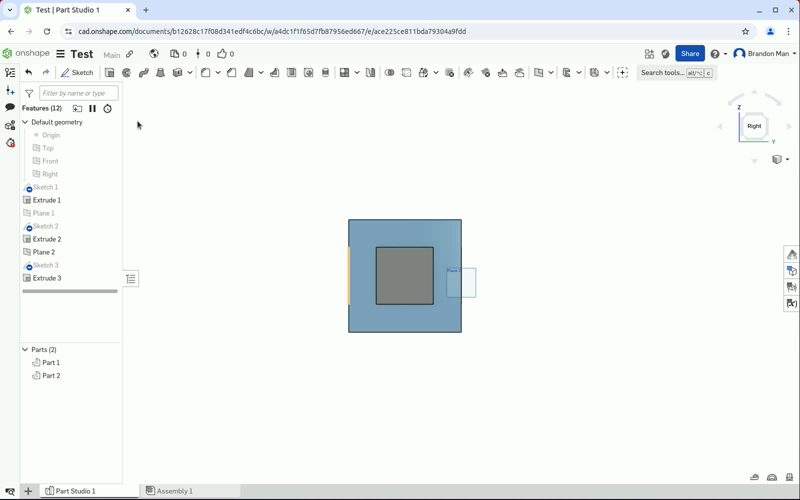
key(shift+h)
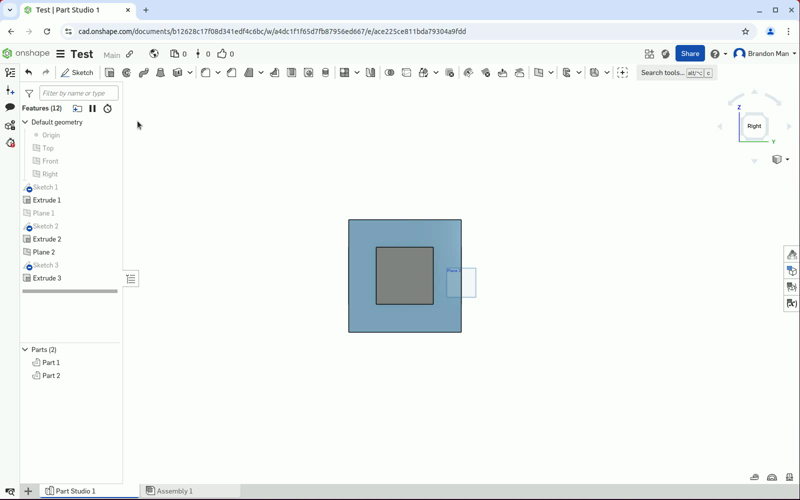
mouse_move(73, 189)
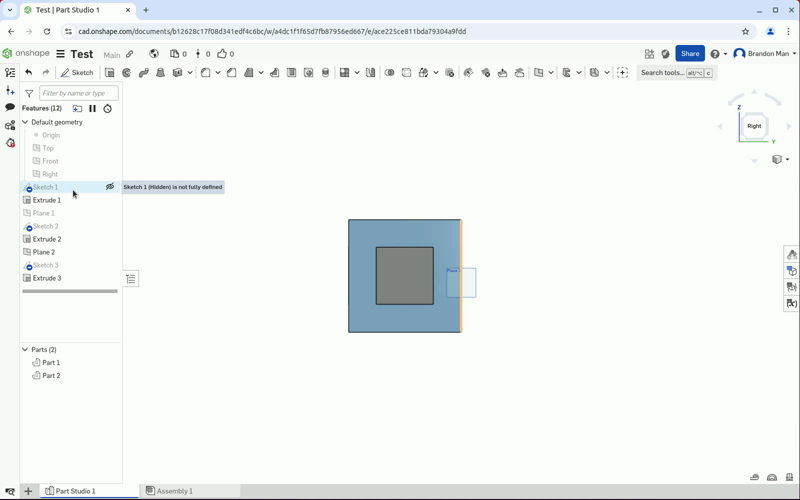
click(73, 189)
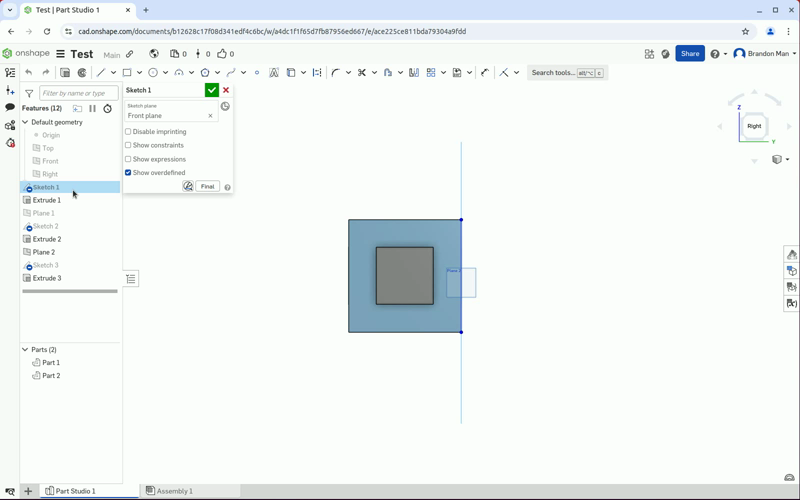
mouse_move(229, 92)
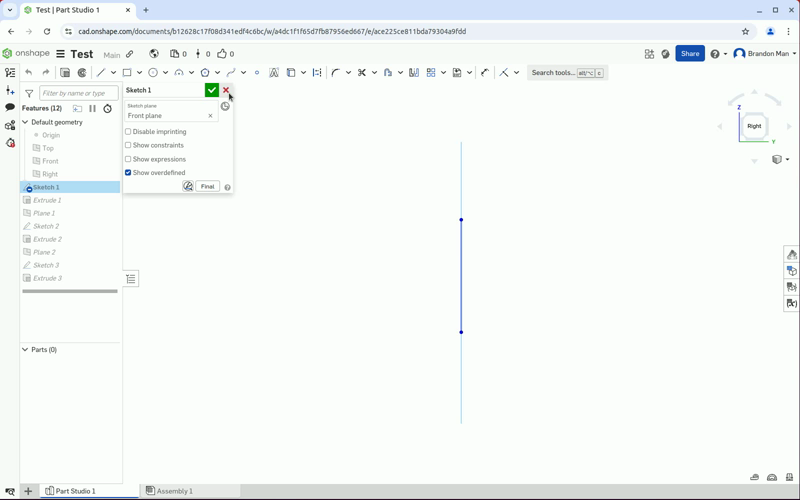
click(229, 92)
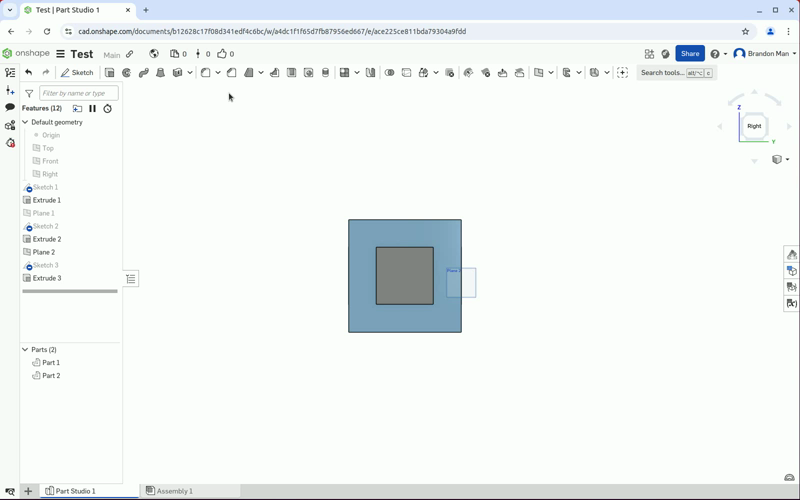
mouse_move(73, 352)
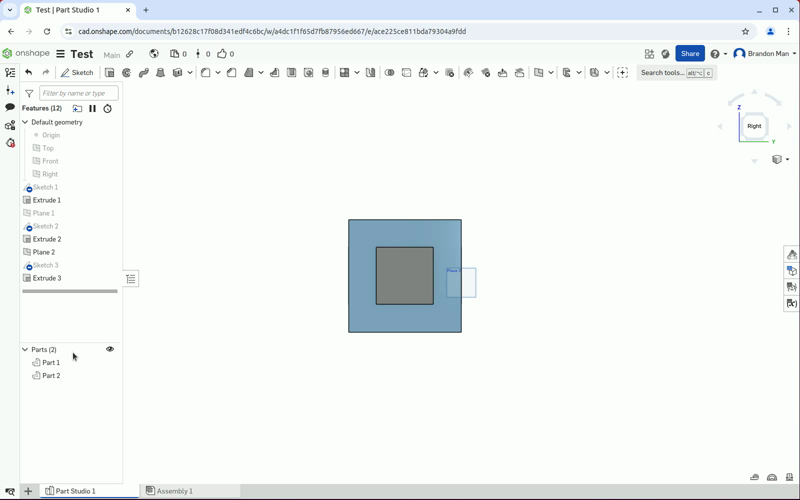
key(y)
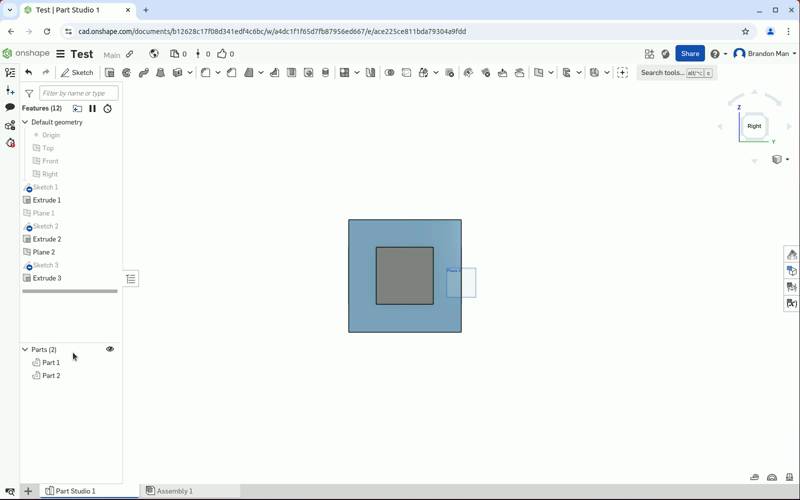
key(shift+p)
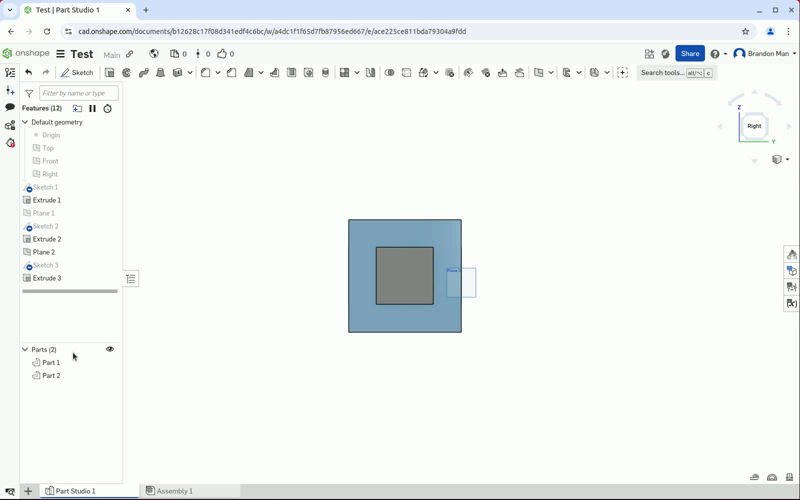
key(space)
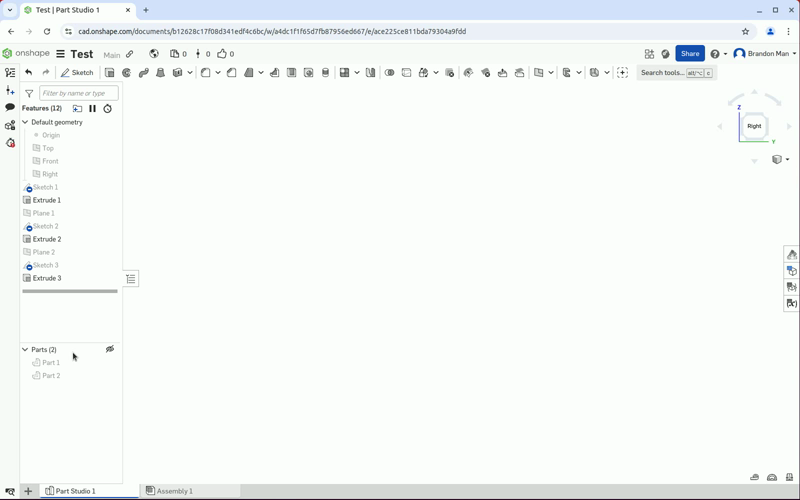
key_down(shift)
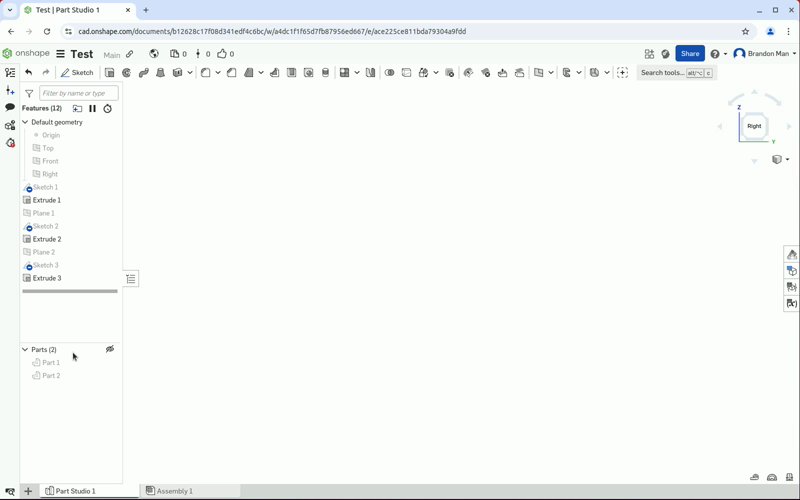
key(right)
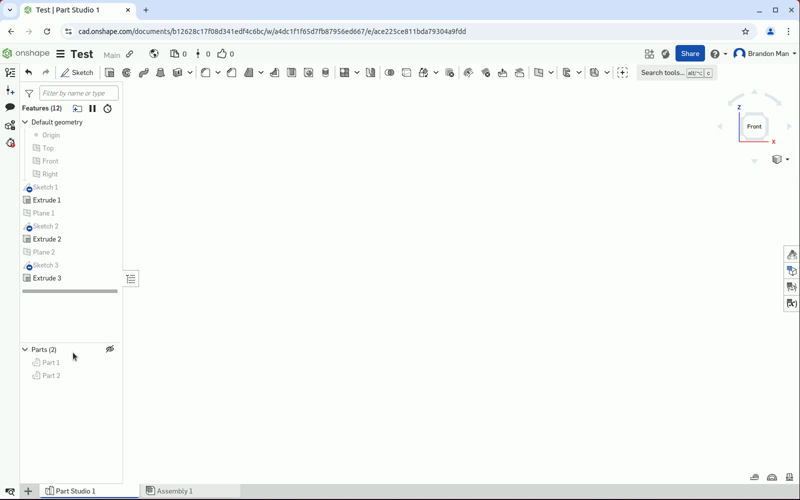
key_up(shift)
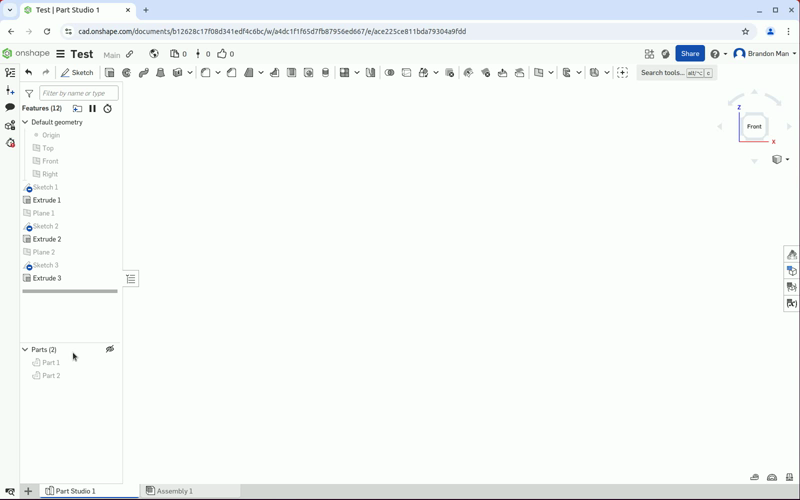
key(space)
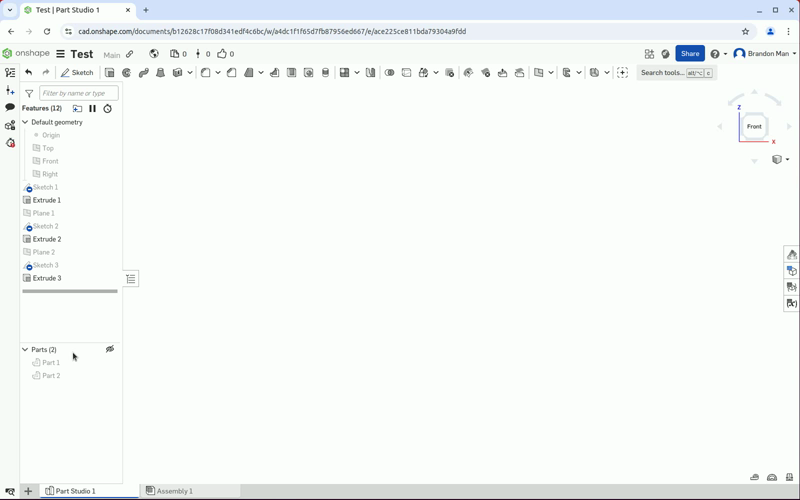
key_down(shift)
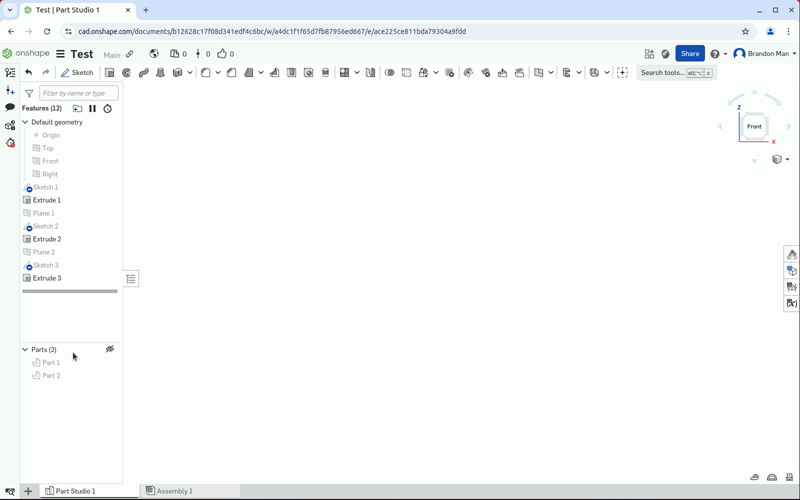
key(down)
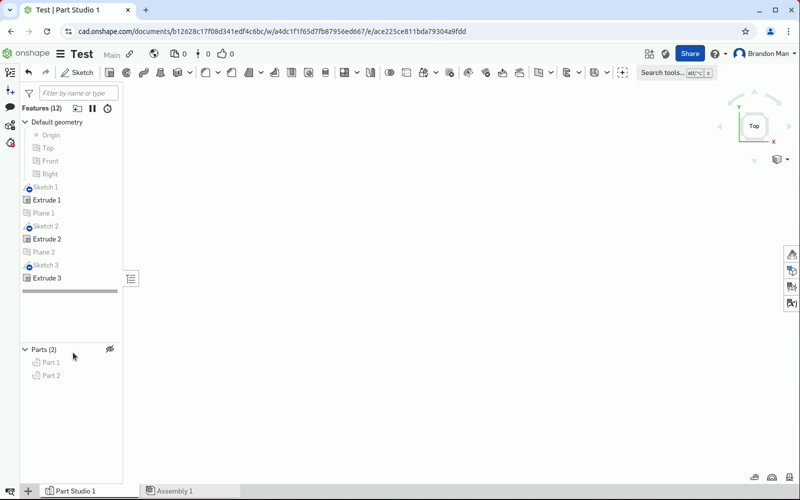
key_up(shift)
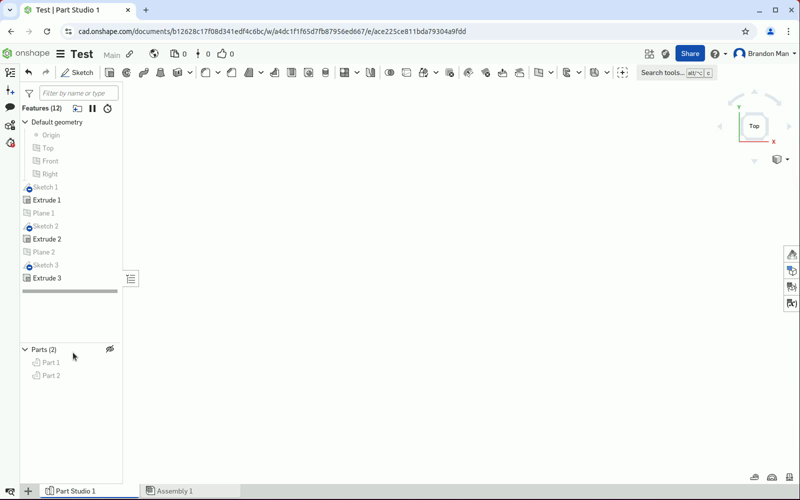
mouse_move(73, 352)
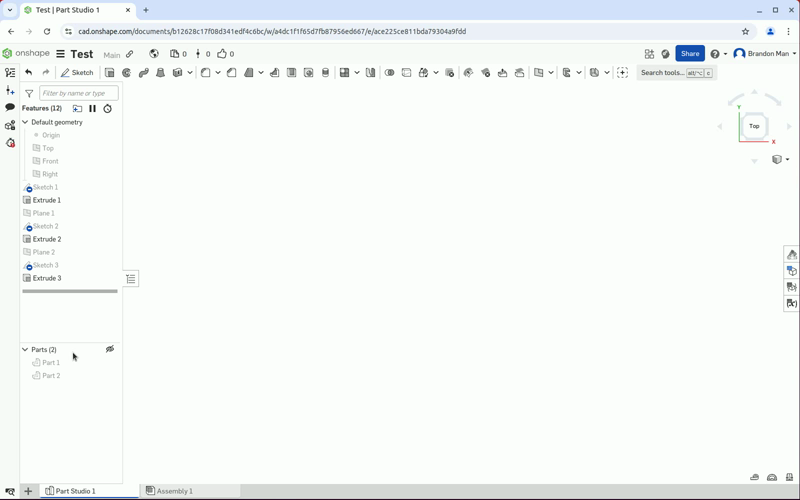
key(shift+y)
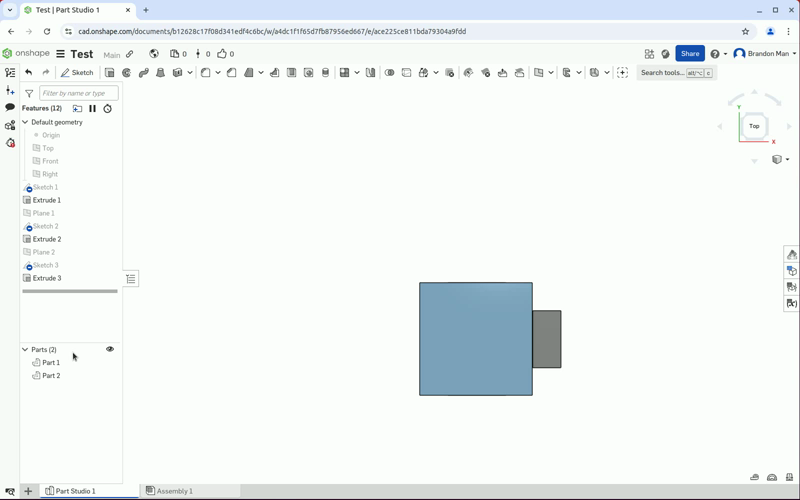
mouse_move(541, 75)
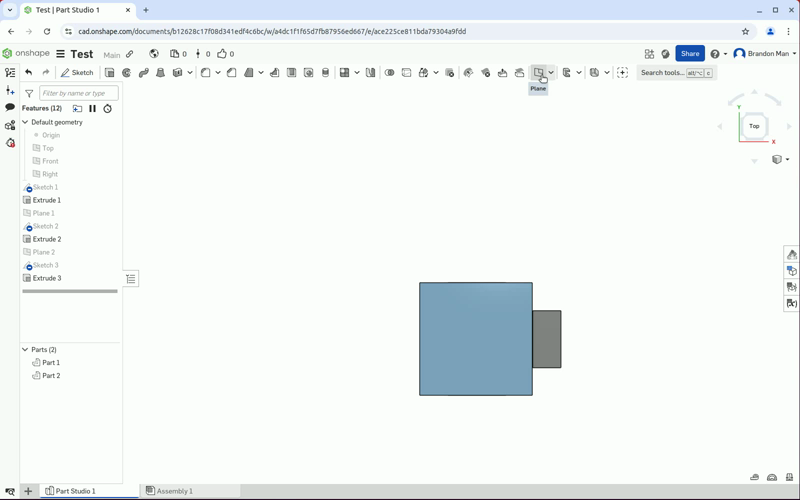
click(541, 75)
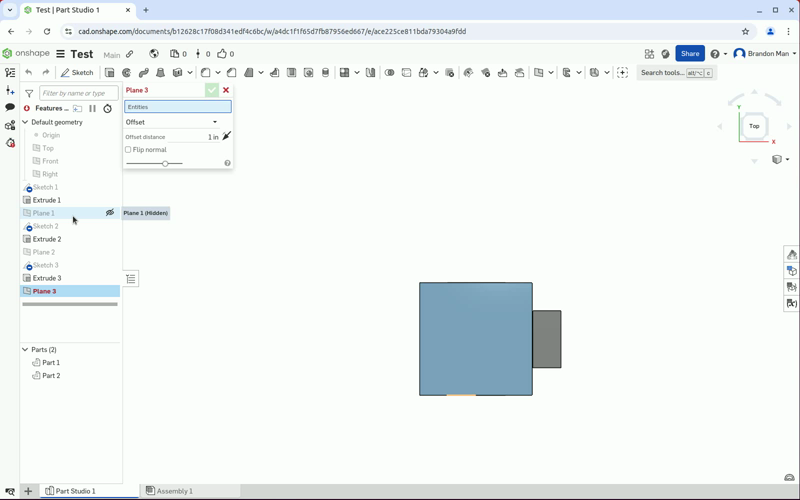
scroll(3)
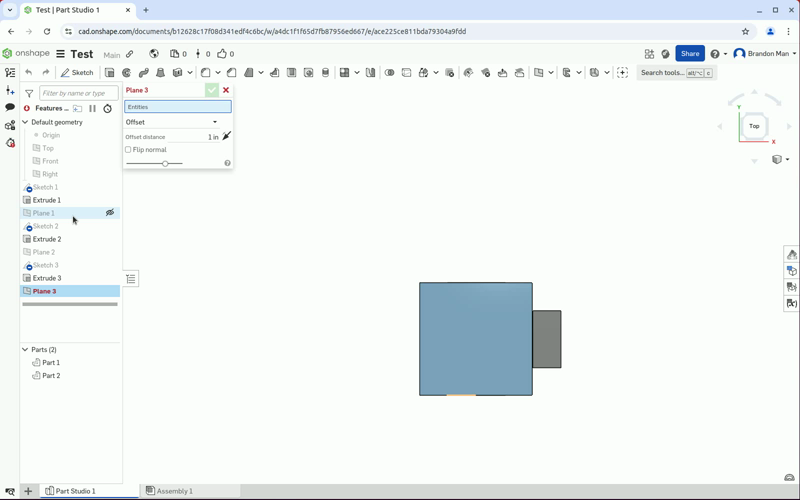
mouse_move(73, 150)
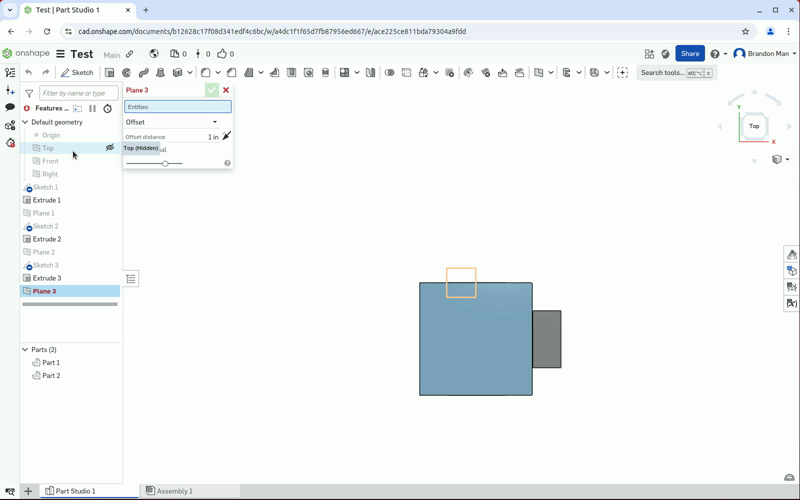
click(73, 150)
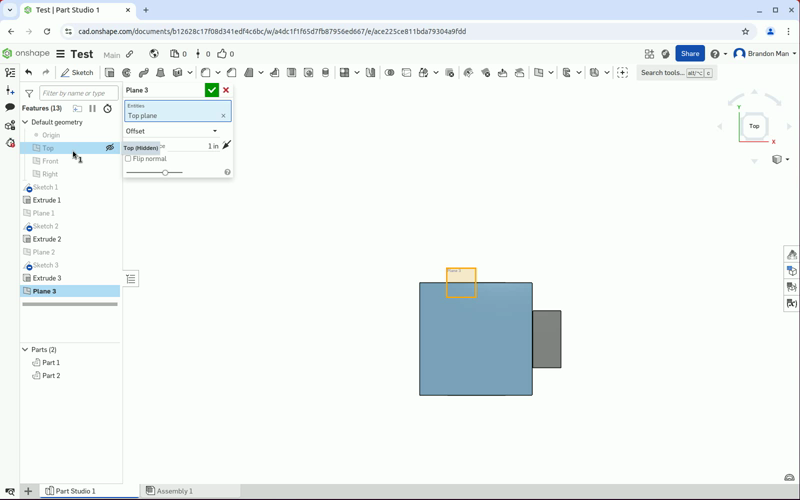
key(tab, 2)
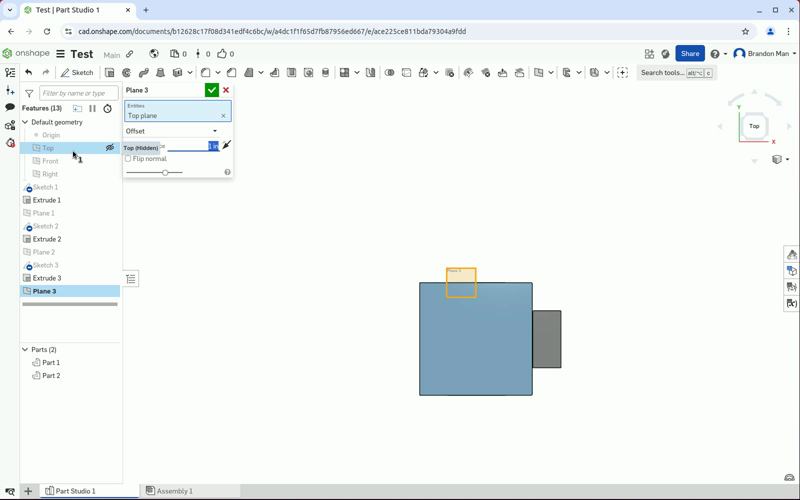
text(13.002)
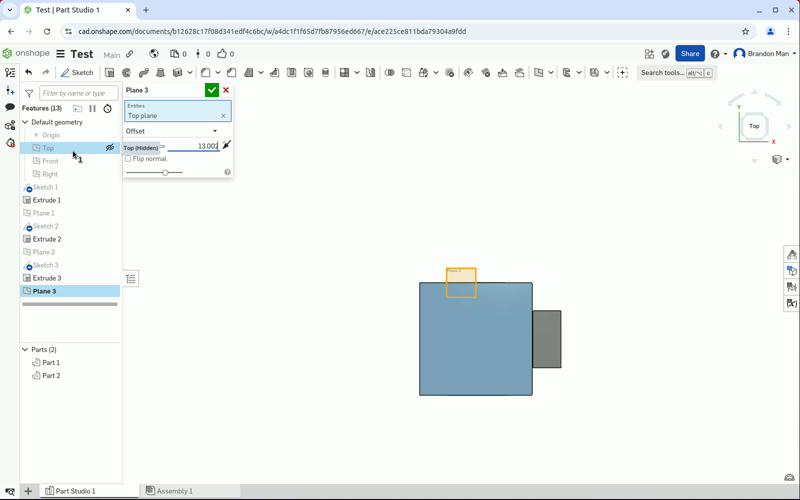
key(enter, 2)
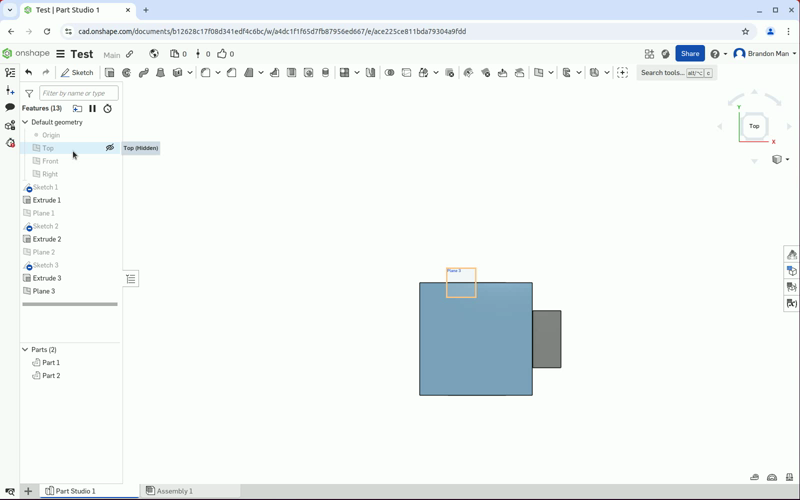
key(shift+s)
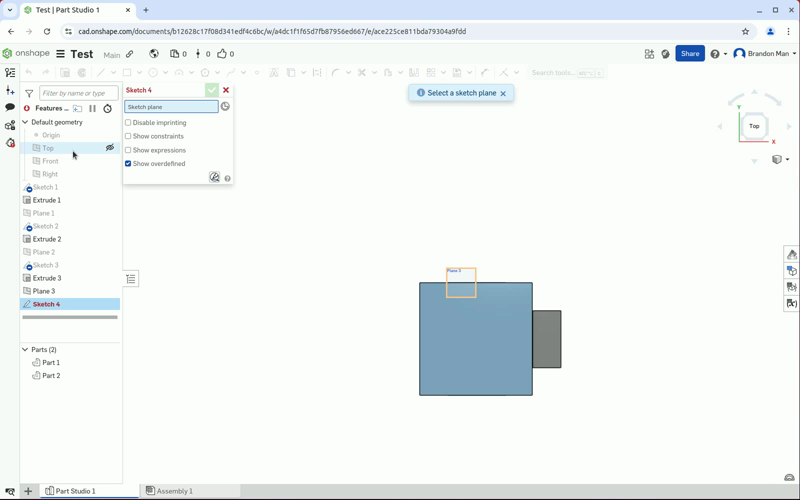
mouse_move(73, 293)
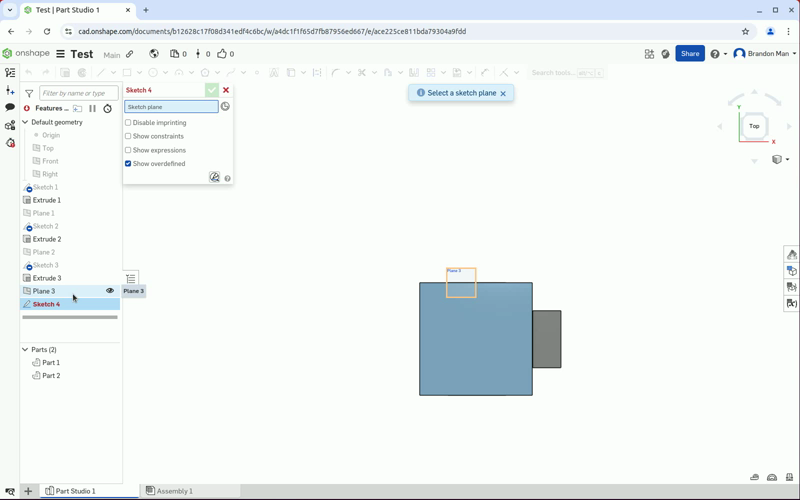
click(73, 293)
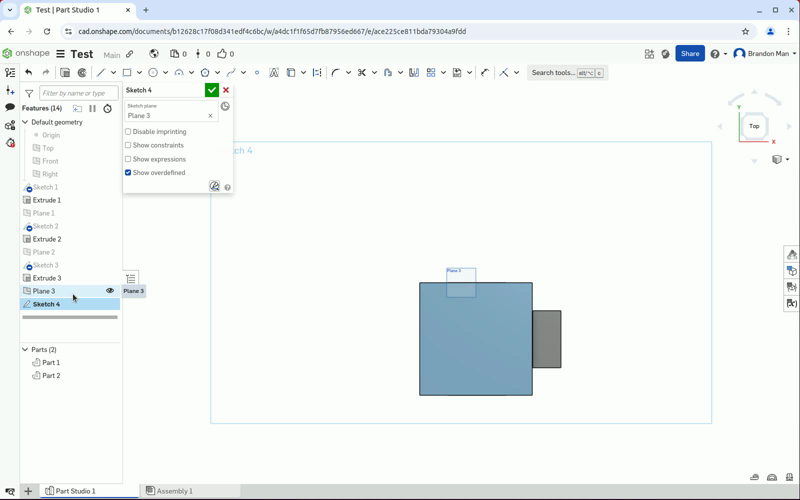
mouse_move(73, 352)
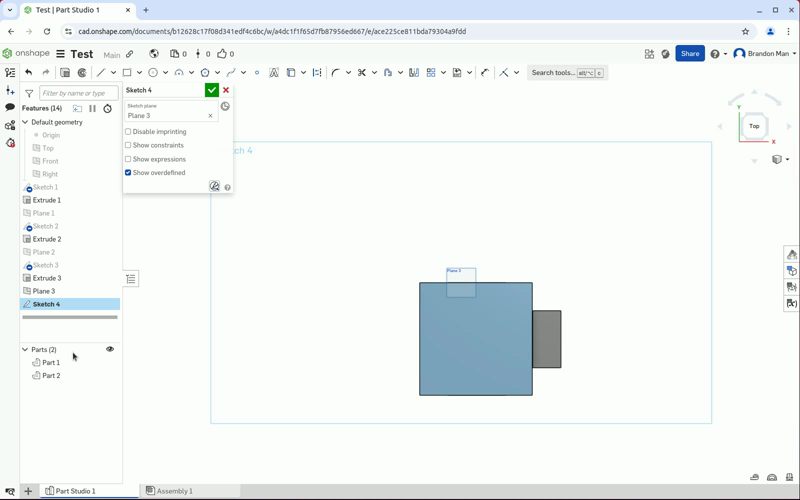
key(y)
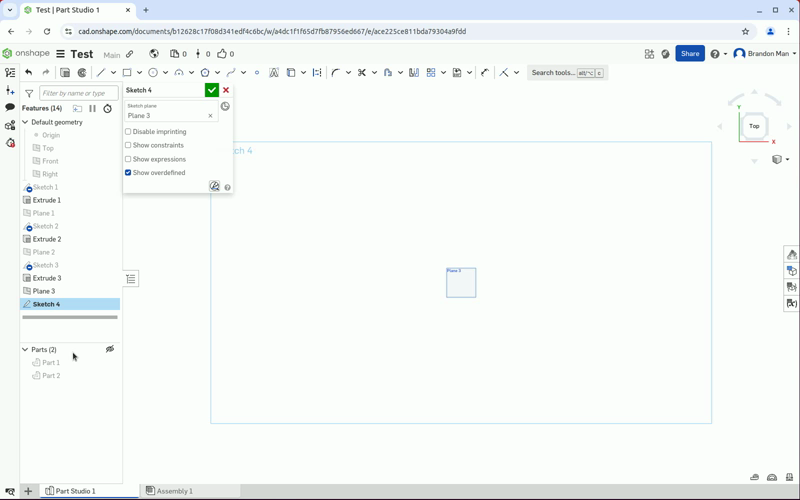
key(c)
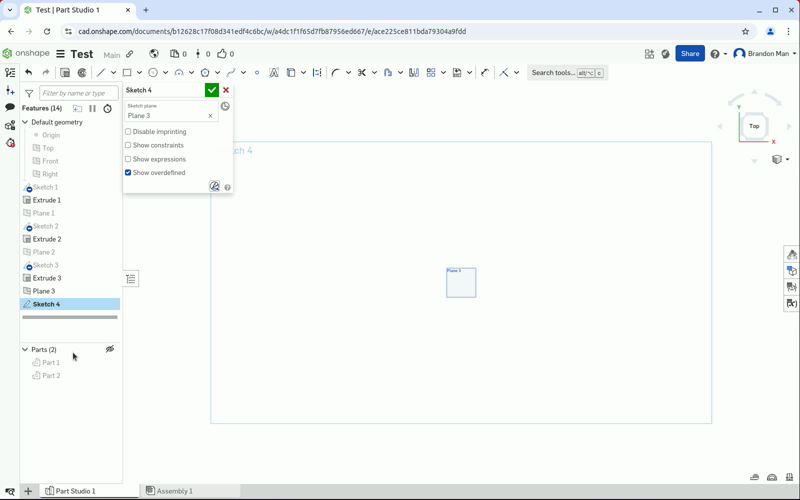
key_down(shift)
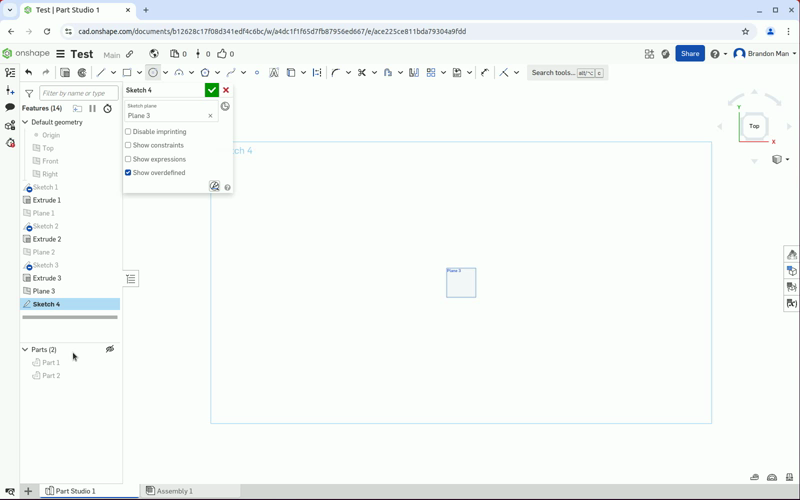
mouse_move(476, 339)
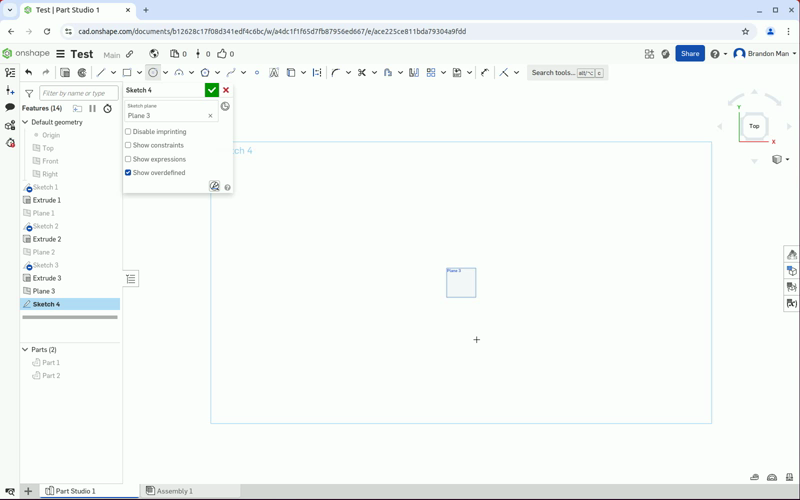
click(476, 339)
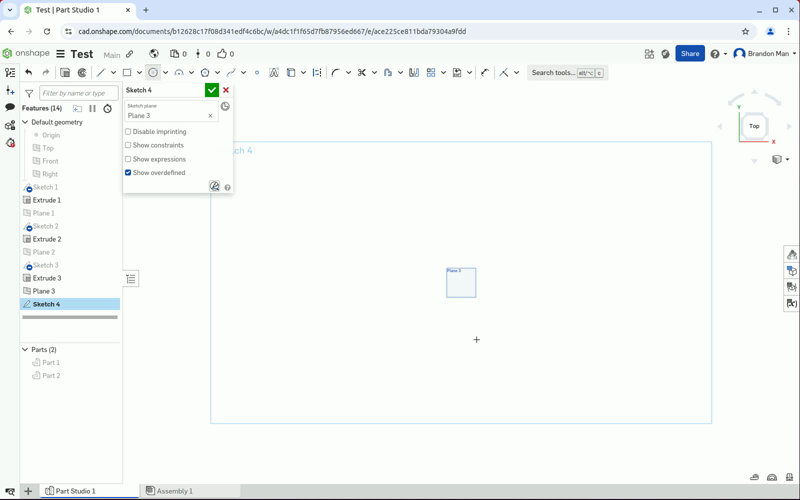
key_up(shift)
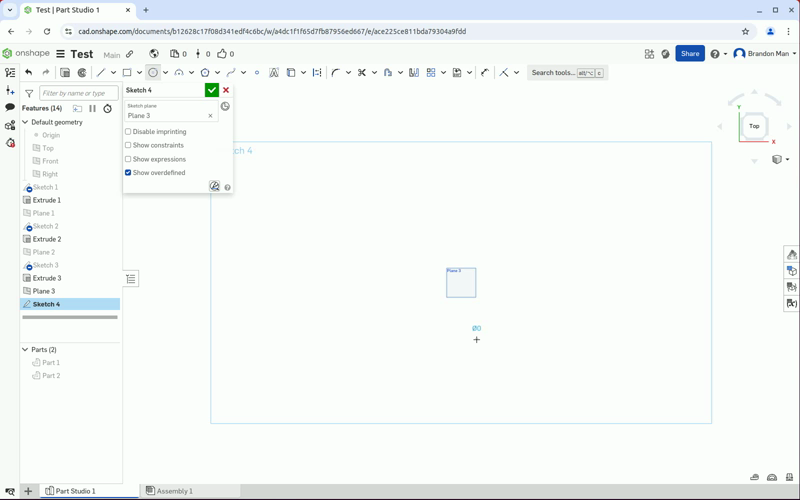
mouse_move(505, 339)
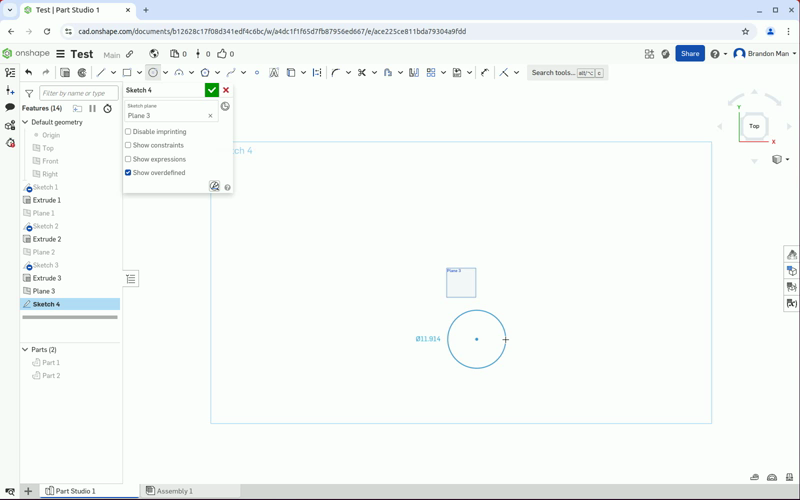
click(505, 339)
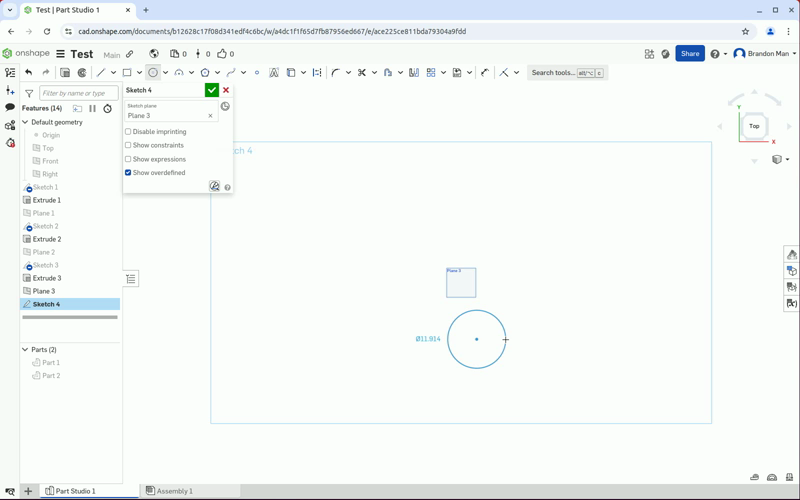
key(esc)
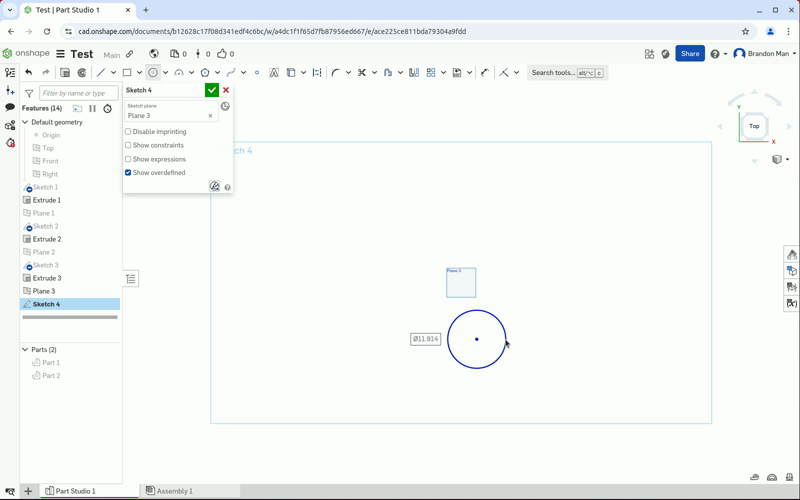
mouse_move(483, 336)
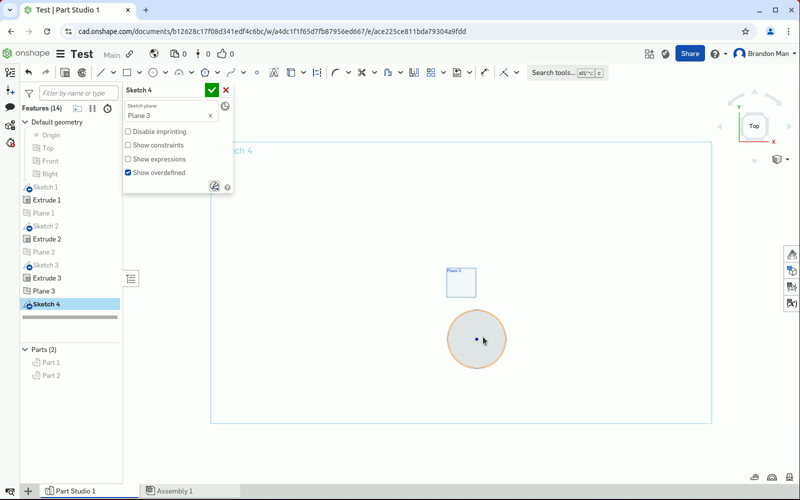
click(483, 336)
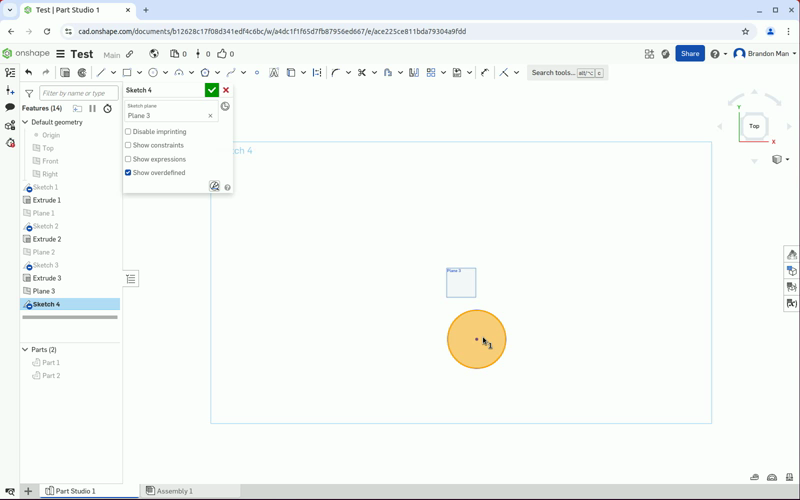
mouse_move(73, 352)
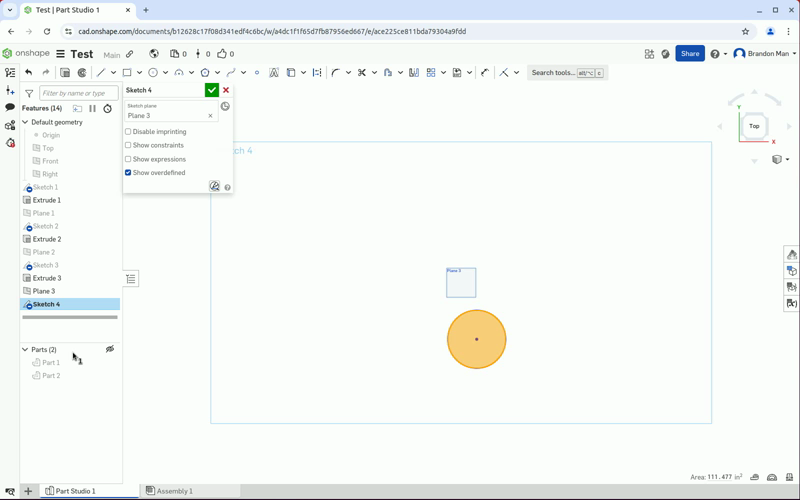
key(shift+y)
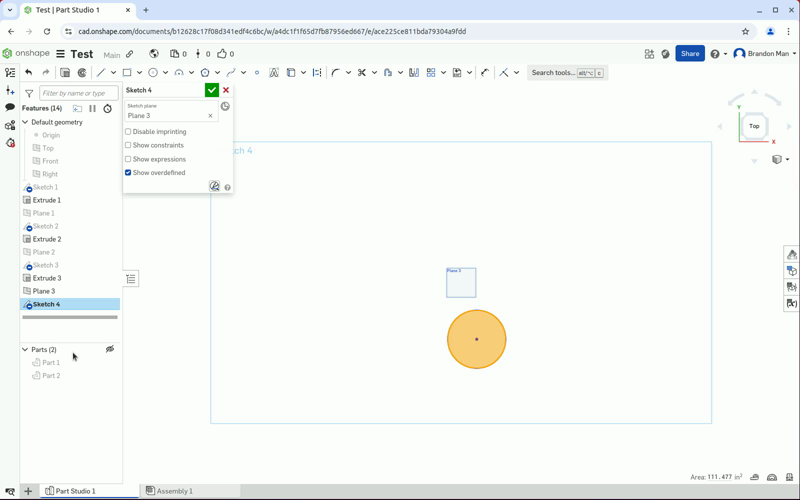
key(shift+e)
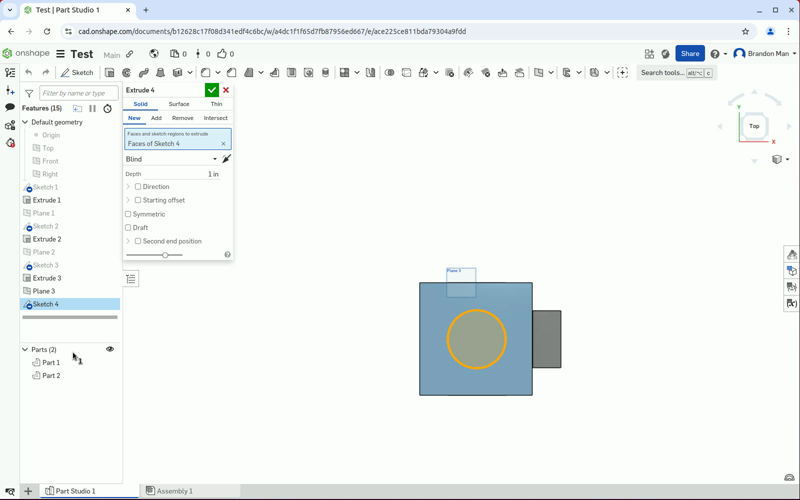
mouse_move(143, 106)
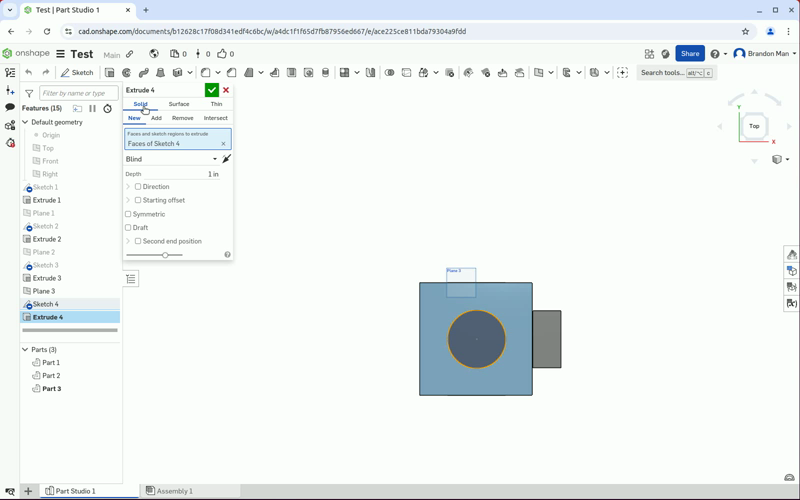
click(143, 106)
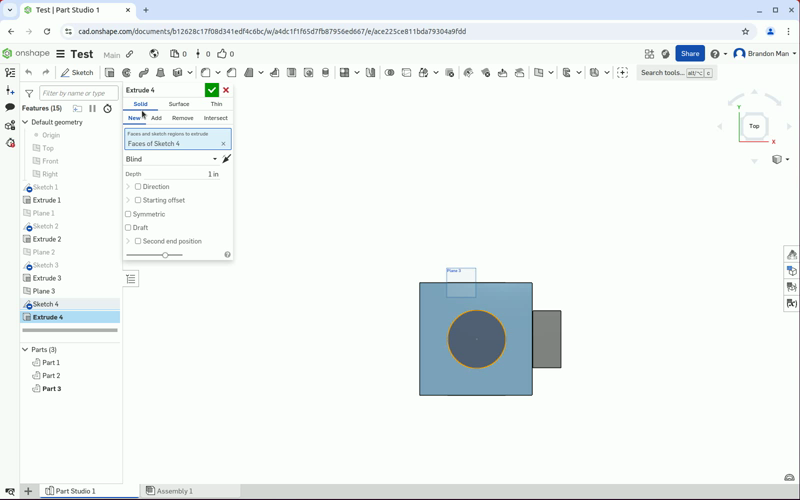
mouse_move(137, 120)
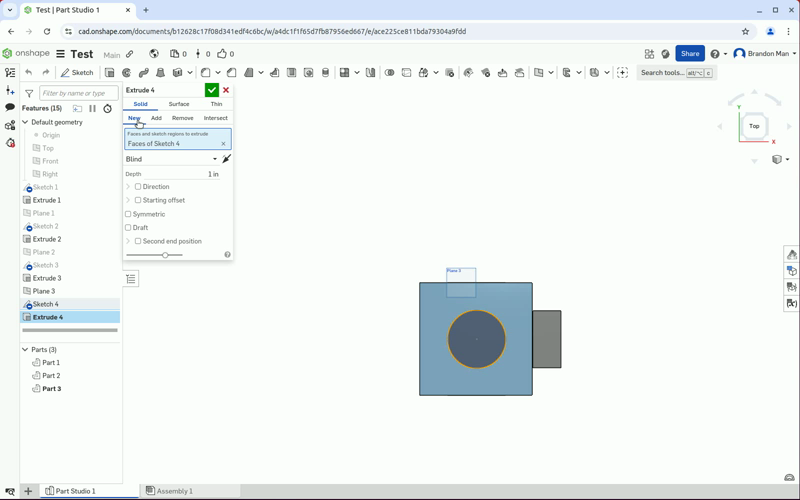
click(137, 120)
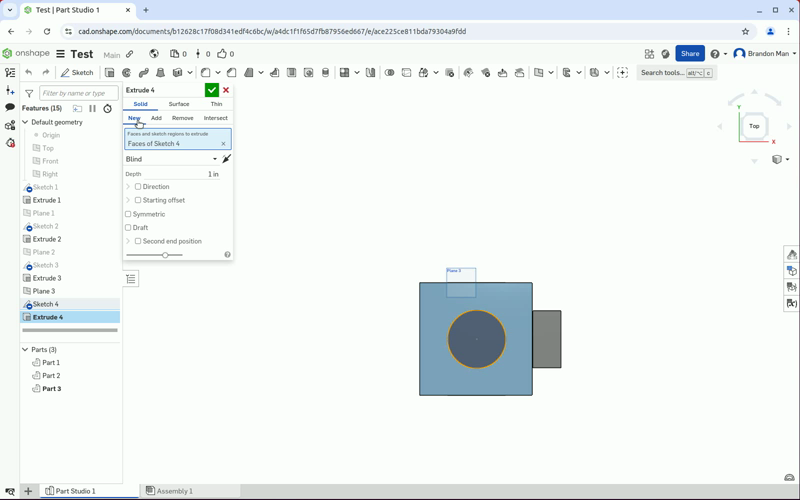
key(tab, 4)
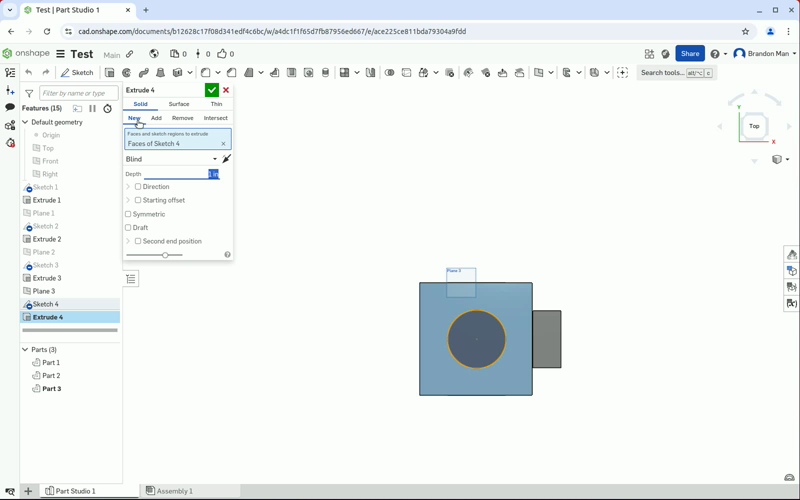
text(5.777)
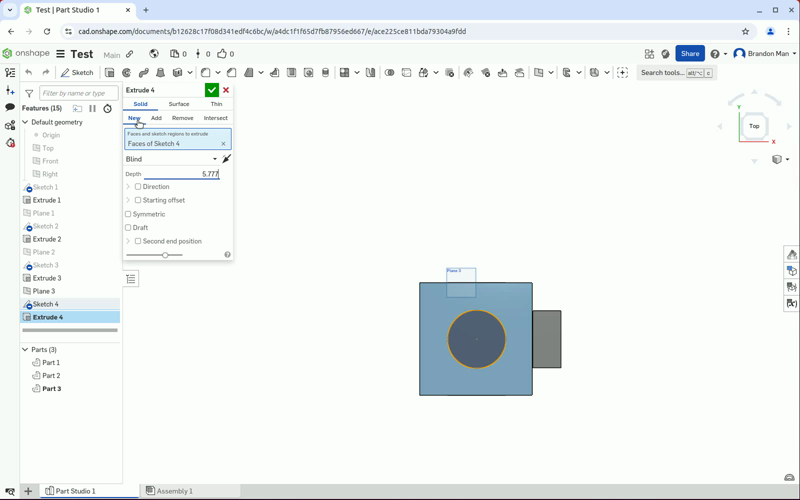
key(enter)
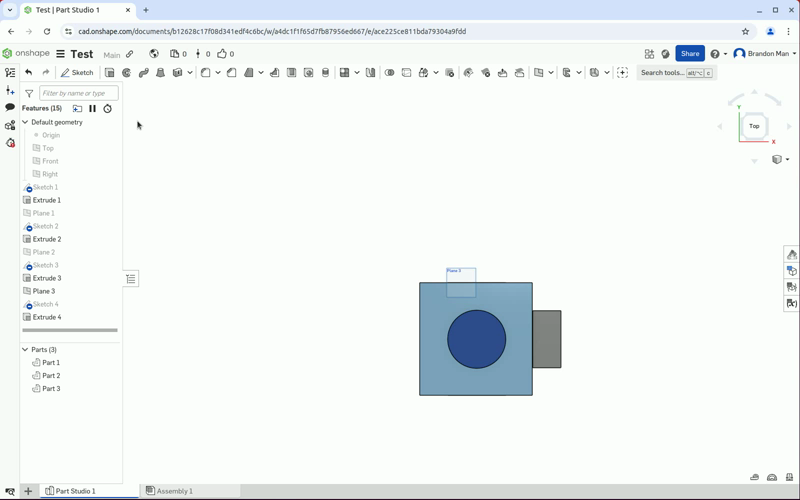
key(shift+h)
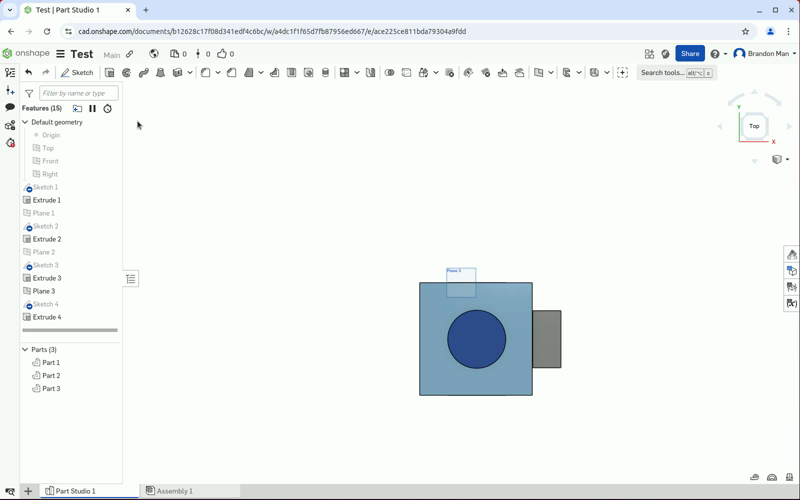
key(shift+h)
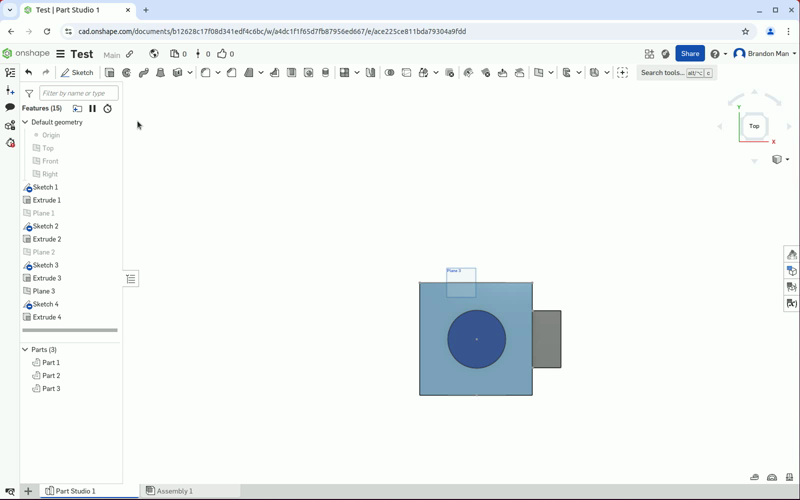
key(shift+7)
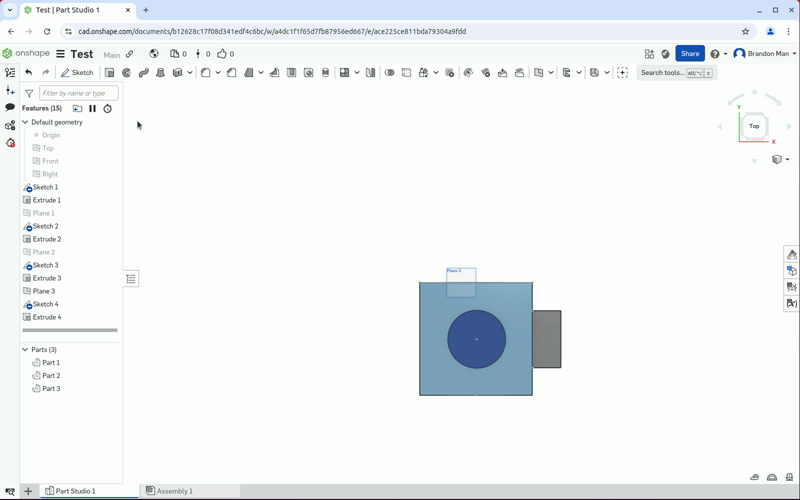
key(up, 3)
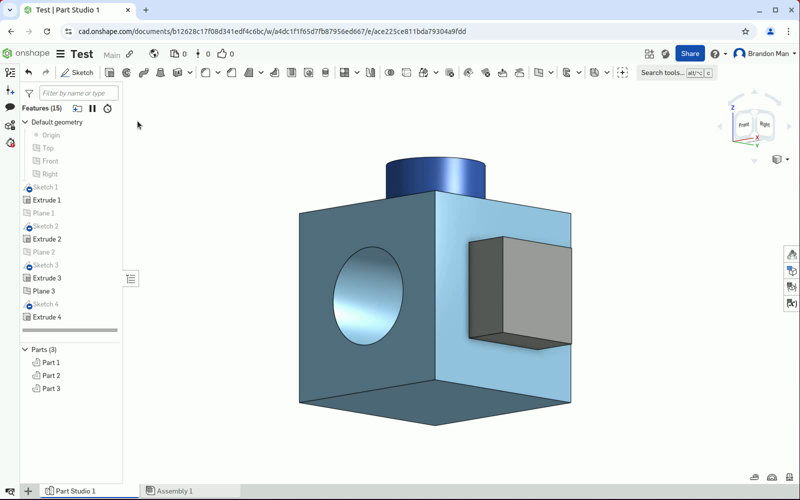
key(left, 3)
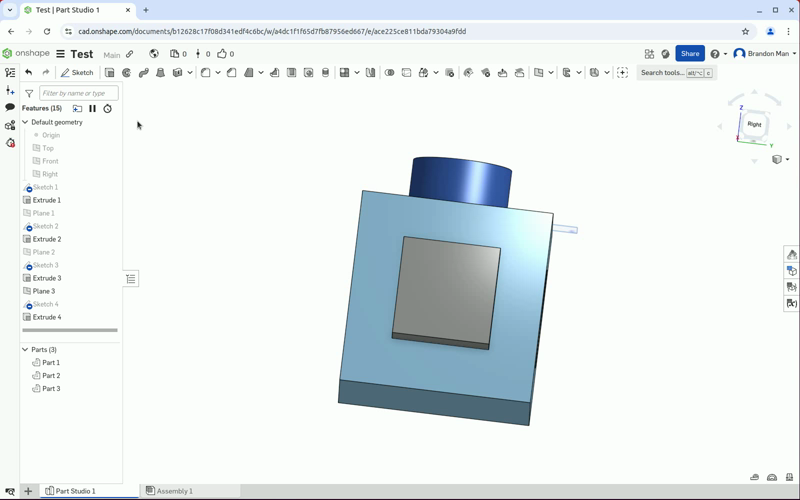
key(right, 3)
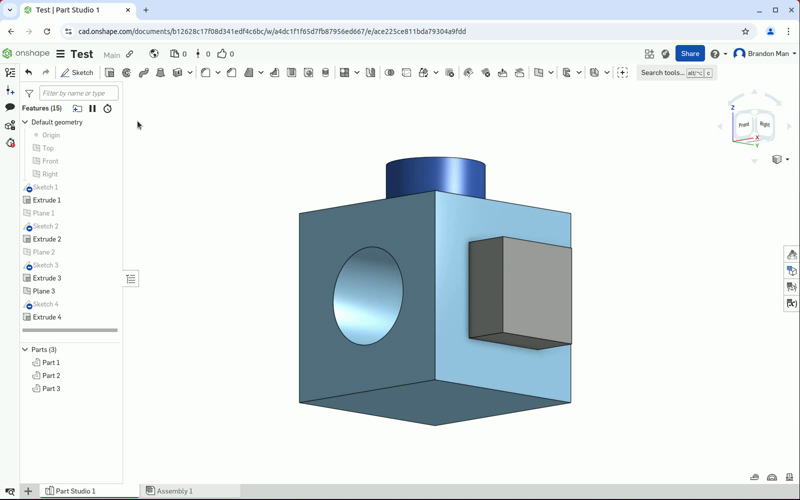
key(down, 3)
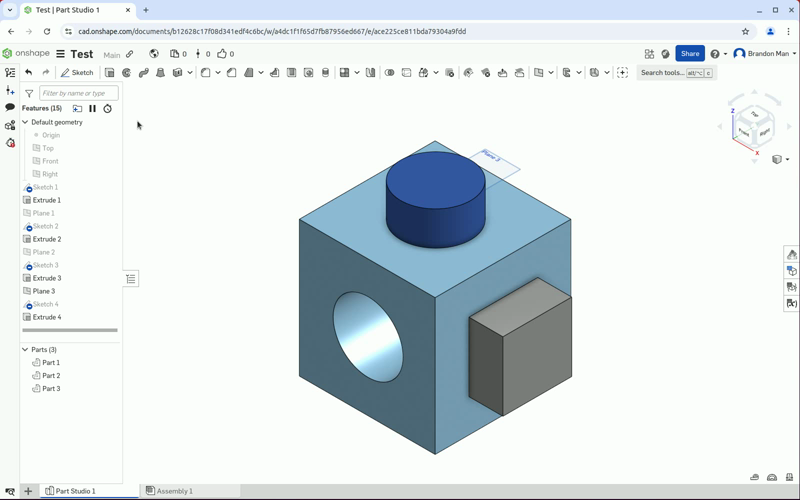
mouse_move(73, 189)
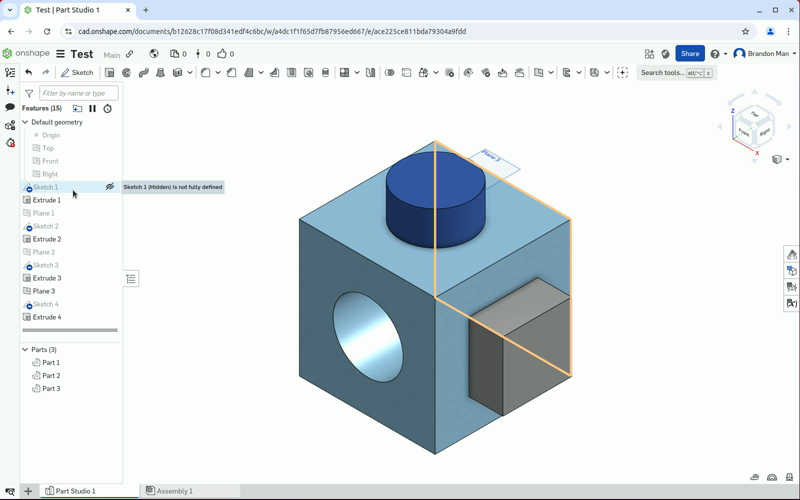
click(73, 189)